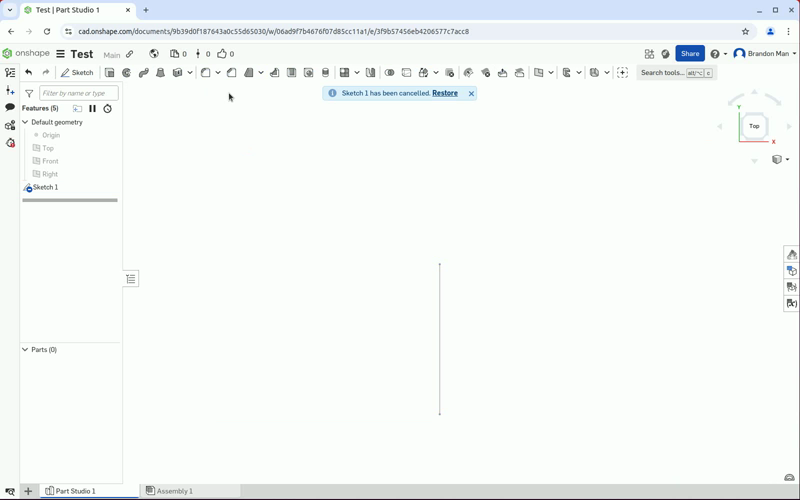
key(shift+h)
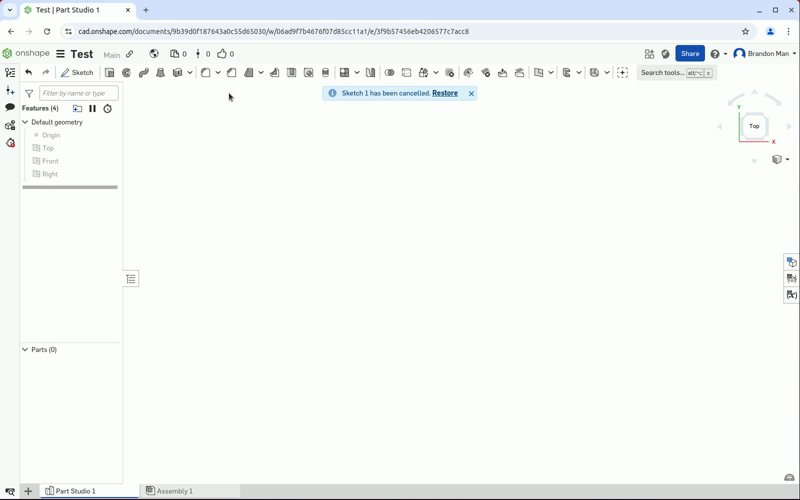
mouse_move(73, 352)
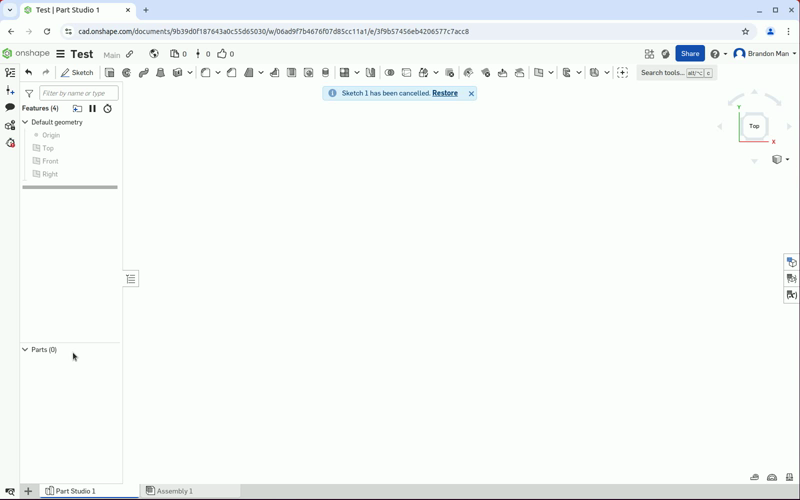
key(y)
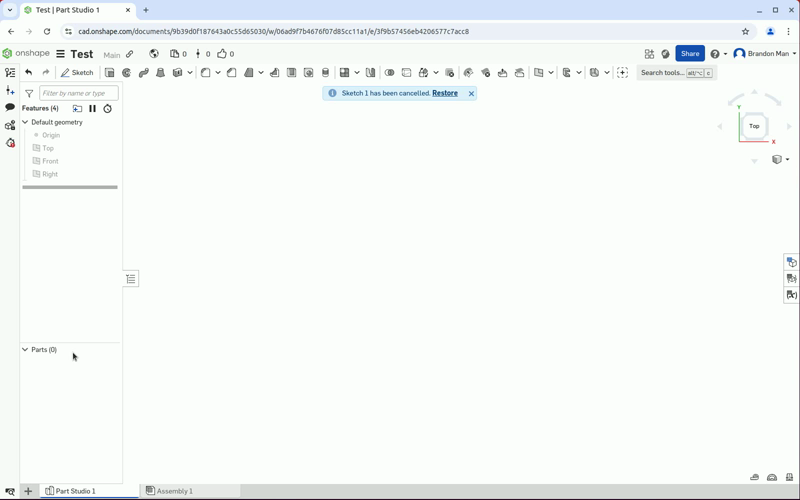
key(shift+p)
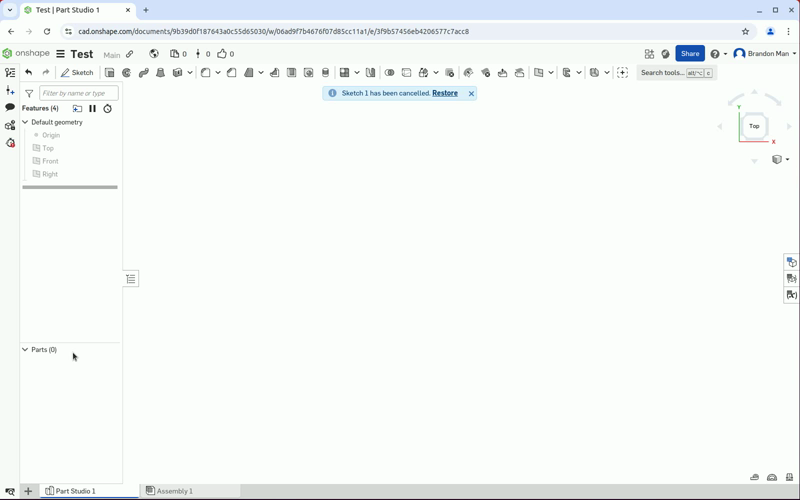
key(space)
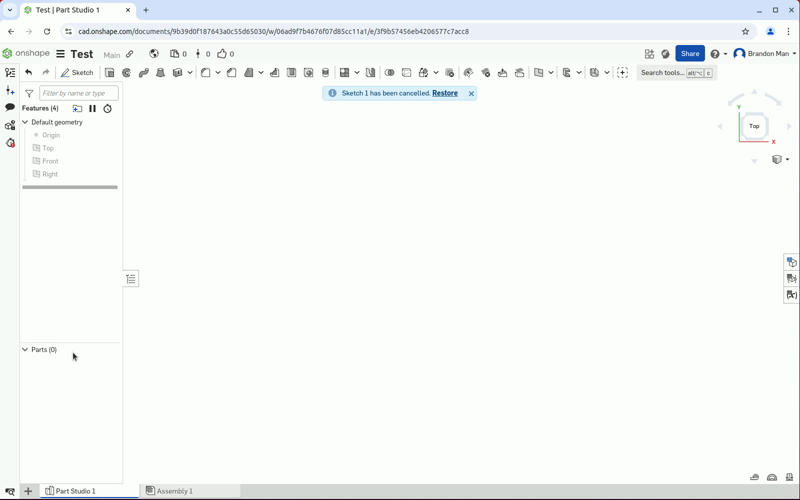
key_down(shift)
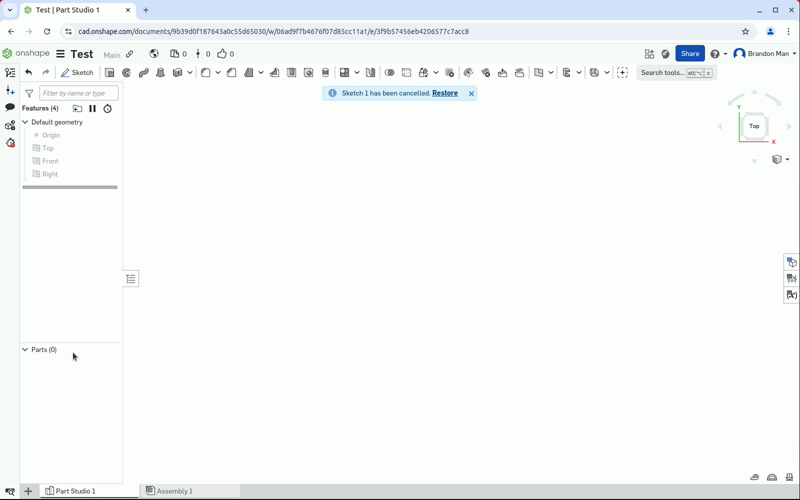
key(up)
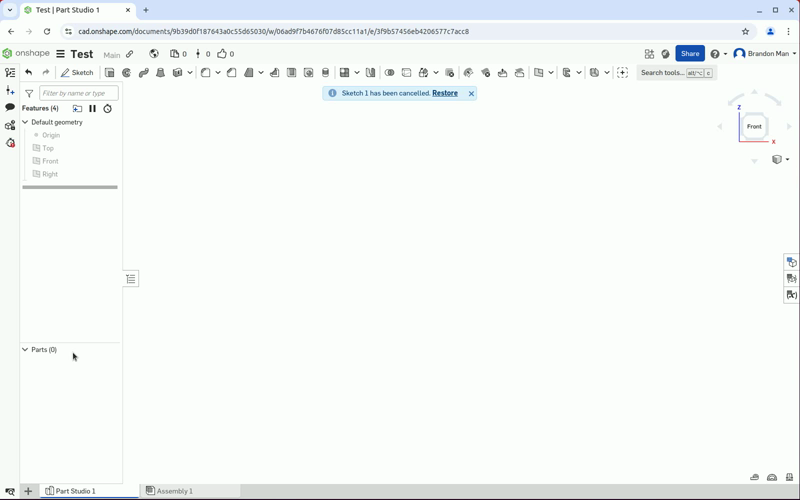
key_up(shift)
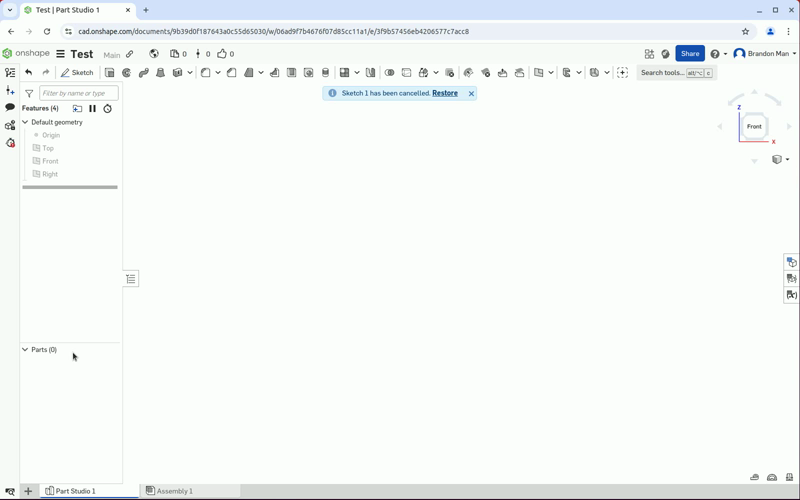
mouse_move(73, 352)
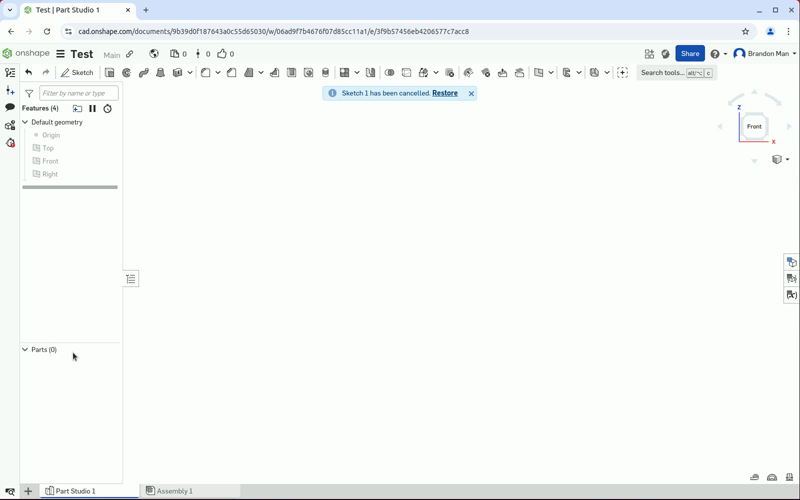
key(shift+y)
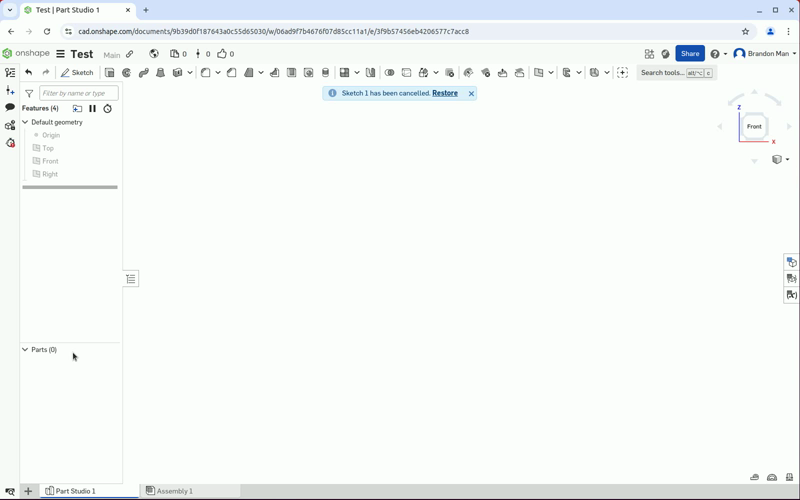
key(shift+s)
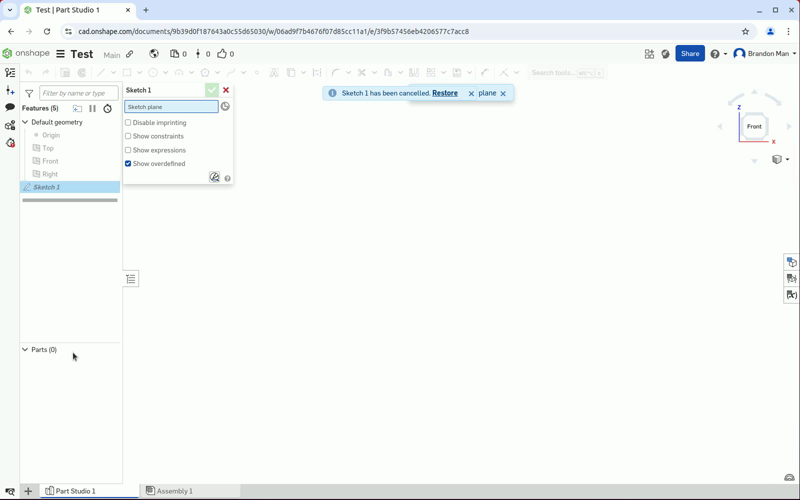
mouse_move(73, 163)
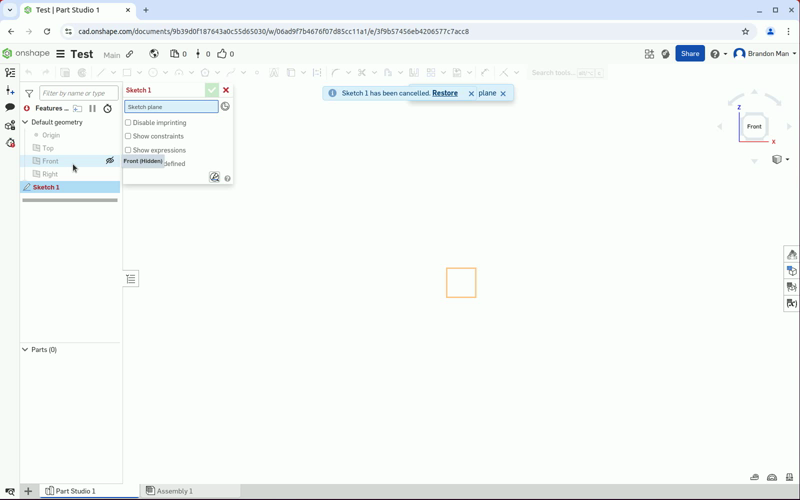
click(73, 163)
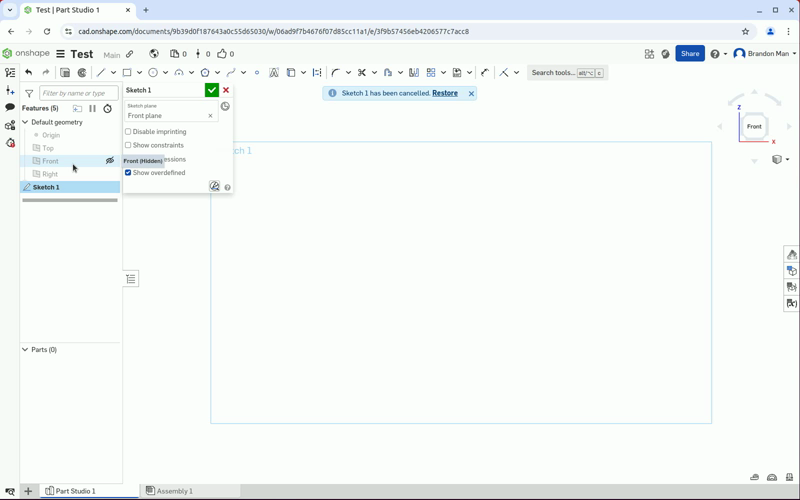
mouse_move(73, 352)
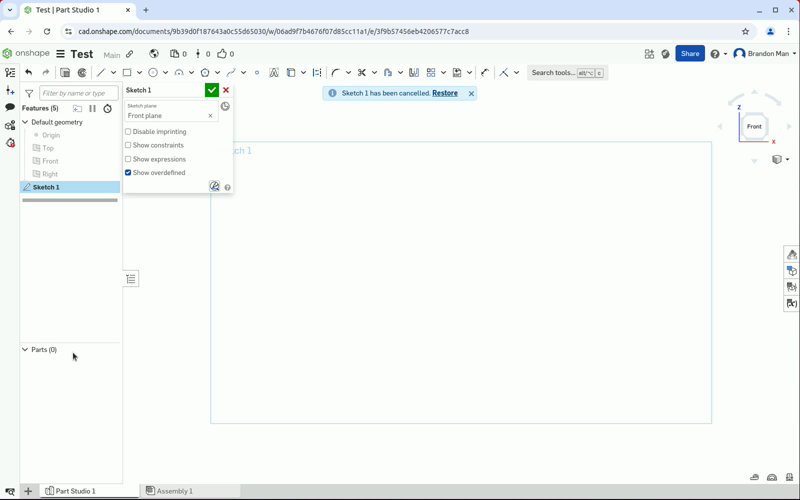
key(y)
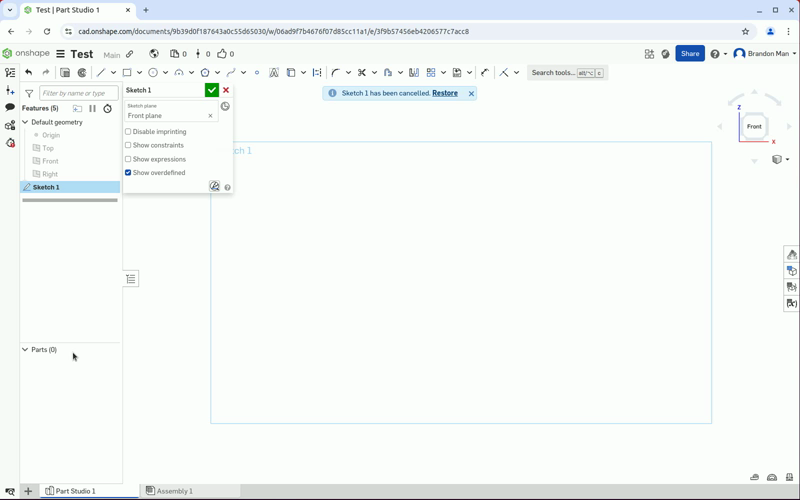
key(l)
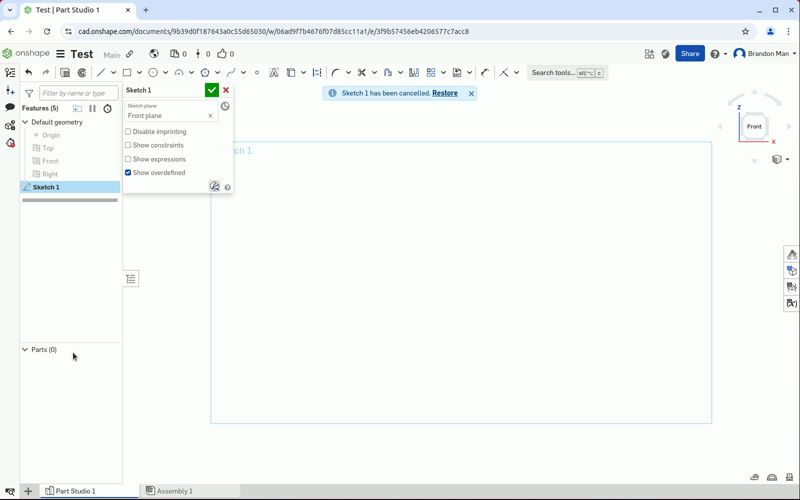
key_down(shift)
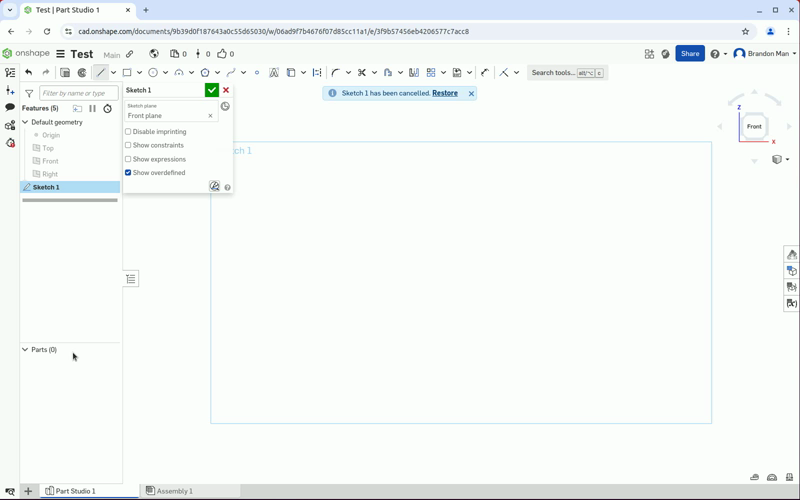
mouse_move(432, 282)
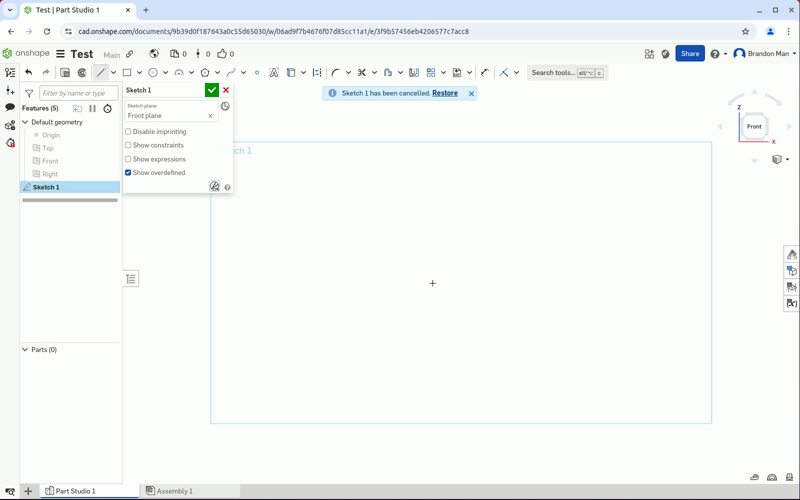
click(432, 282)
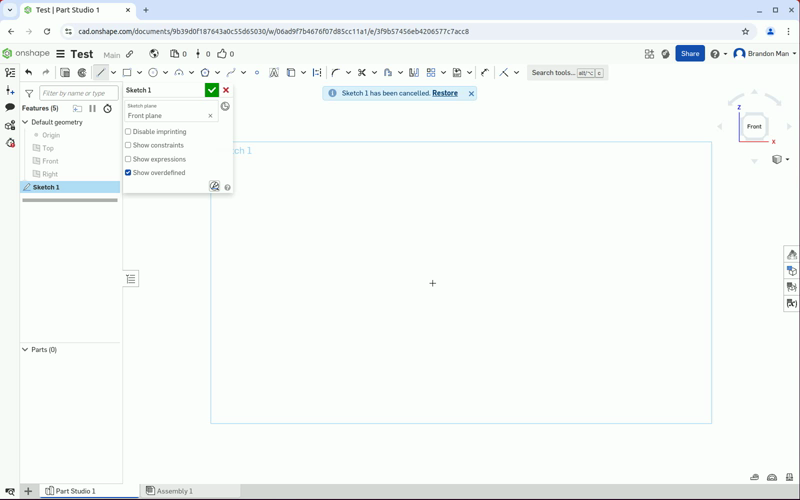
key_up(shift)
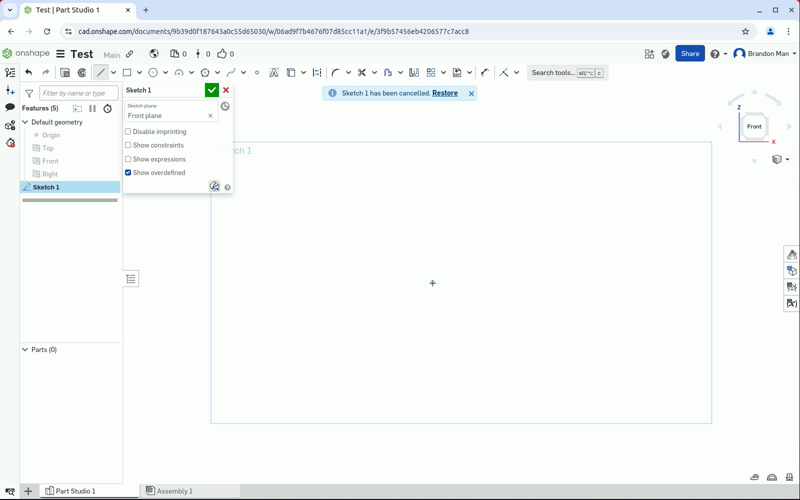
key_down(shift)
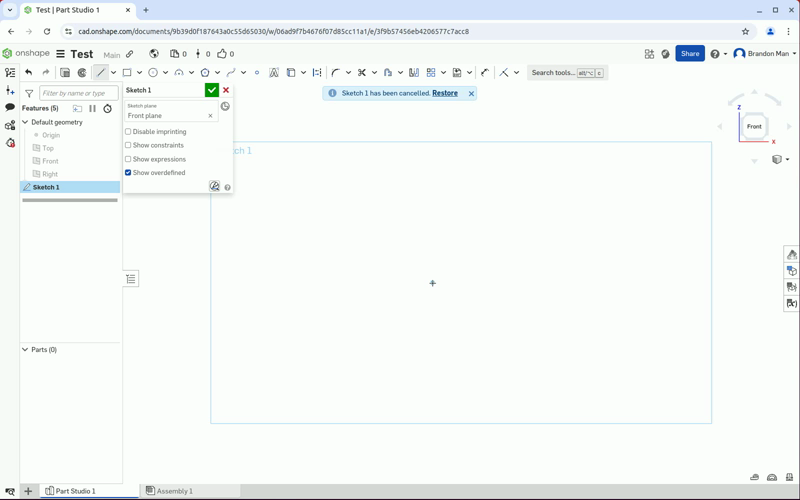
mouse_move(462, 282)
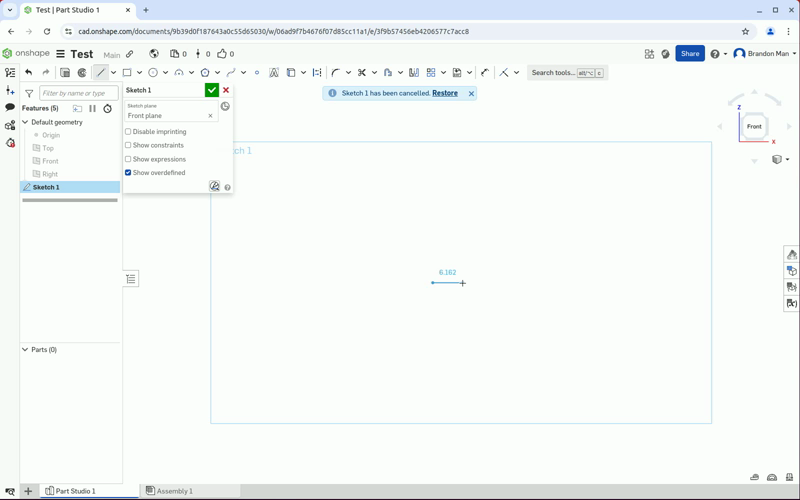
mouse_move(434, 282)
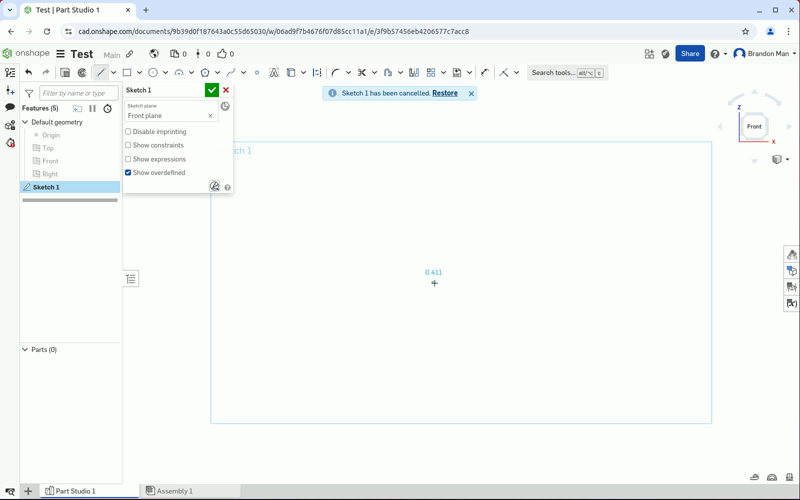
scroll(6)
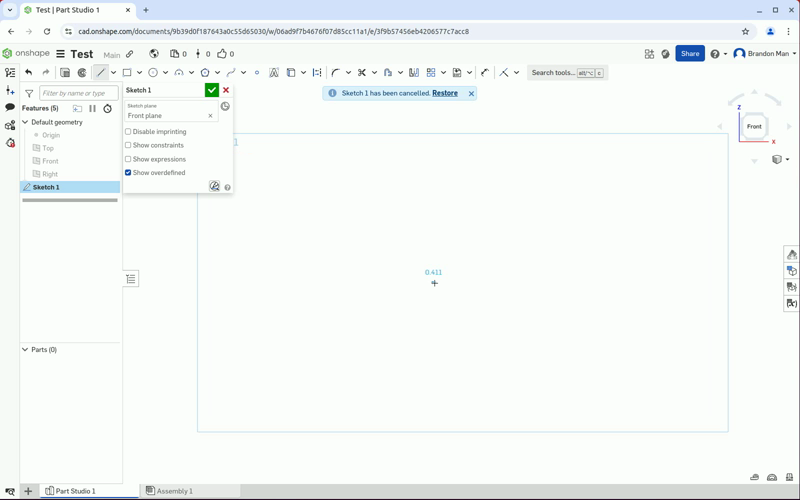
scroll(6)
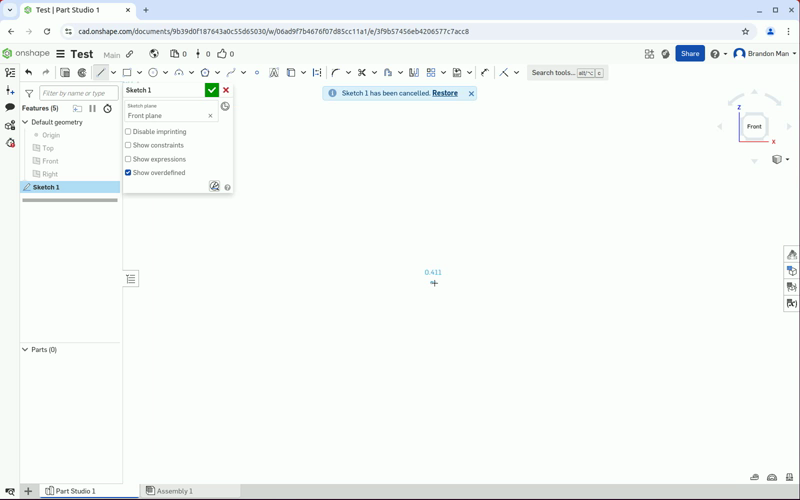
scroll(6)
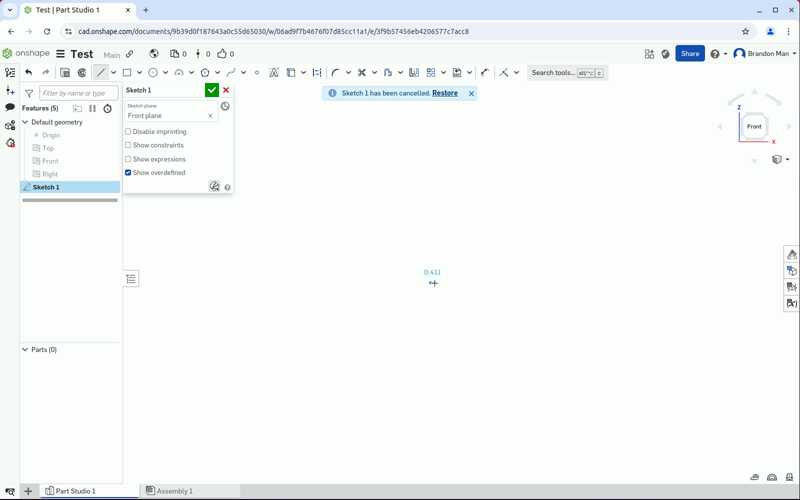
scroll(6)
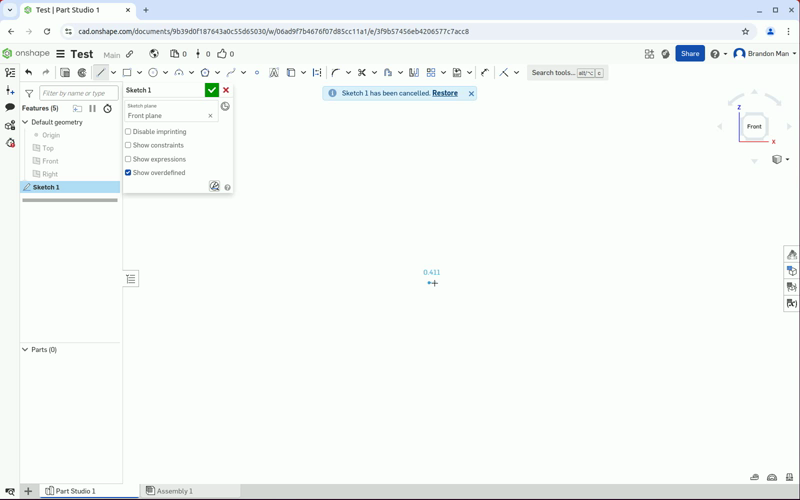
scroll(6)
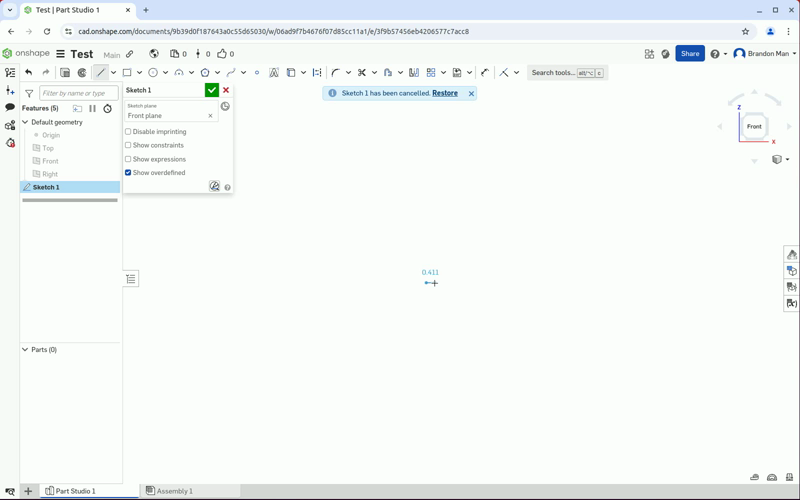
scroll(6)
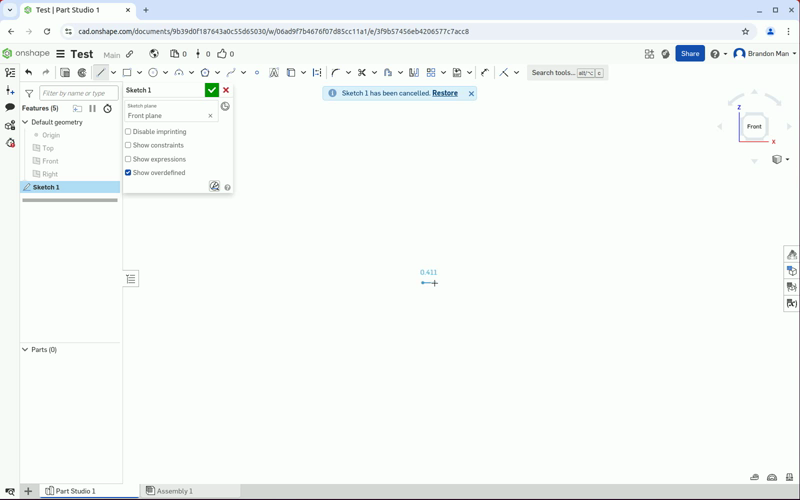
scroll(6)
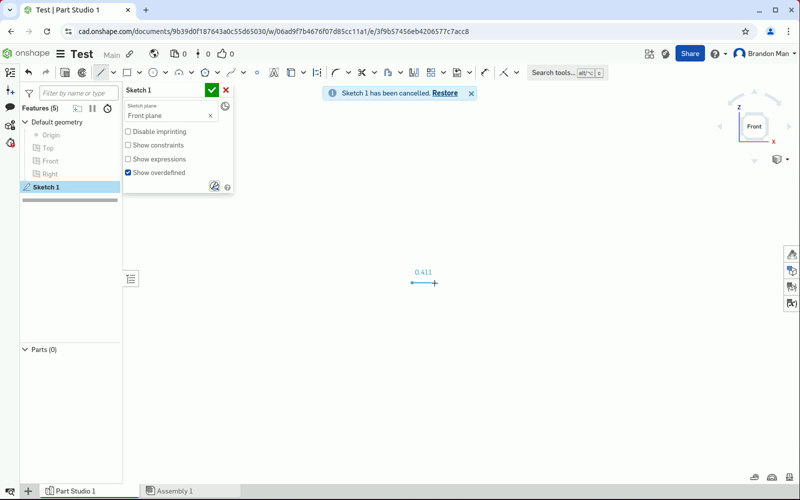
click(434, 282)
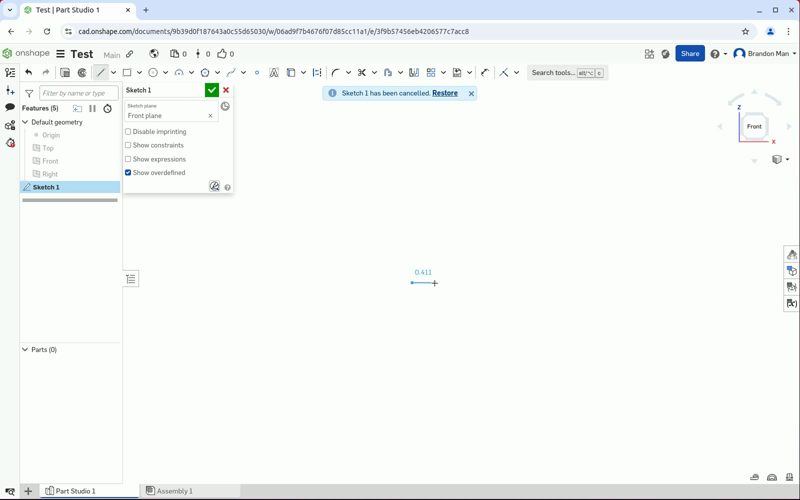
scroll(-6)
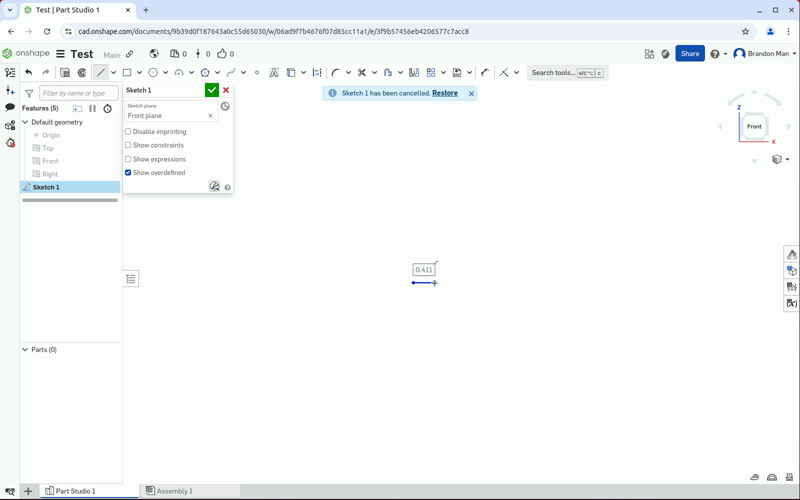
scroll(-6)
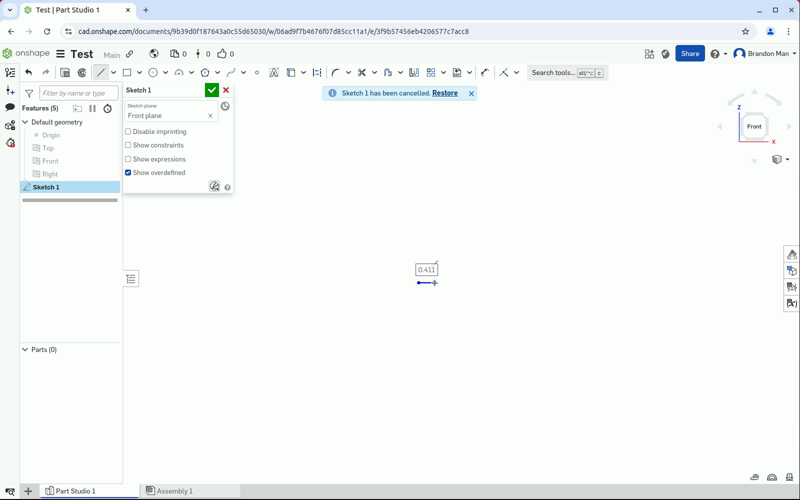
scroll(-6)
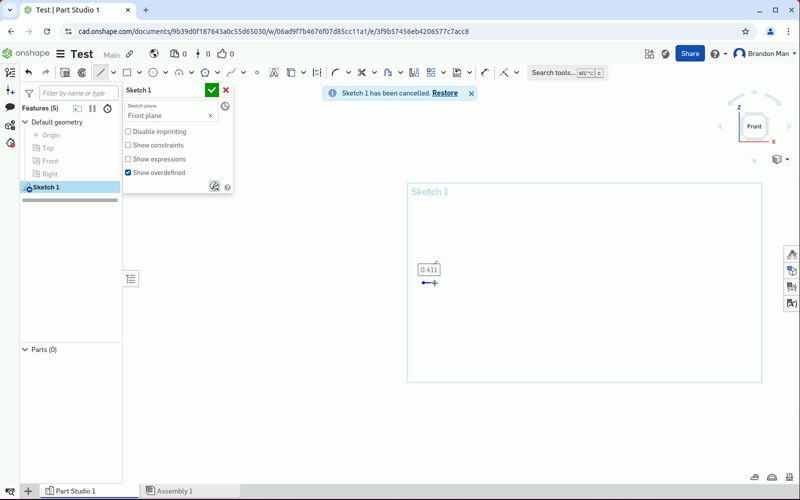
scroll(-6)
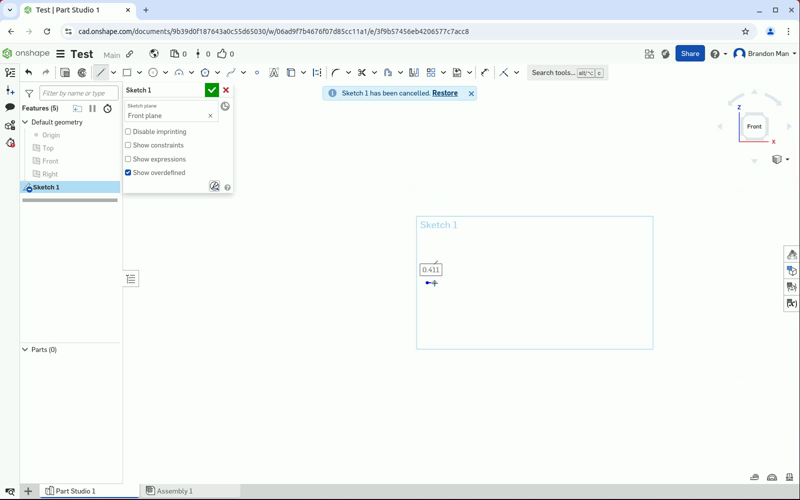
scroll(-6)
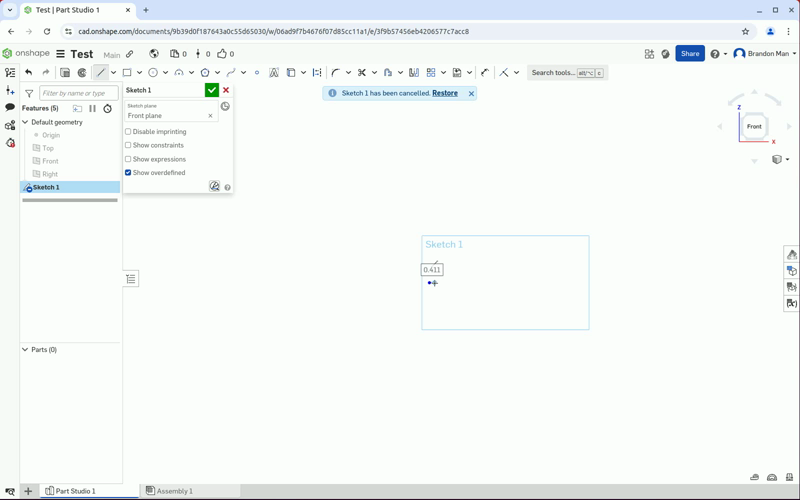
scroll(-6)
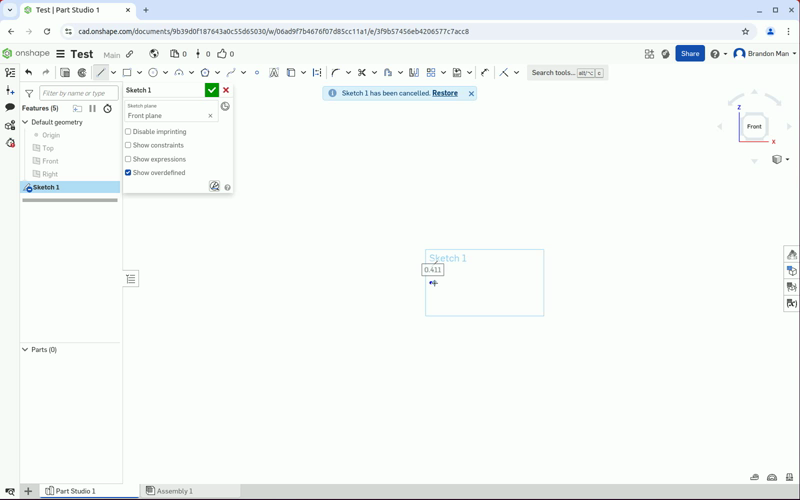
scroll(-6)
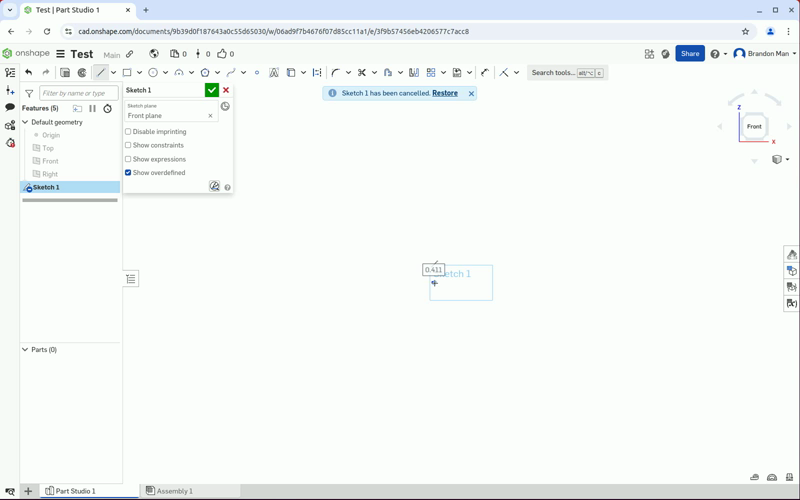
key_up(shift)
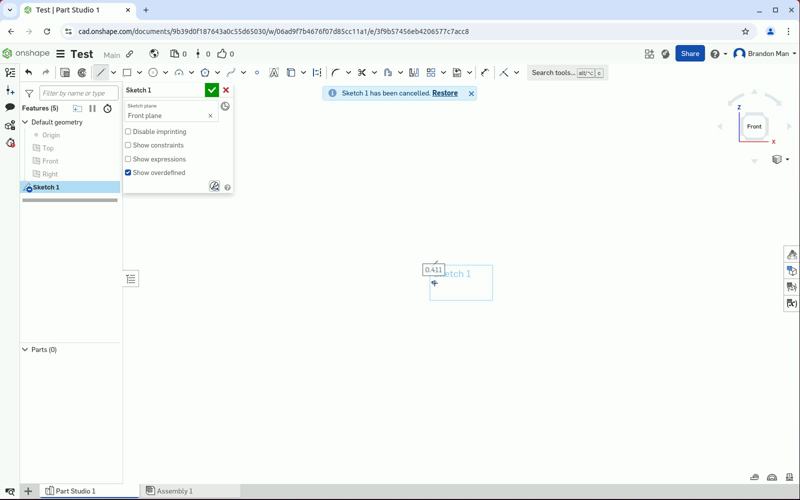
key_down(shift)
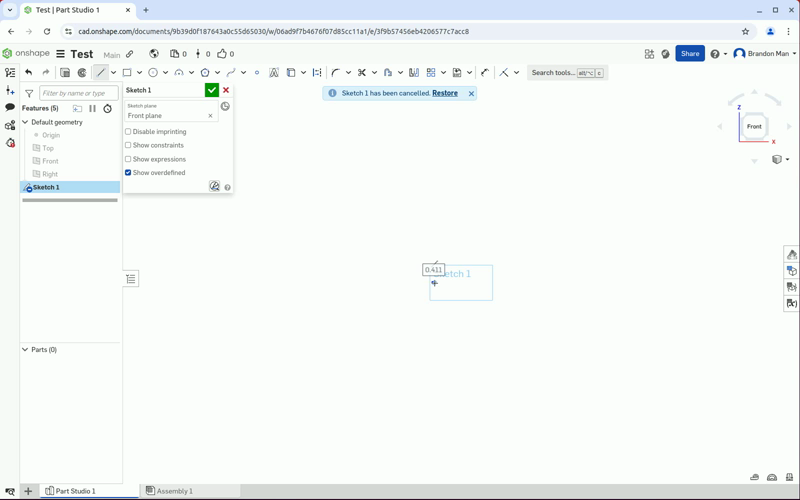
mouse_move(434, 172)
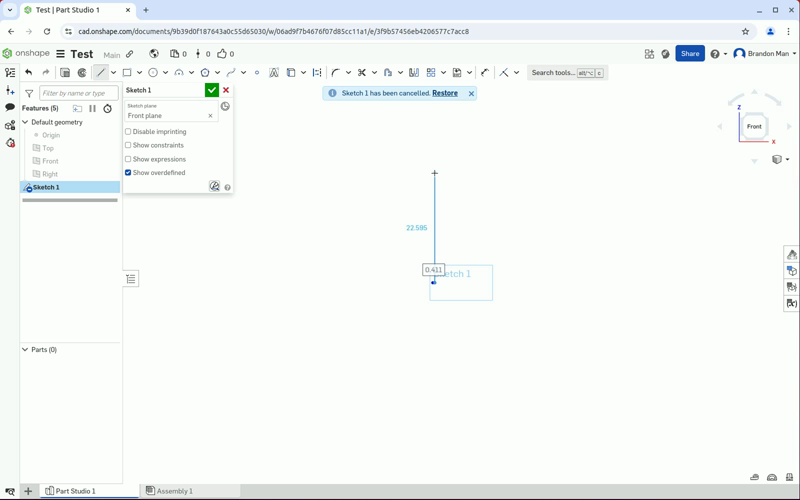
click(434, 172)
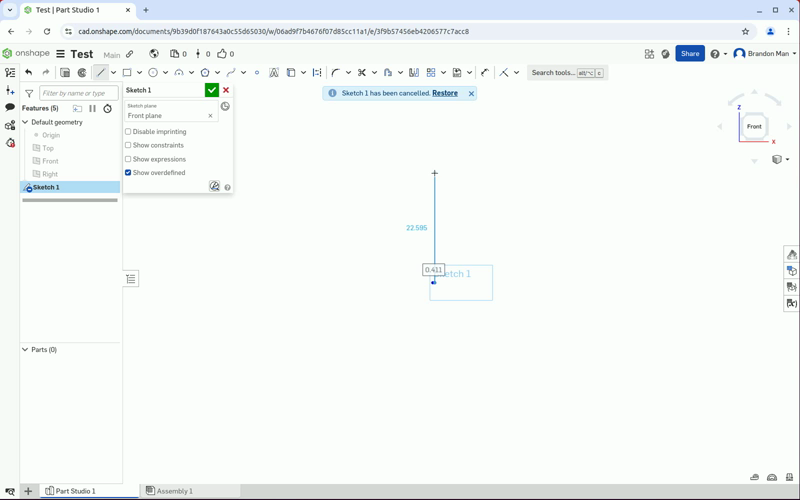
key_up(shift)
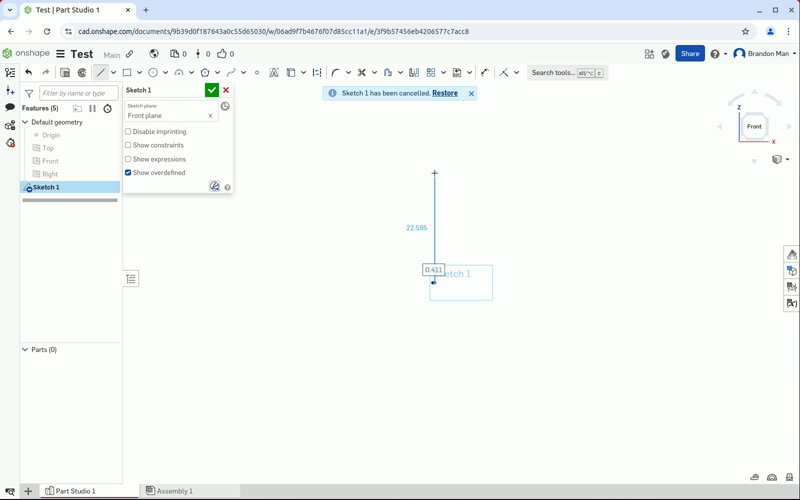
key_down(shift)
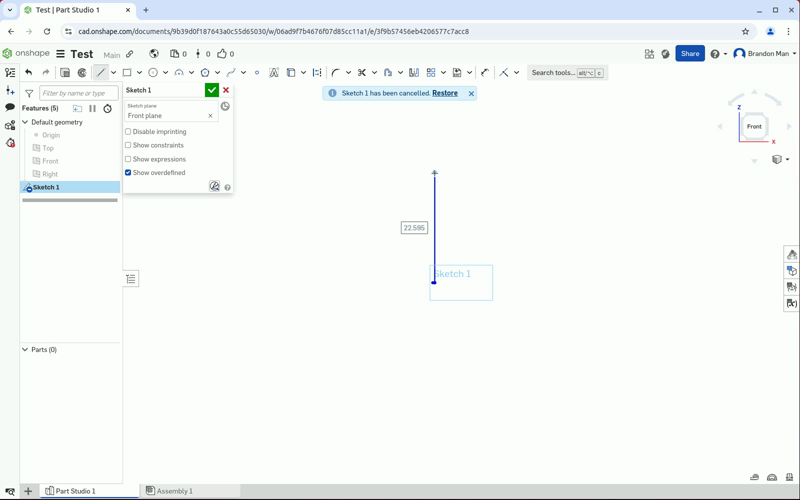
mouse_move(464, 172)
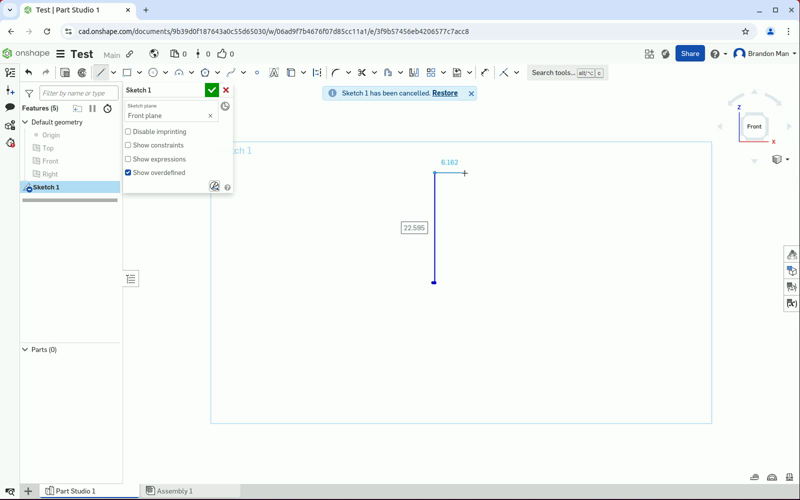
mouse_move(486, 172)
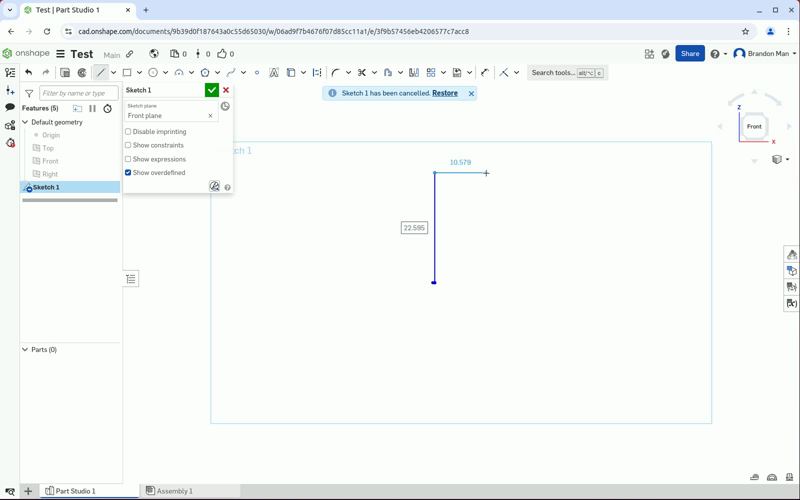
click(486, 172)
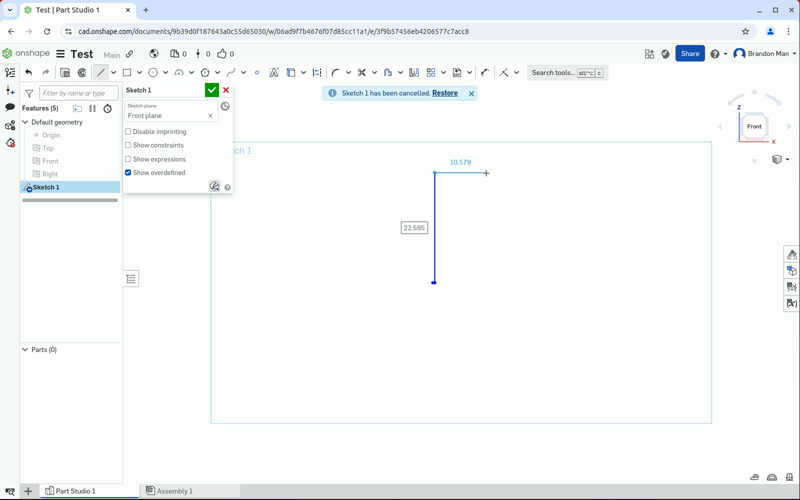
key_up(shift)
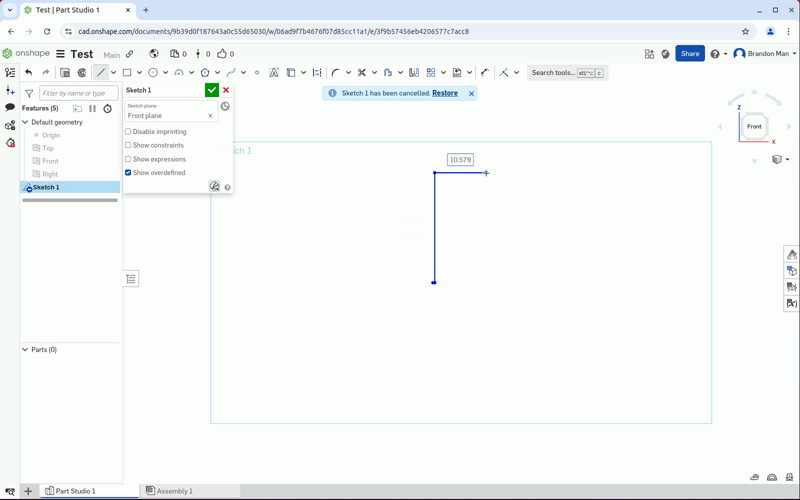
key_down(shift)
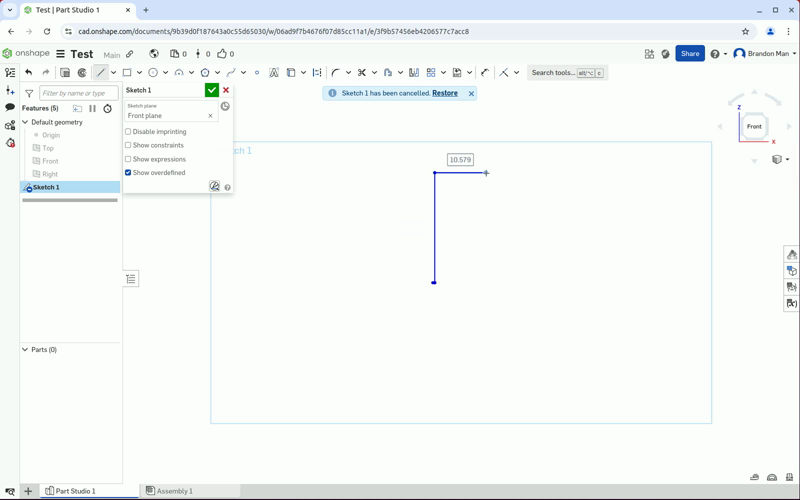
mouse_move(486, 282)
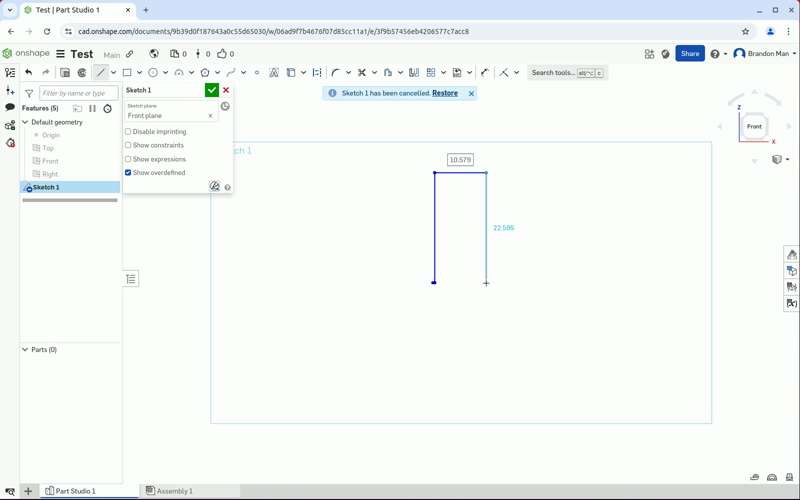
click(486, 282)
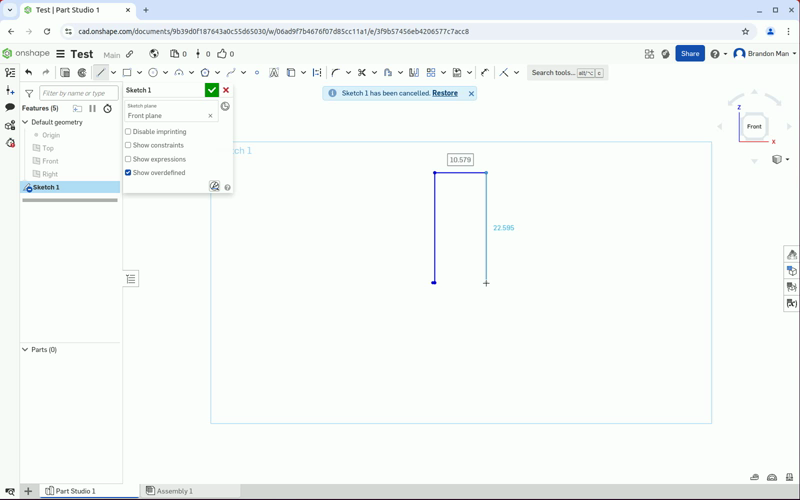
key_up(shift)
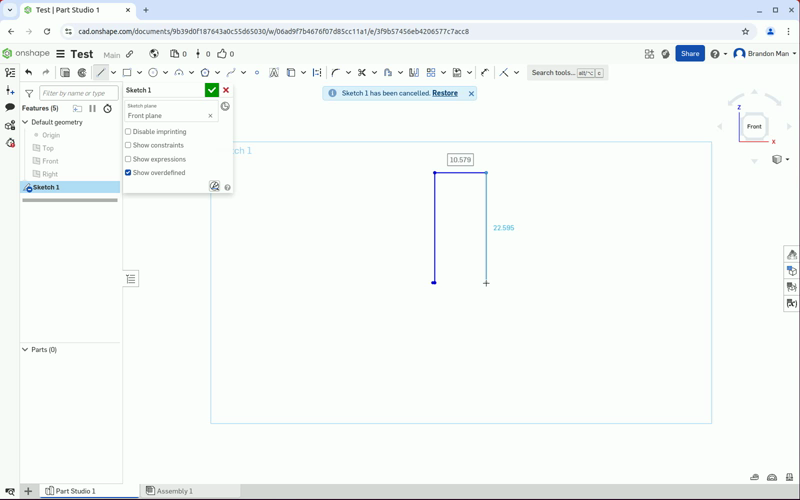
key_down(shift)
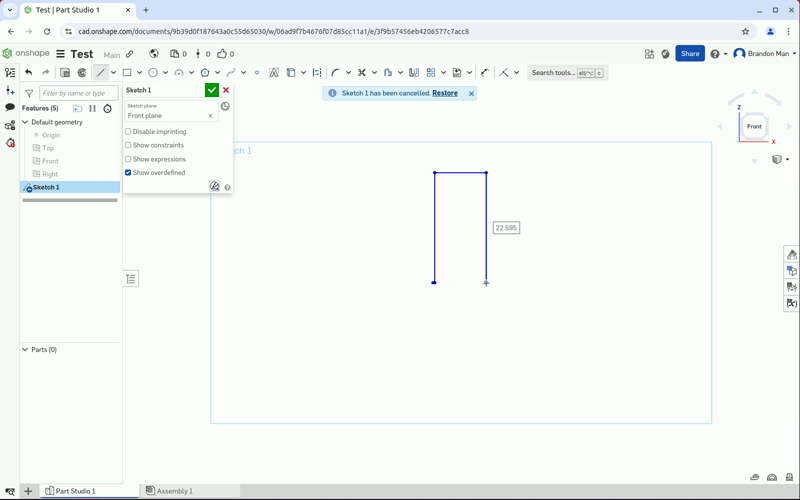
mouse_move(516, 282)
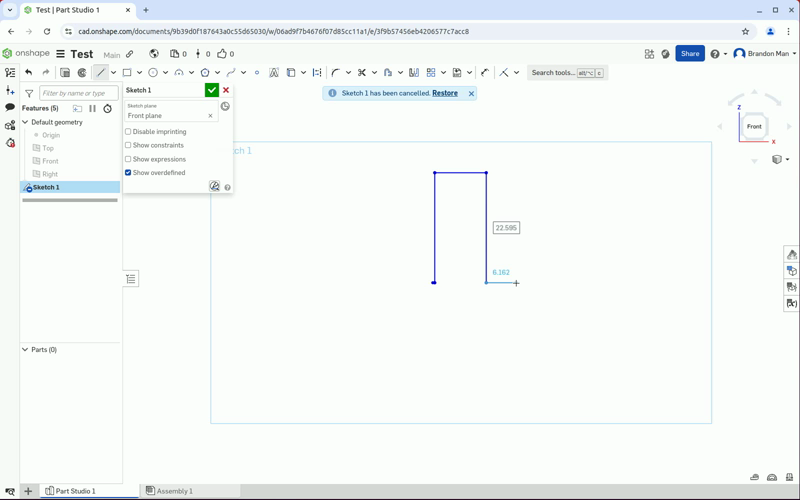
mouse_move(489, 282)
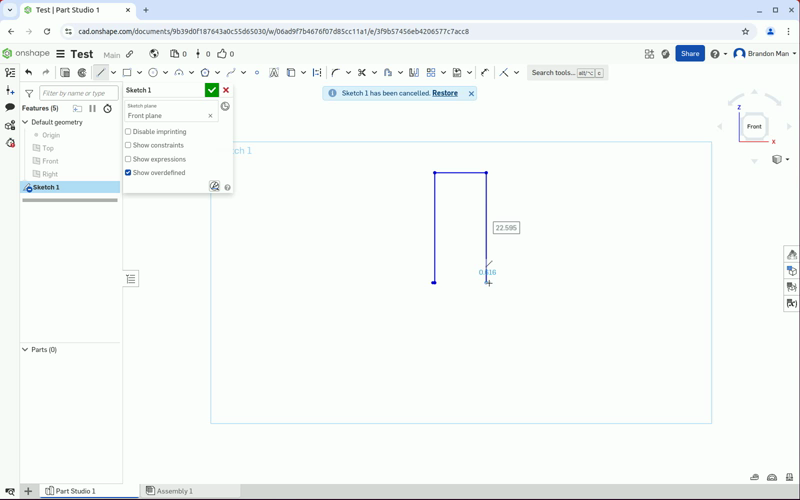
scroll(6)
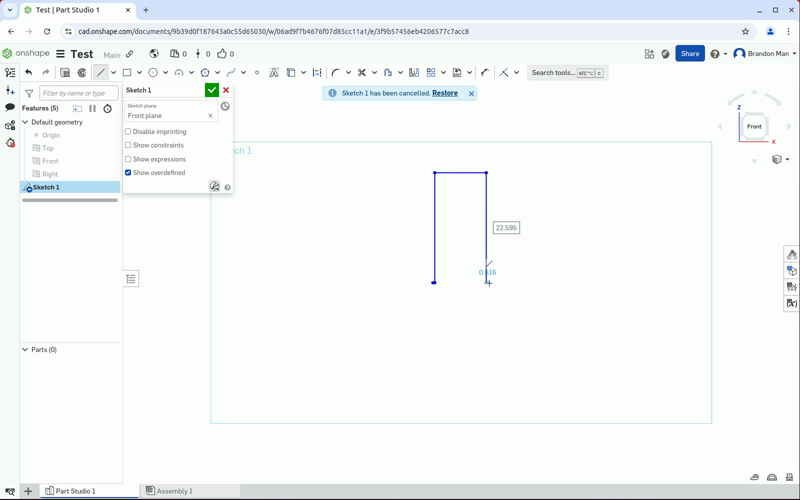
scroll(6)
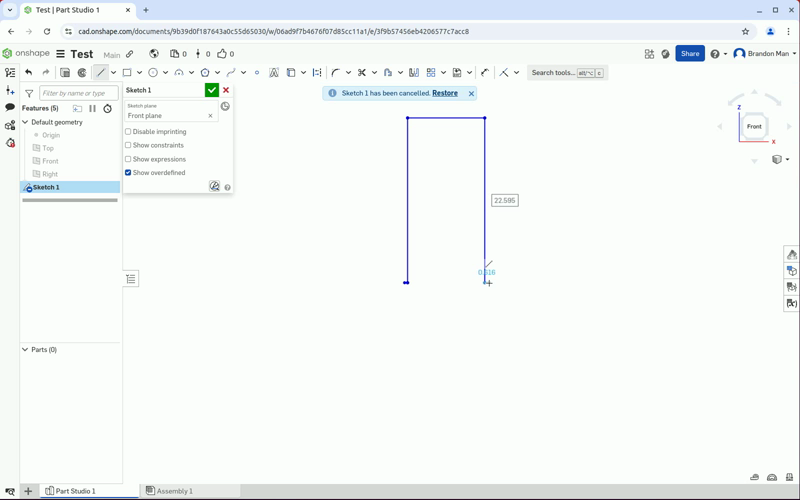
scroll(6)
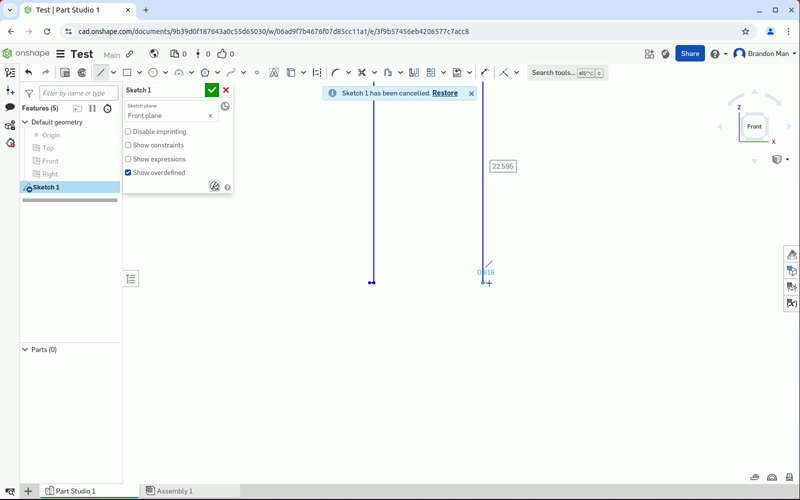
scroll(6)
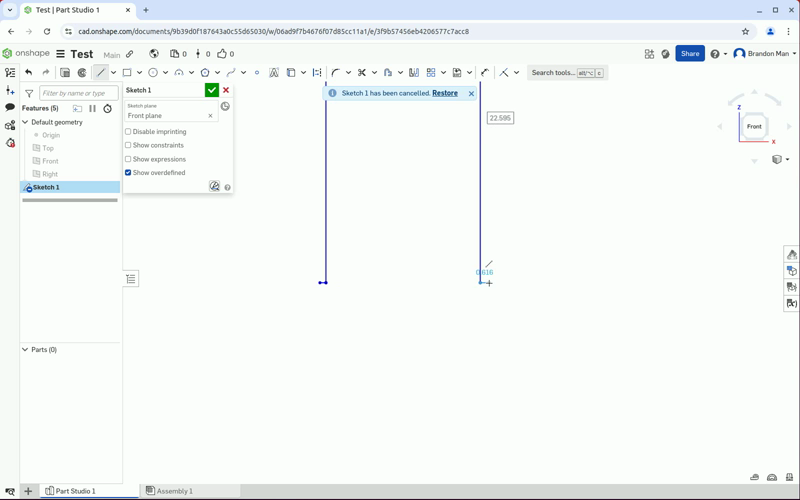
scroll(6)
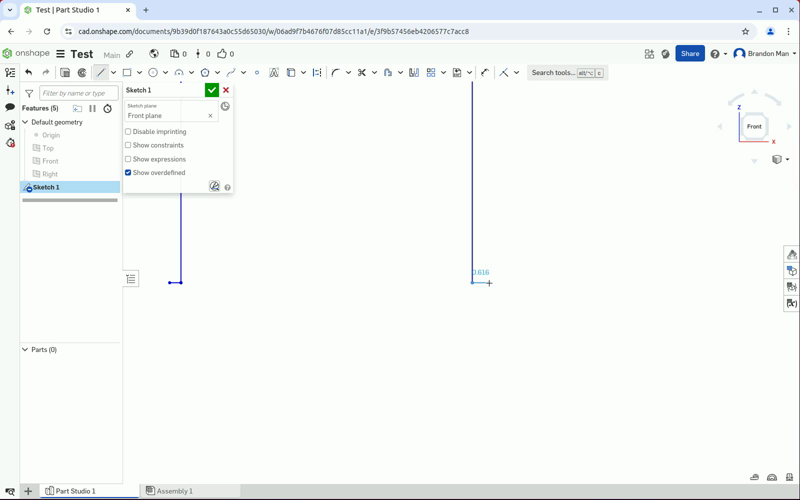
scroll(6)
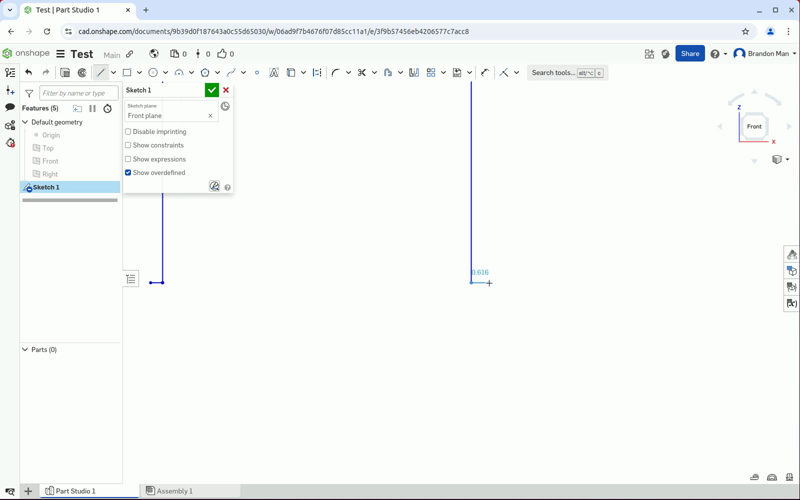
scroll(6)
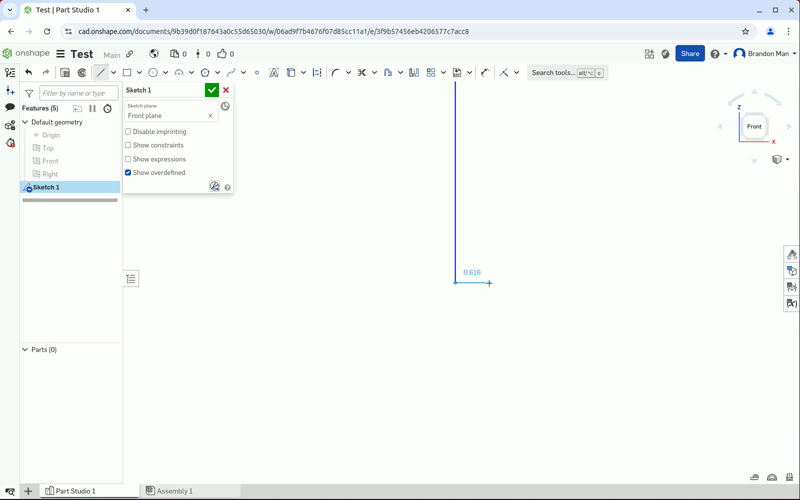
click(489, 282)
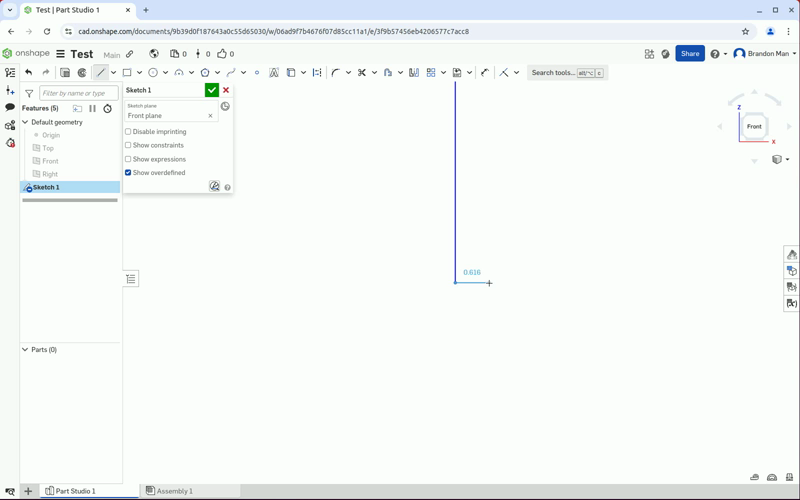
scroll(-6)
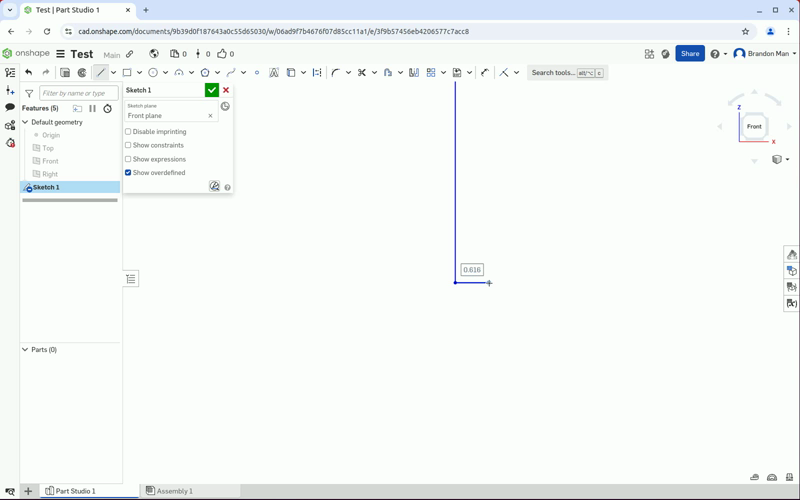
scroll(-6)
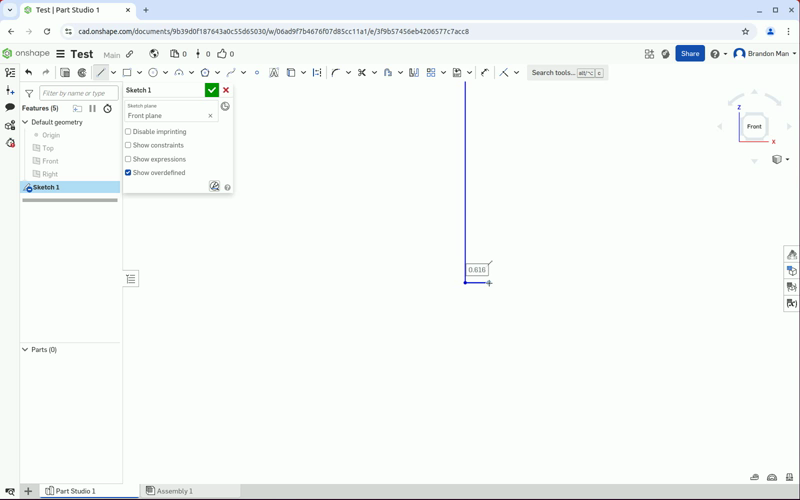
scroll(-6)
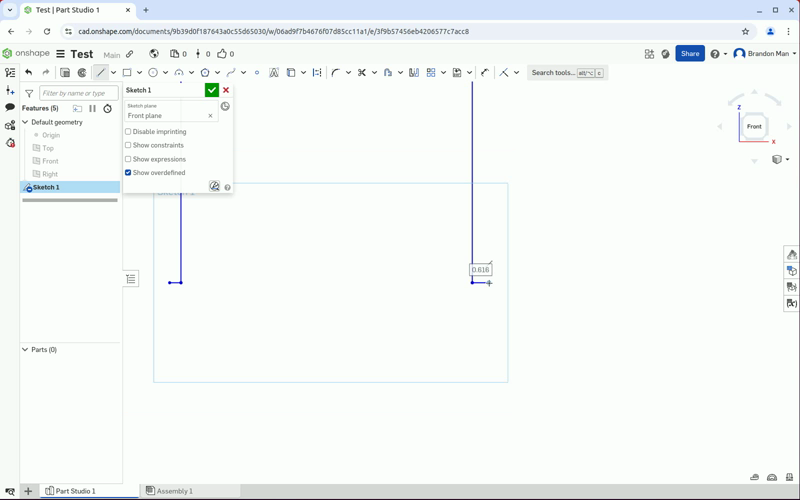
scroll(-6)
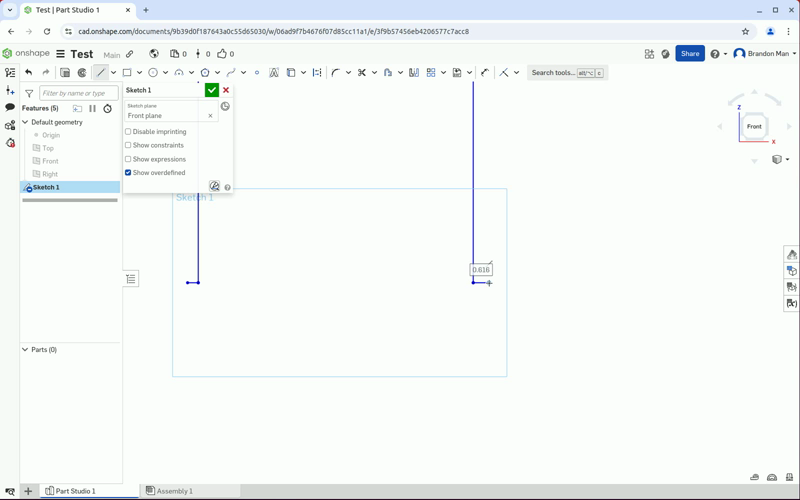
scroll(-6)
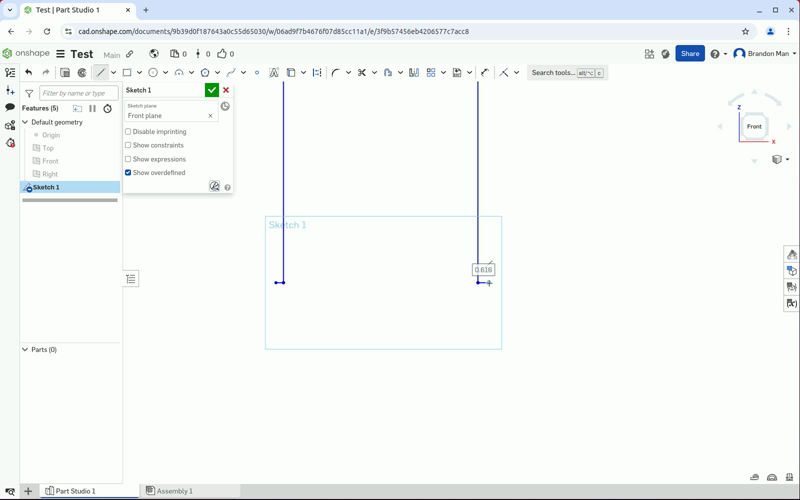
scroll(-6)
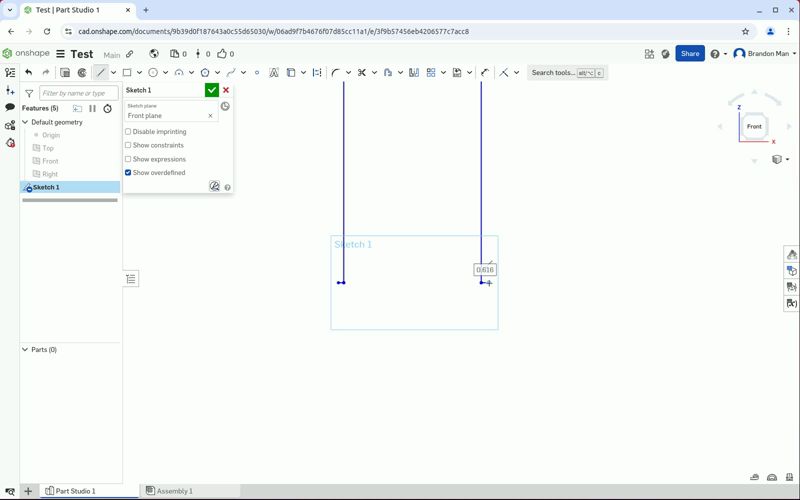
scroll(-6)
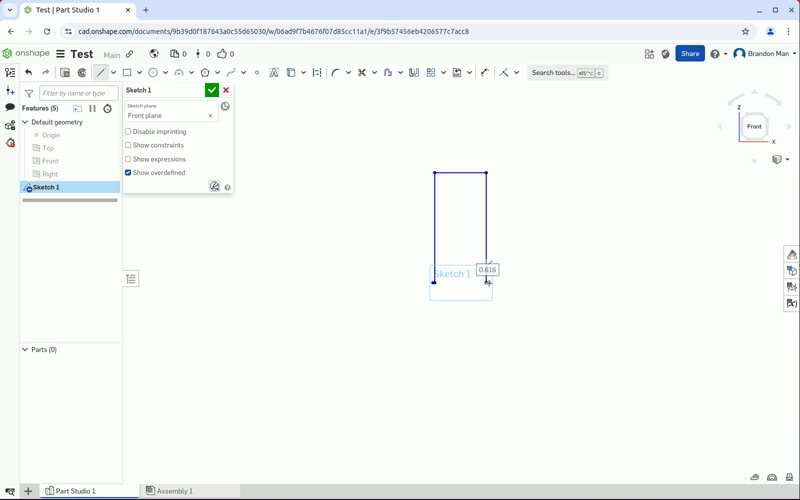
key_up(shift)
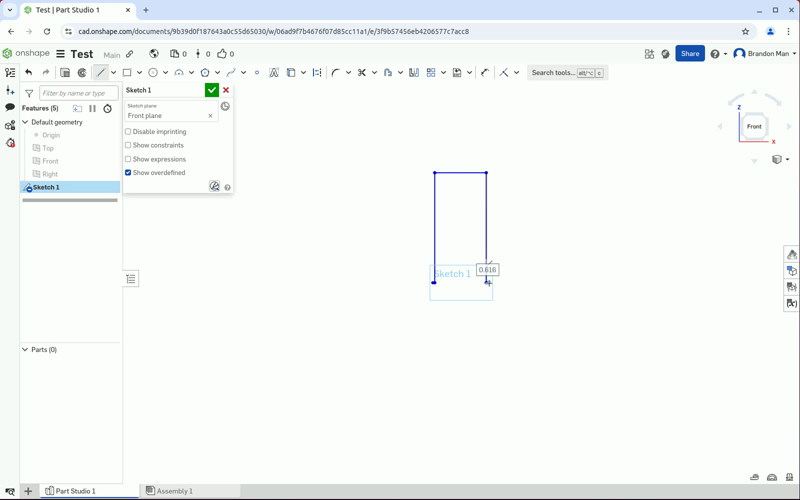
key_down(shift)
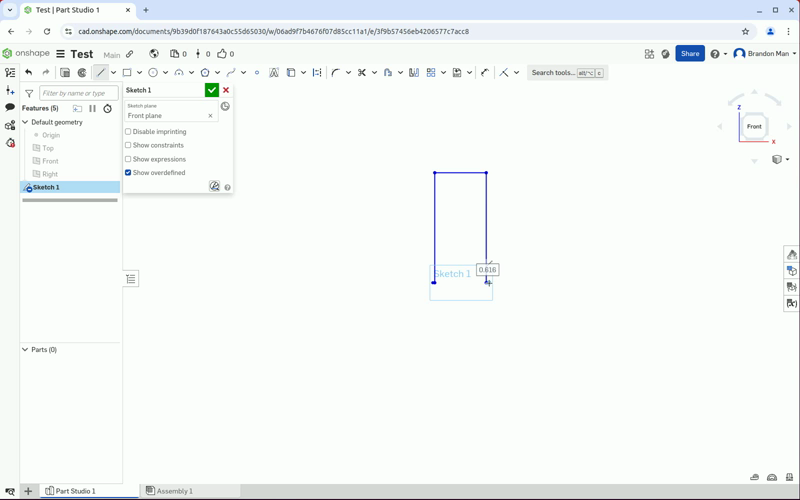
mouse_move(489, 170)
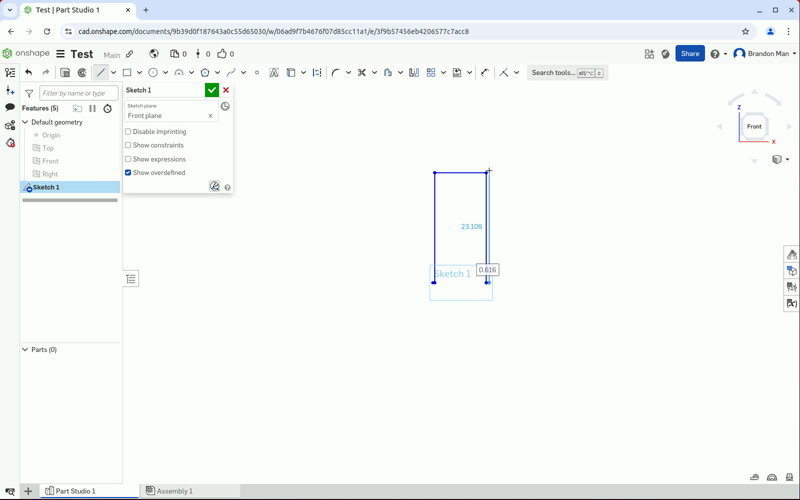
scroll(6)
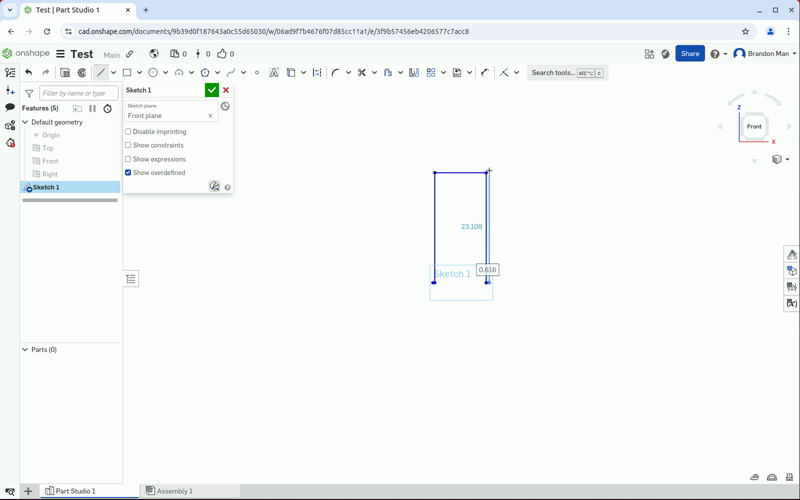
scroll(6)
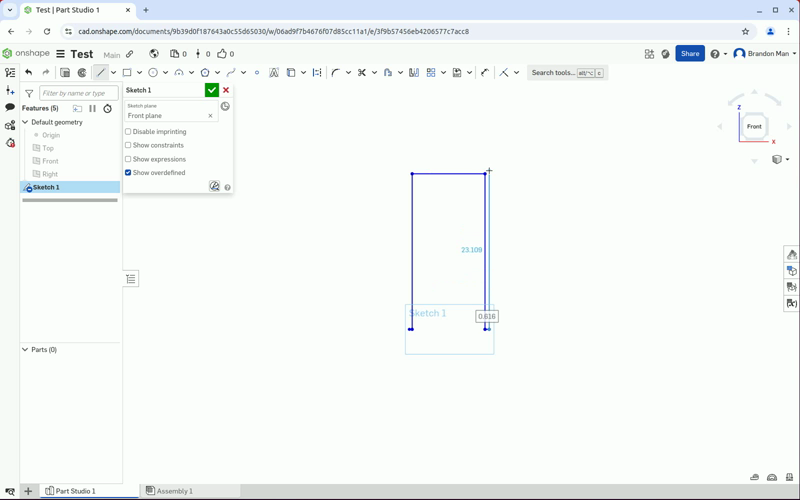
scroll(6)
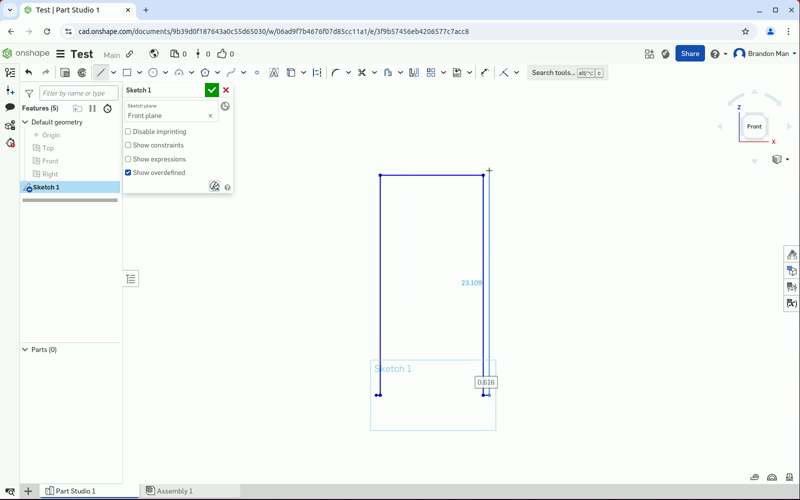
scroll(6)
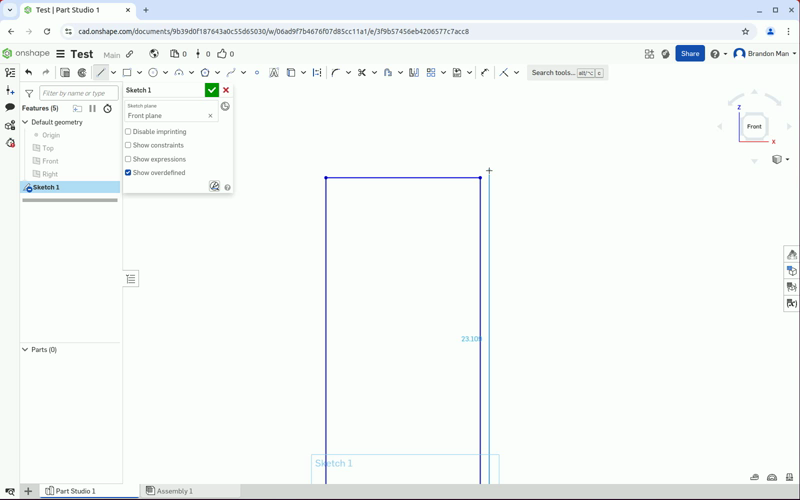
scroll(6)
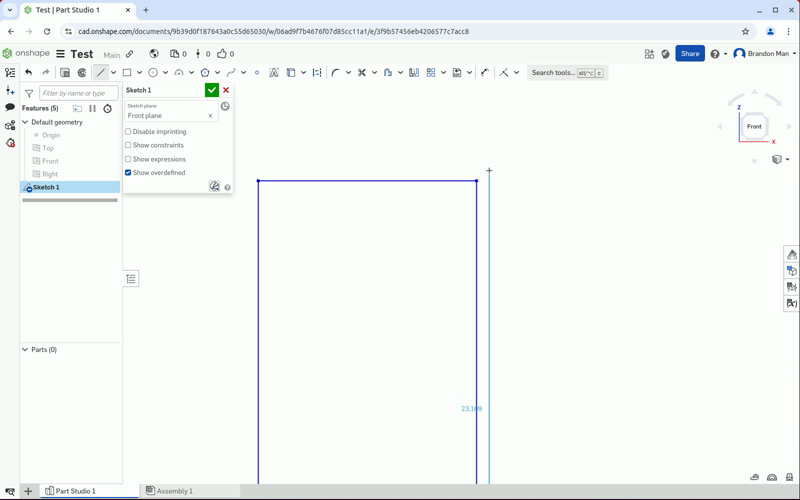
scroll(6)
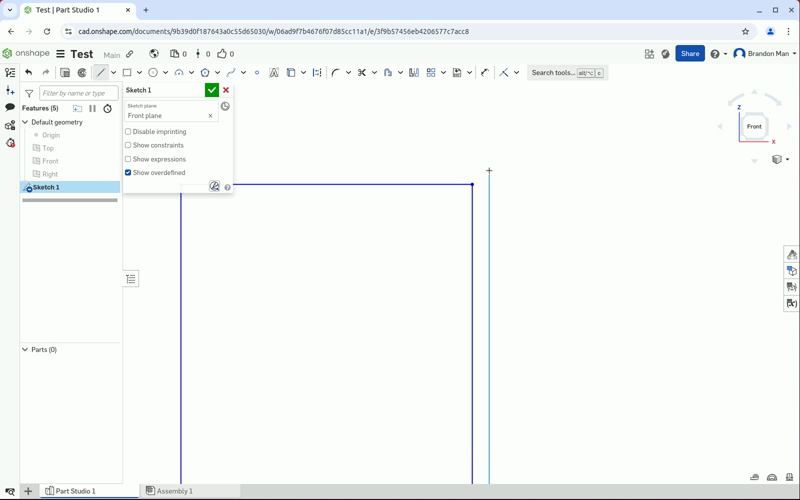
scroll(6)
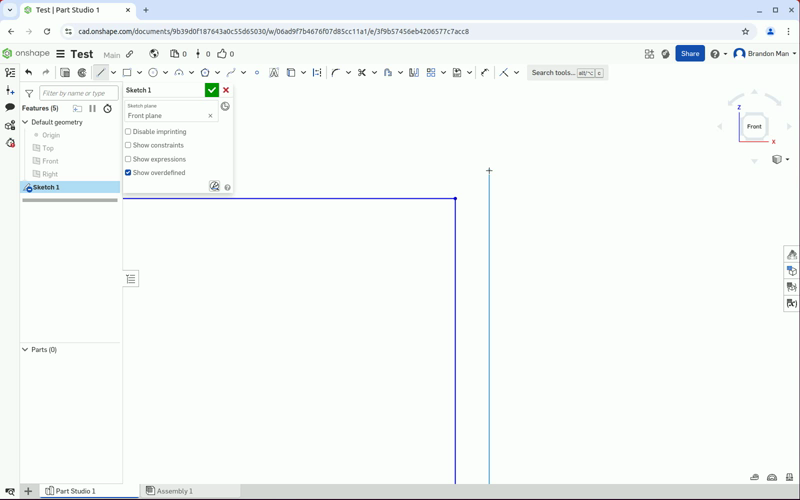
click(489, 170)
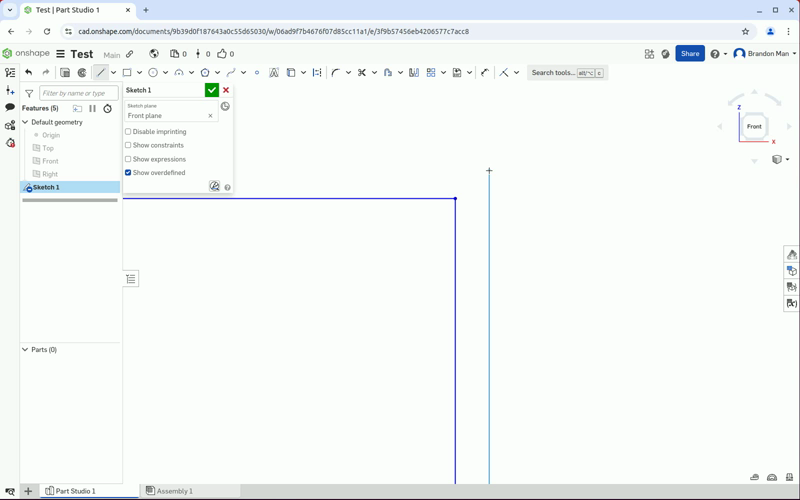
scroll(-6)
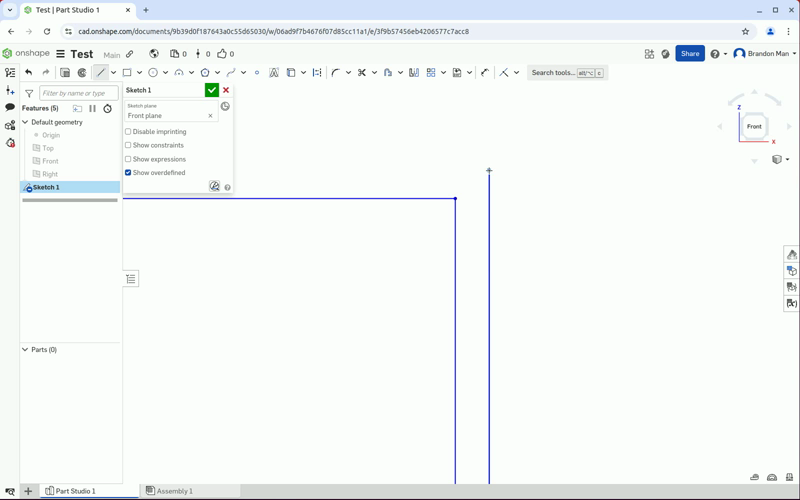
scroll(-6)
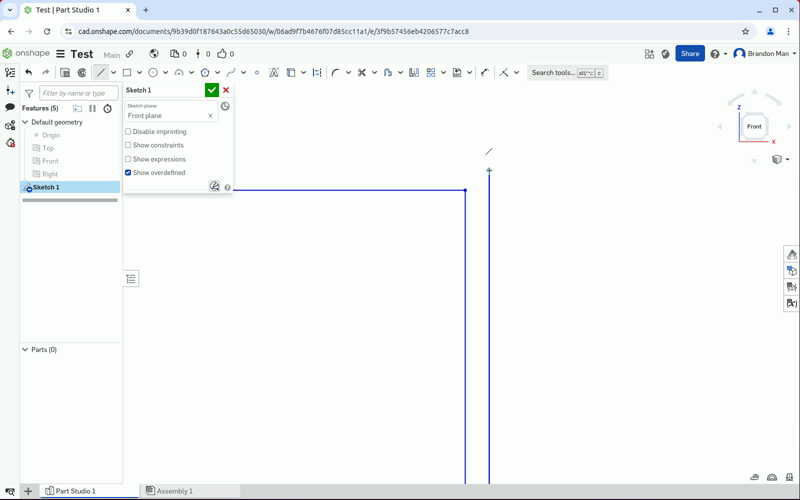
scroll(-6)
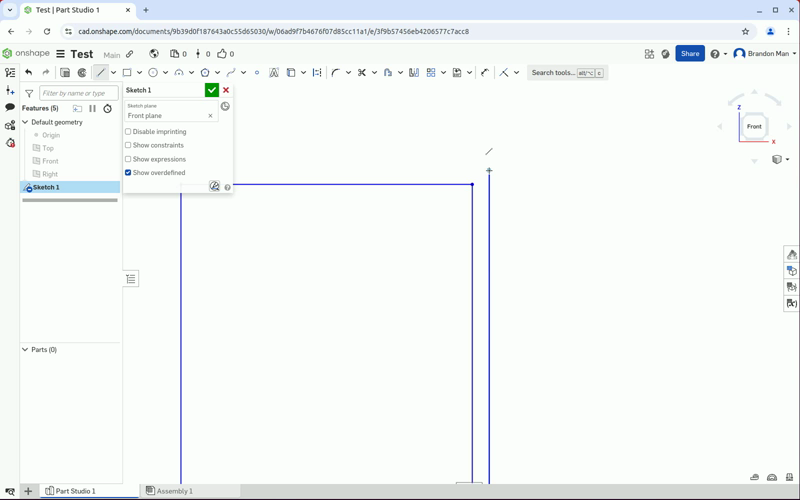
scroll(-6)
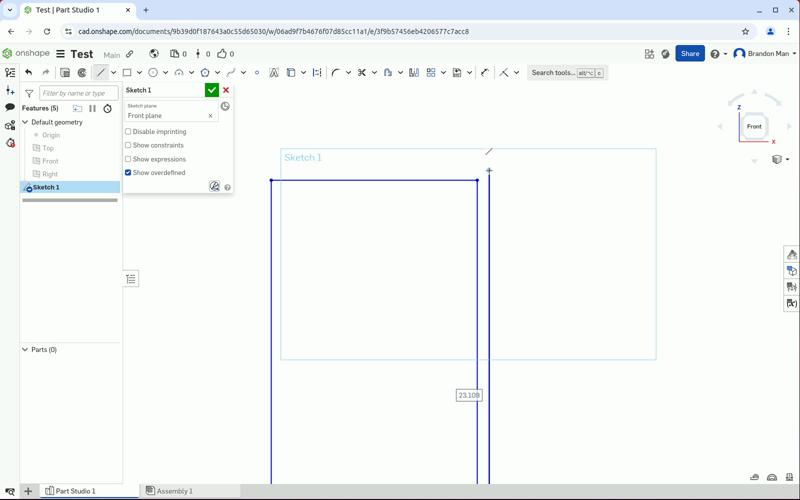
scroll(-6)
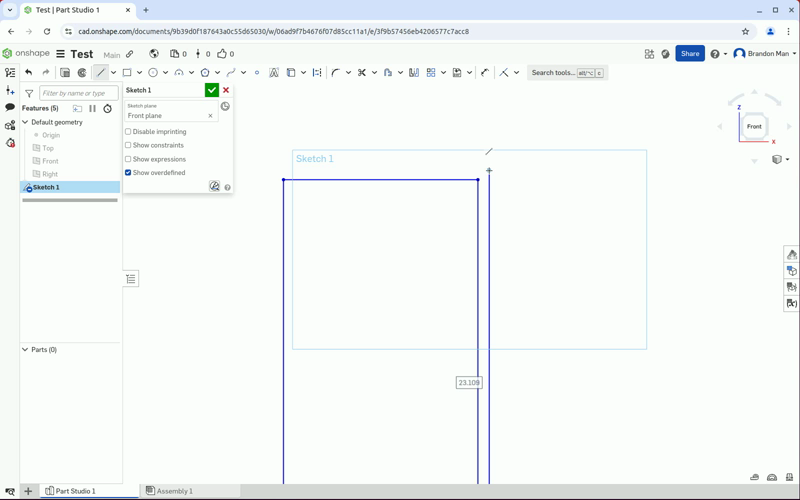
scroll(-6)
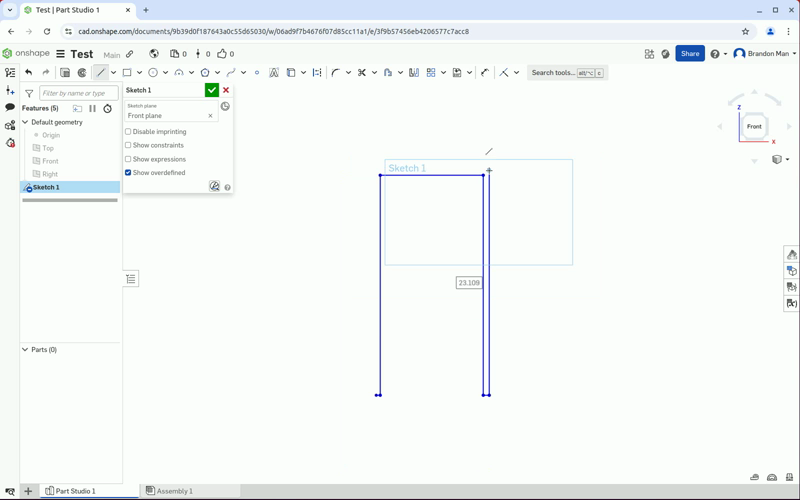
scroll(-6)
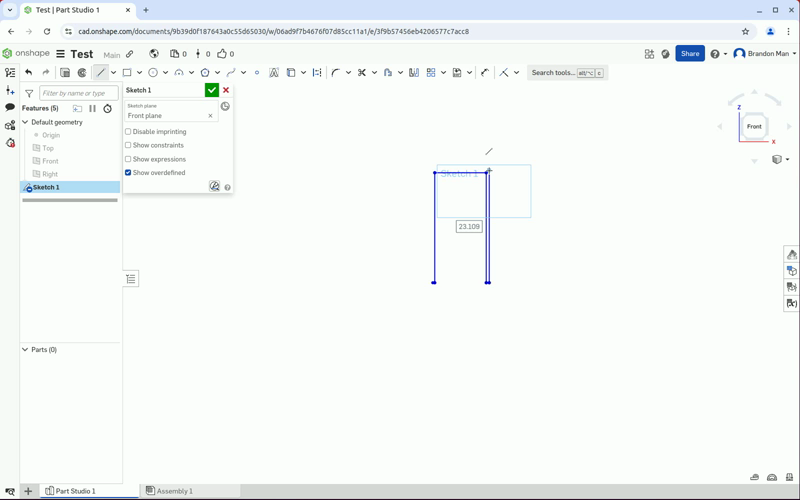
key_up(shift)
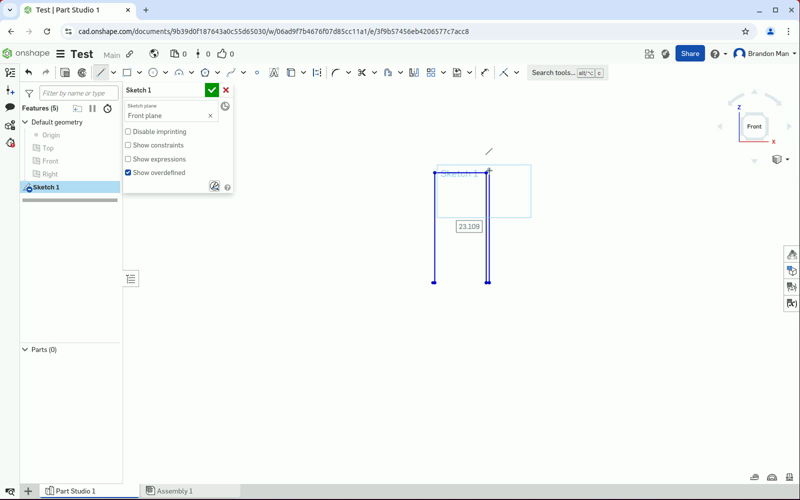
key_down(shift)
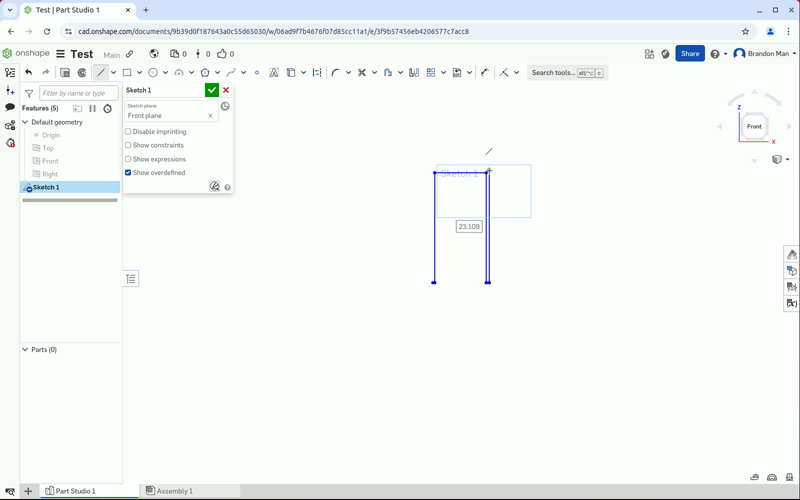
mouse_move(519, 170)
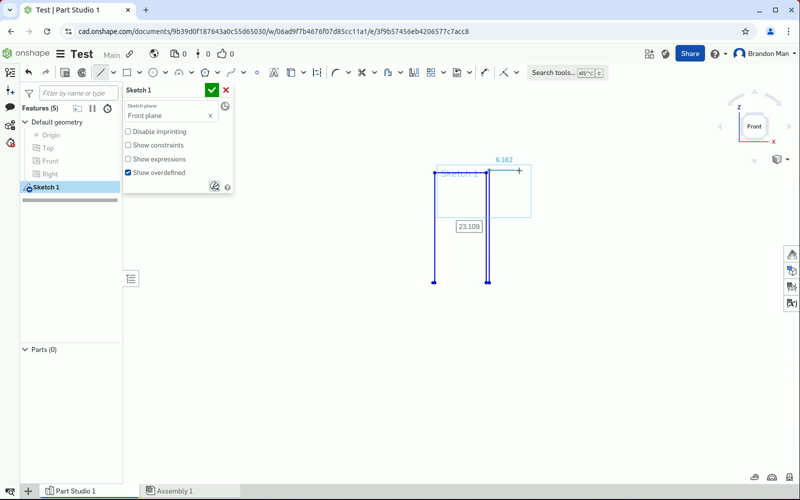
mouse_move(432, 170)
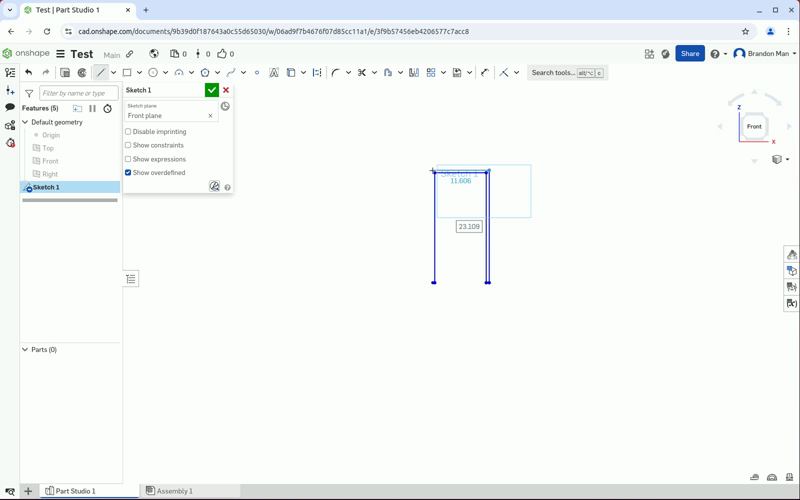
scroll(6)
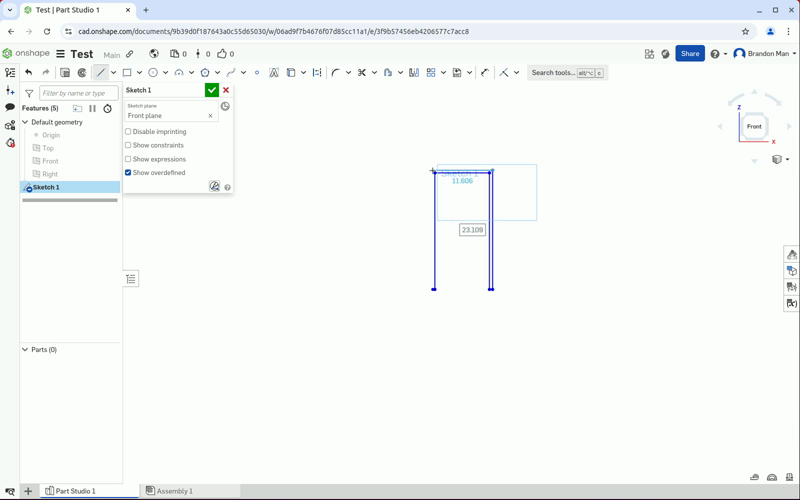
scroll(6)
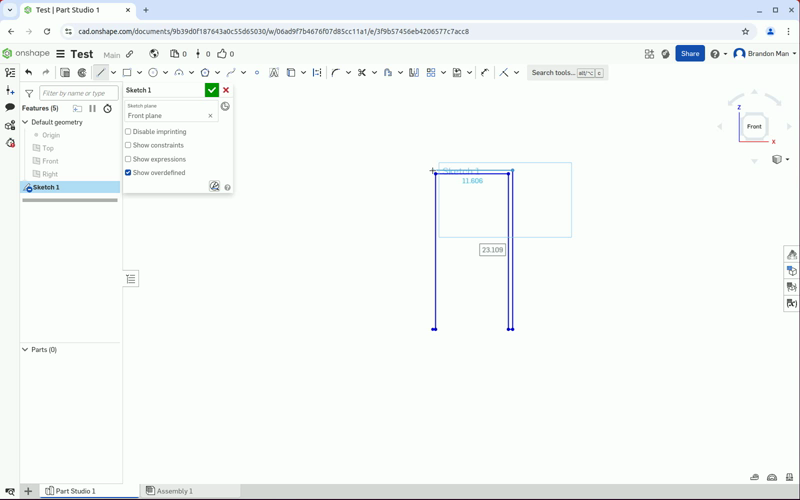
scroll(6)
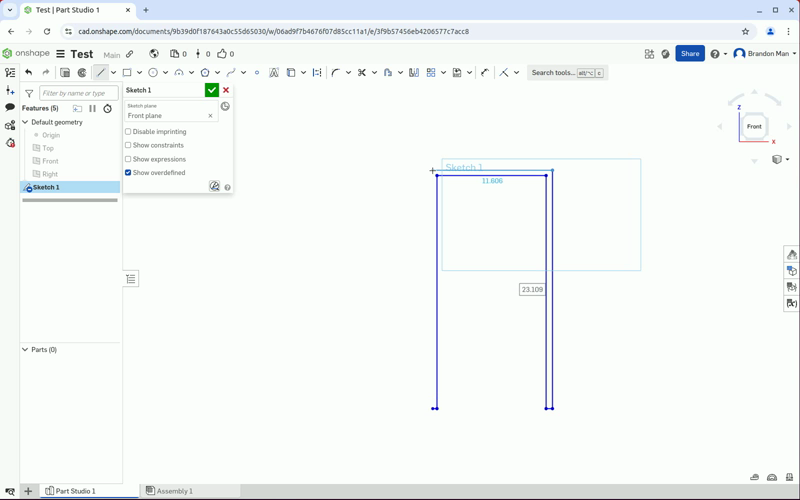
scroll(6)
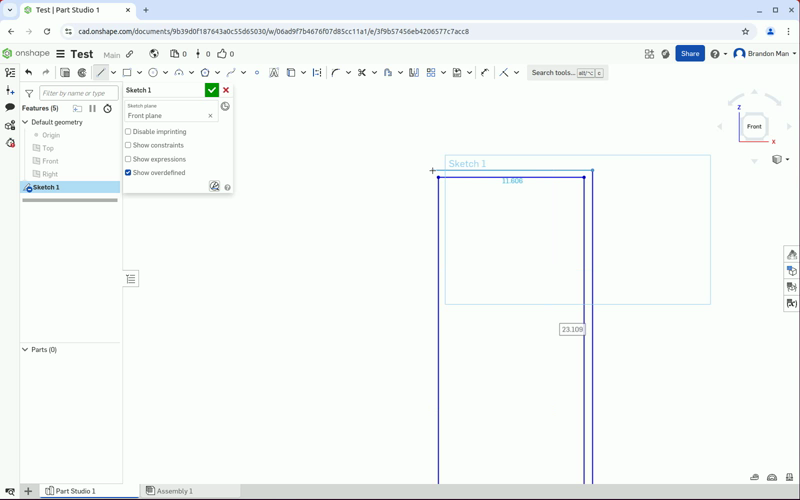
scroll(6)
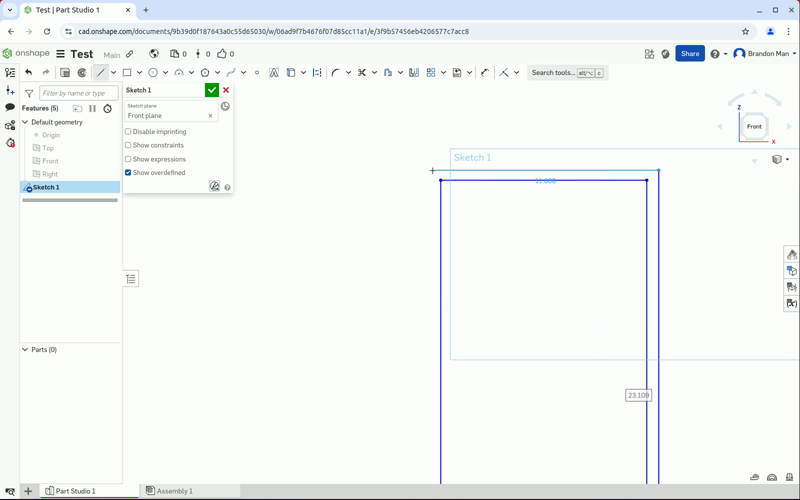
scroll(6)
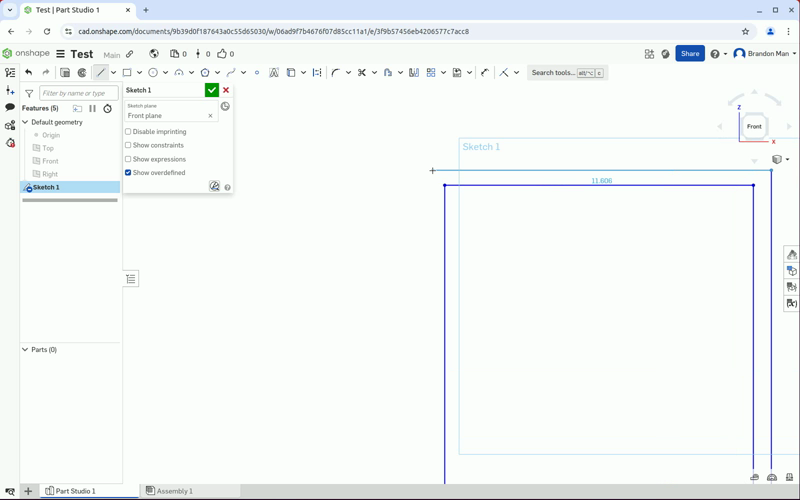
scroll(6)
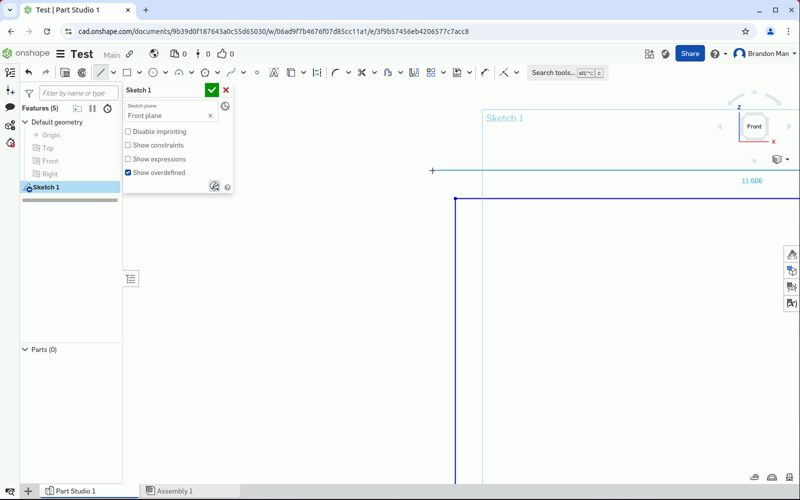
click(432, 170)
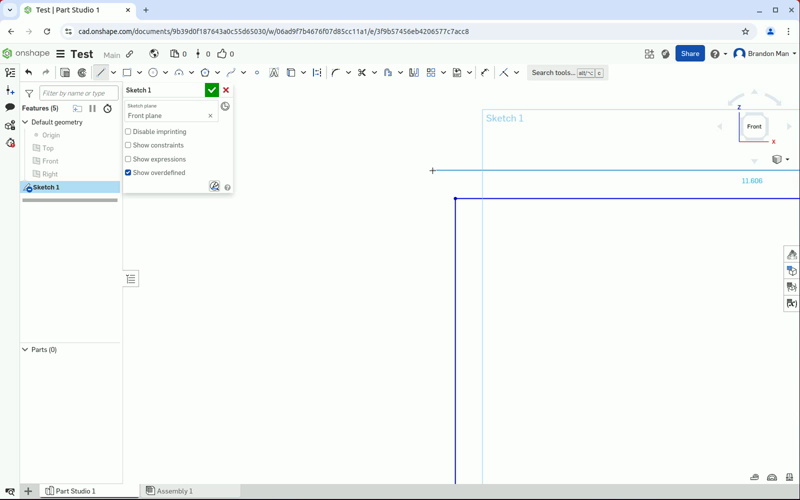
scroll(-6)
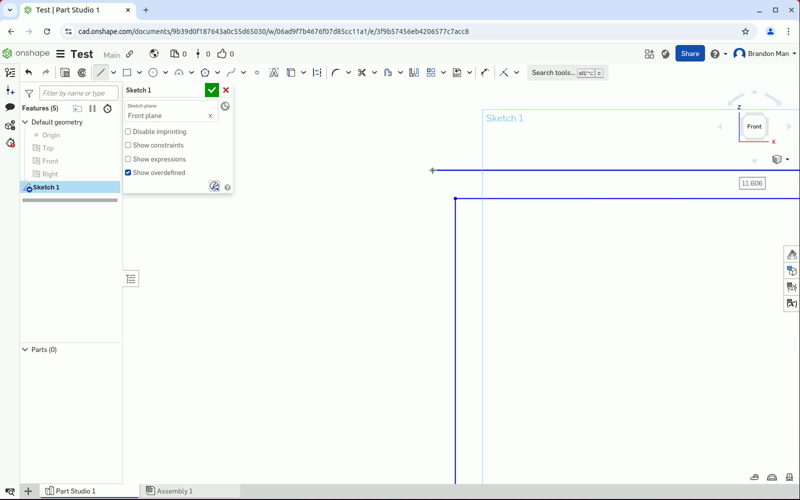
scroll(-6)
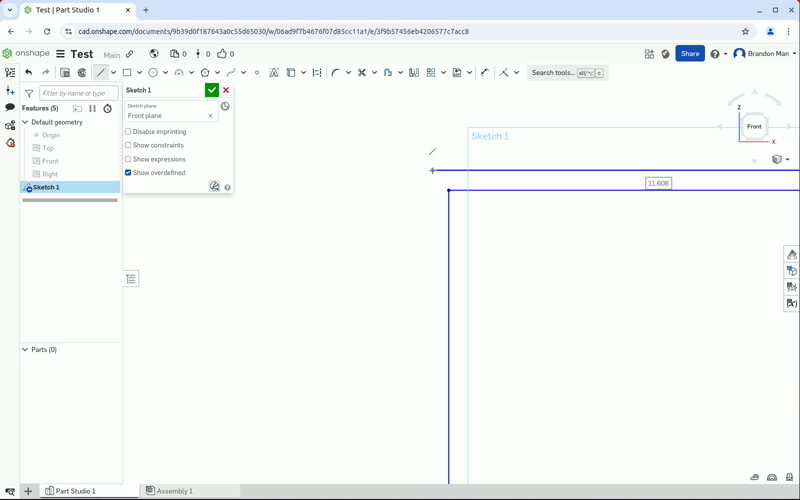
scroll(-6)
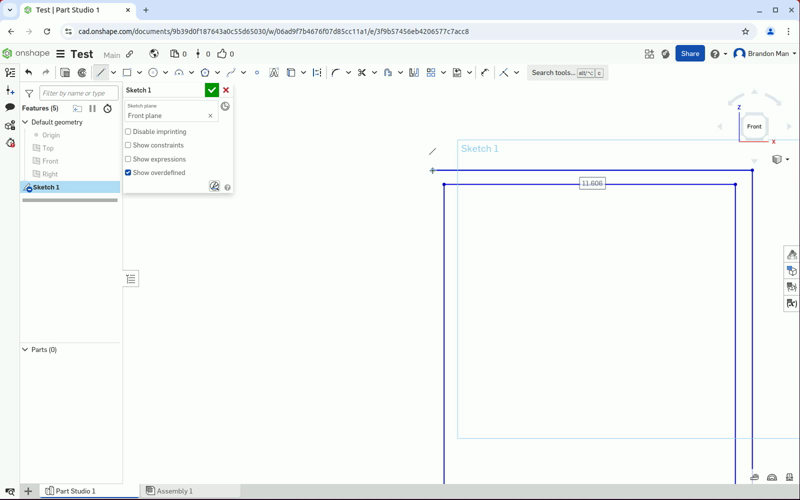
scroll(-6)
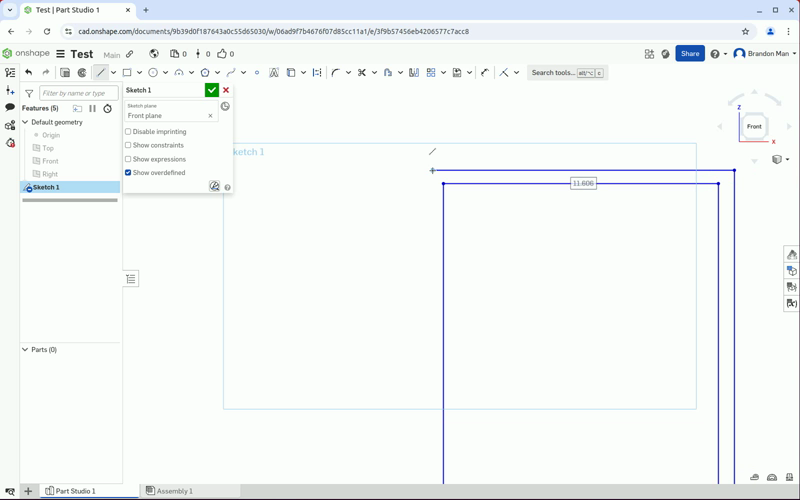
scroll(-6)
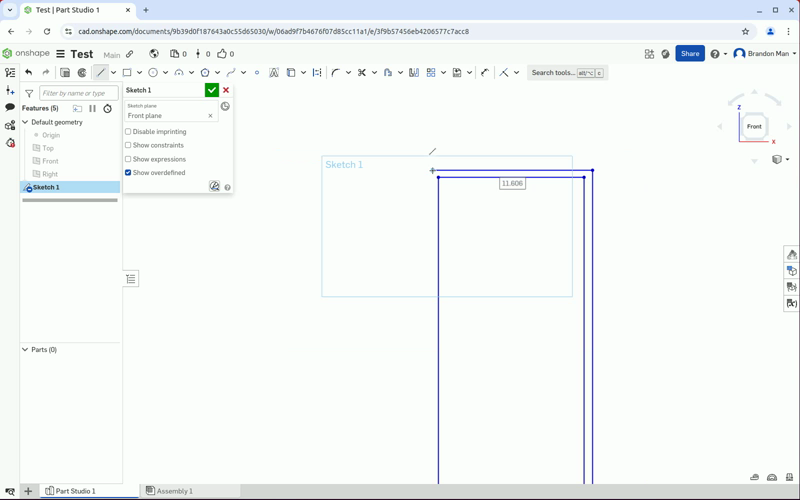
scroll(-6)
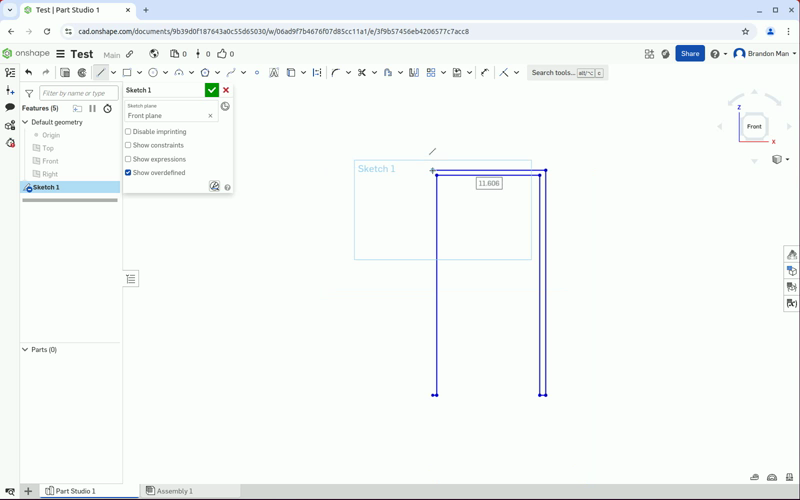
scroll(-6)
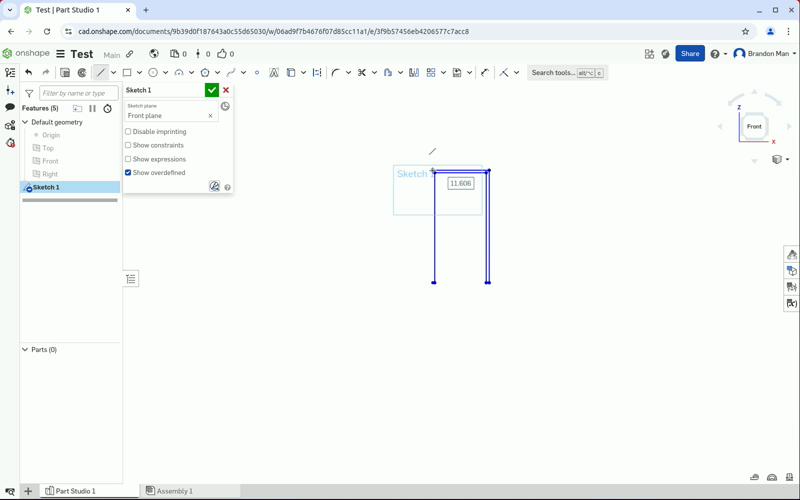
key_up(shift)
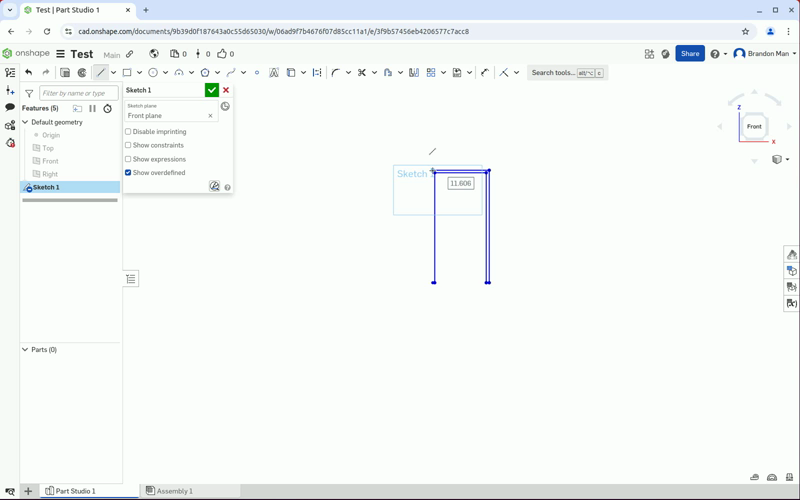
key_down(shift)
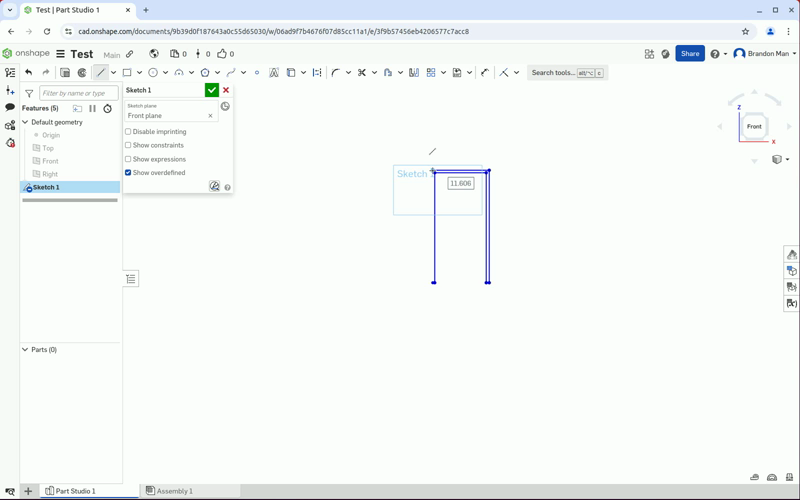
mouse_move(432, 282)
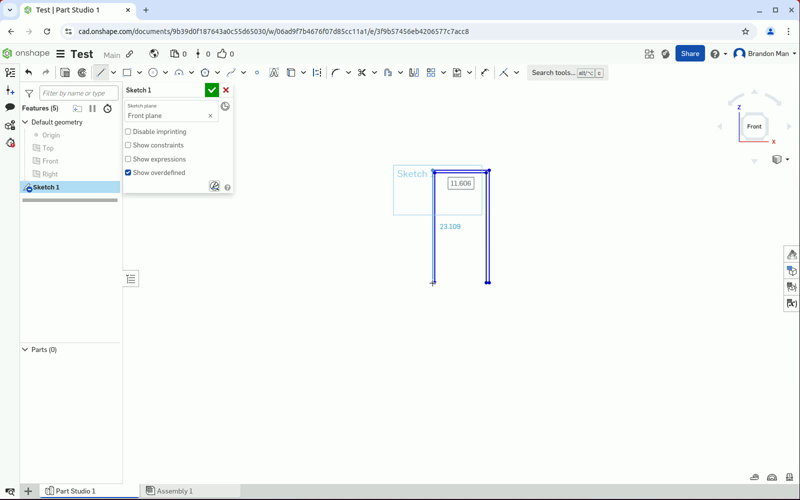
scroll(6)
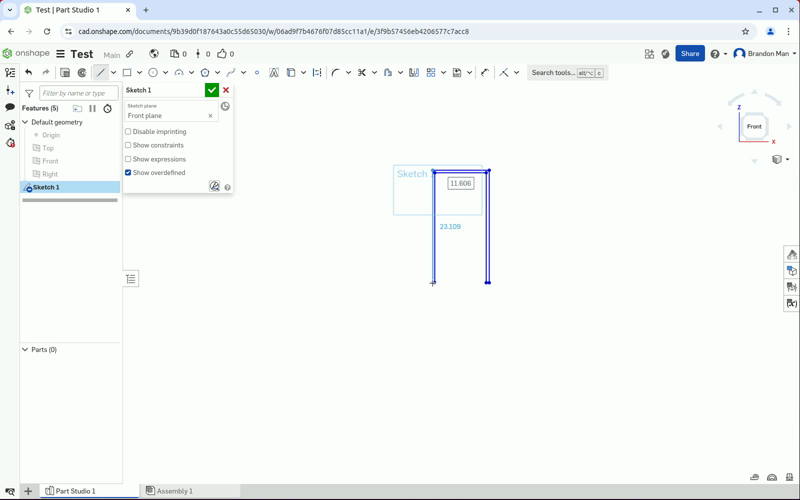
scroll(6)
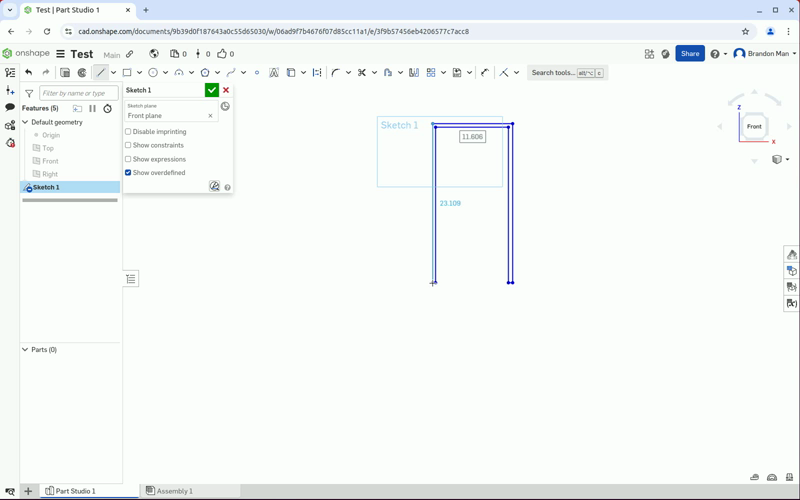
scroll(6)
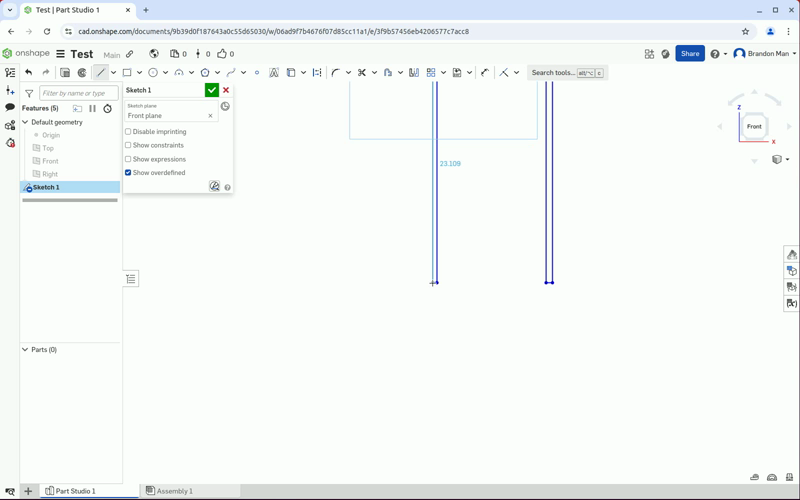
scroll(6)
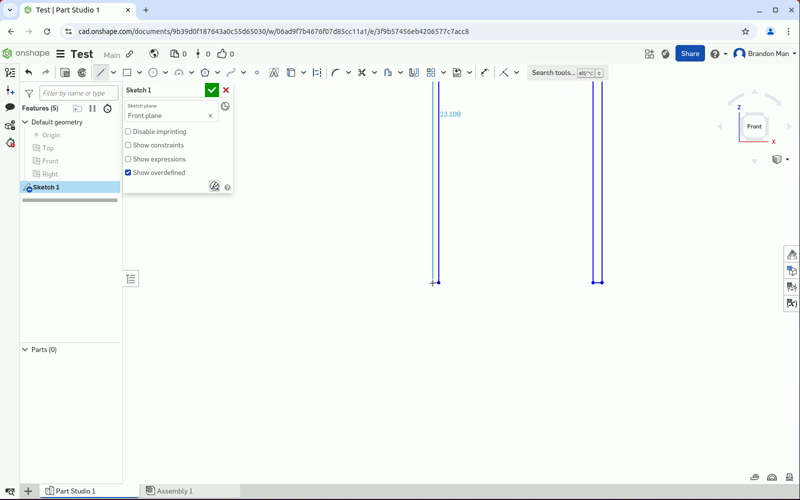
scroll(6)
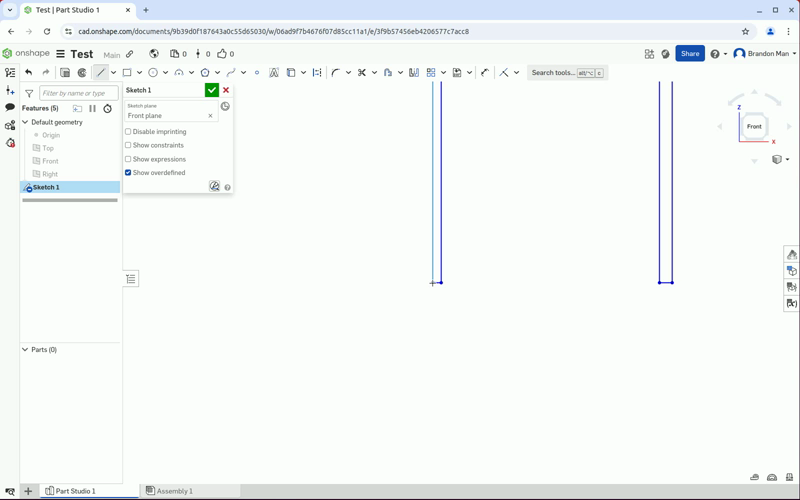
scroll(6)
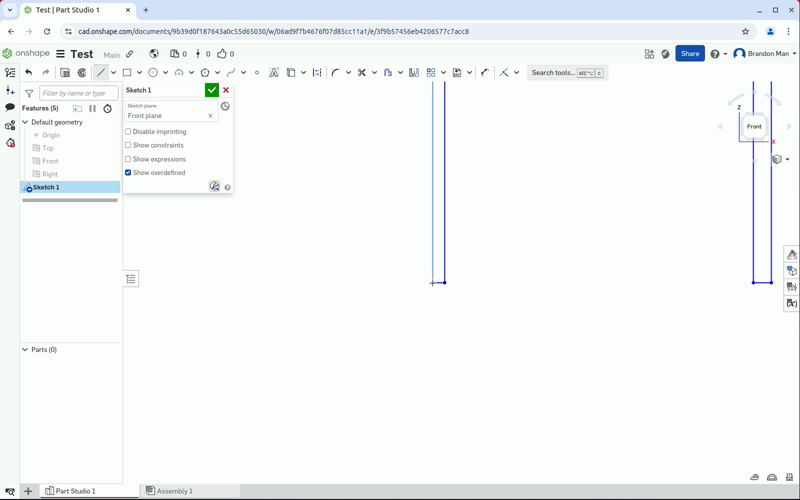
scroll(6)
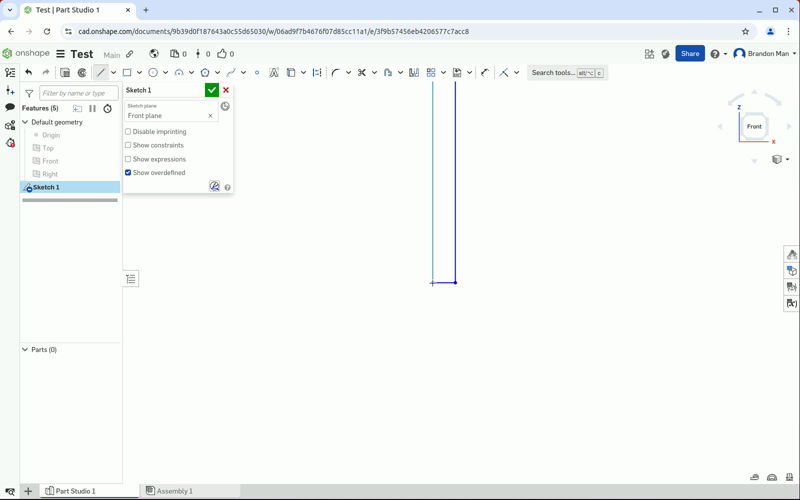
key_up(shift)
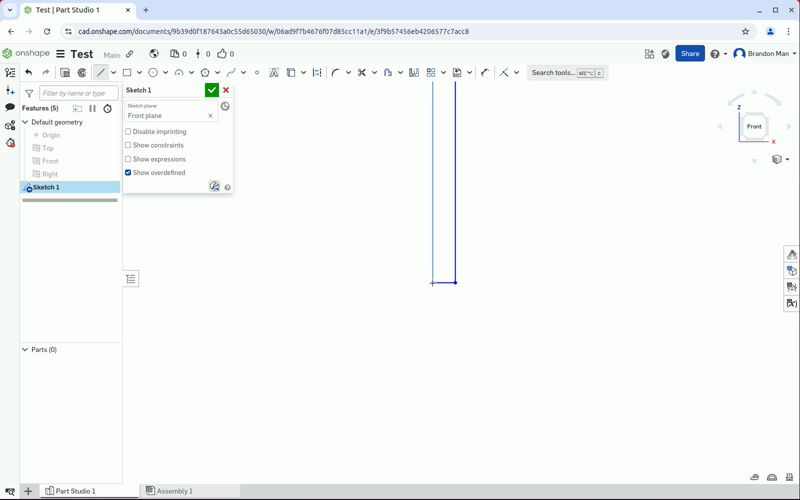
click(432, 282)
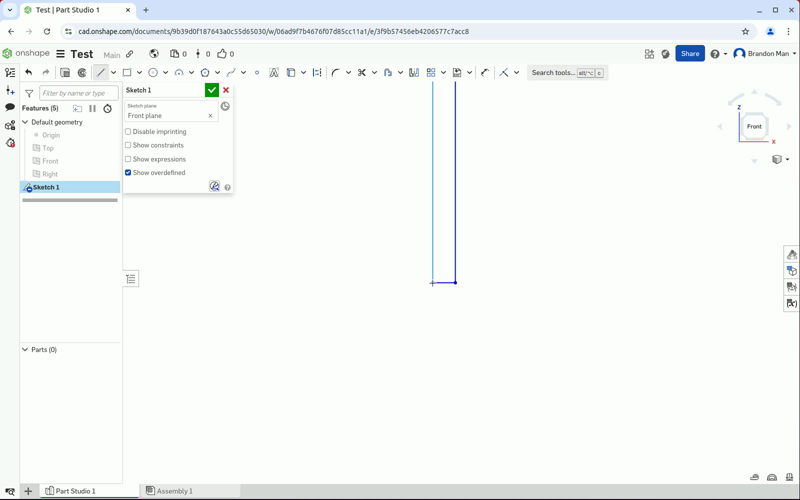
scroll(-6)
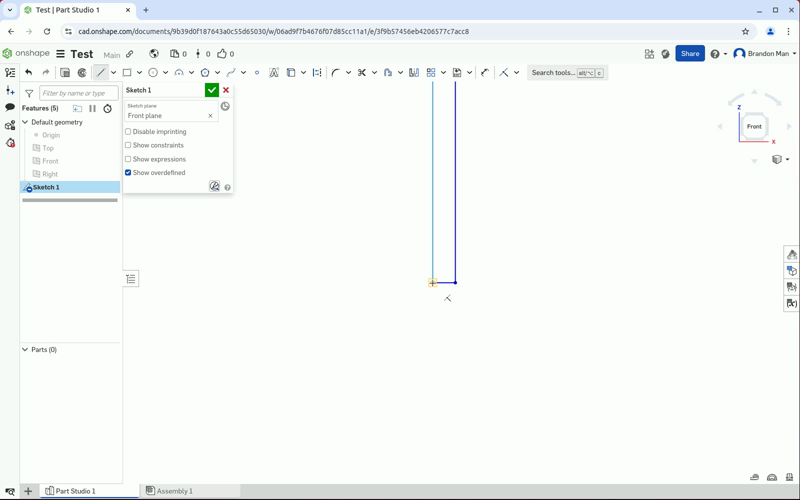
scroll(-6)
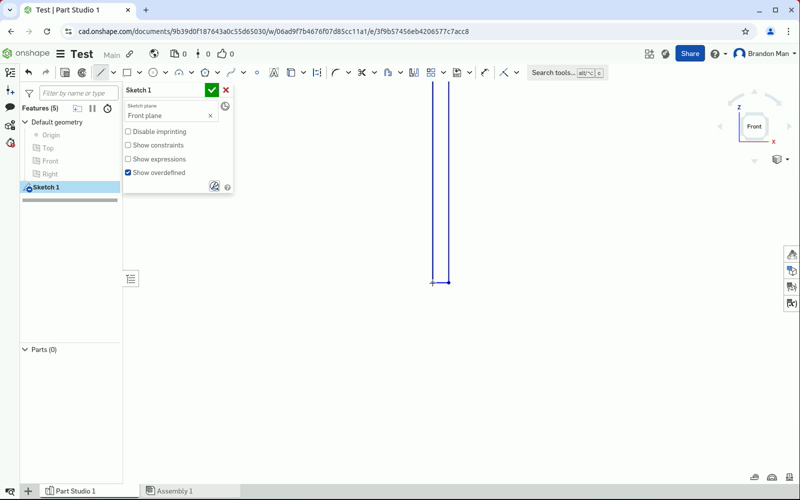
scroll(-6)
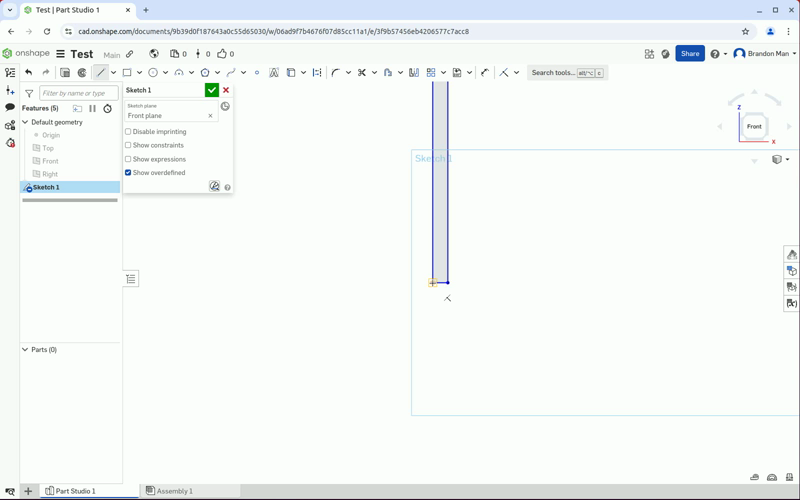
scroll(-6)
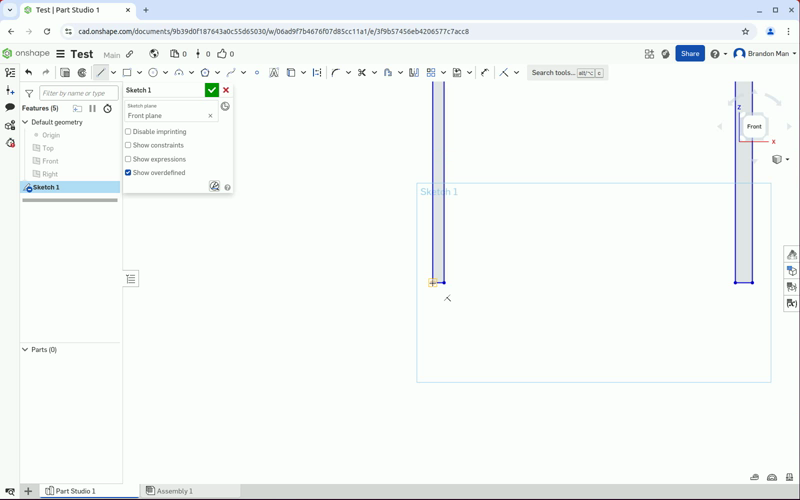
scroll(-6)
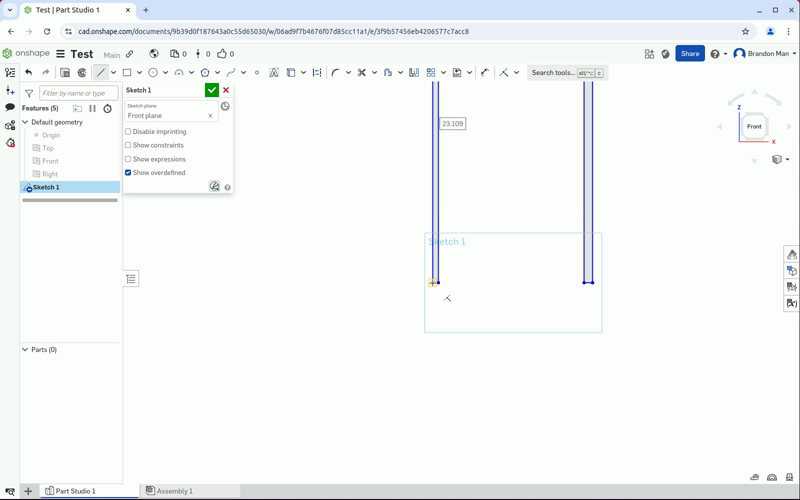
scroll(-6)
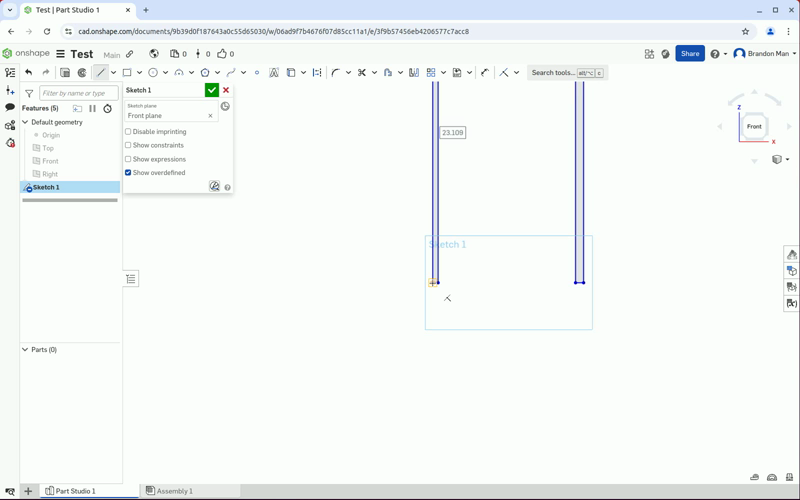
scroll(-6)
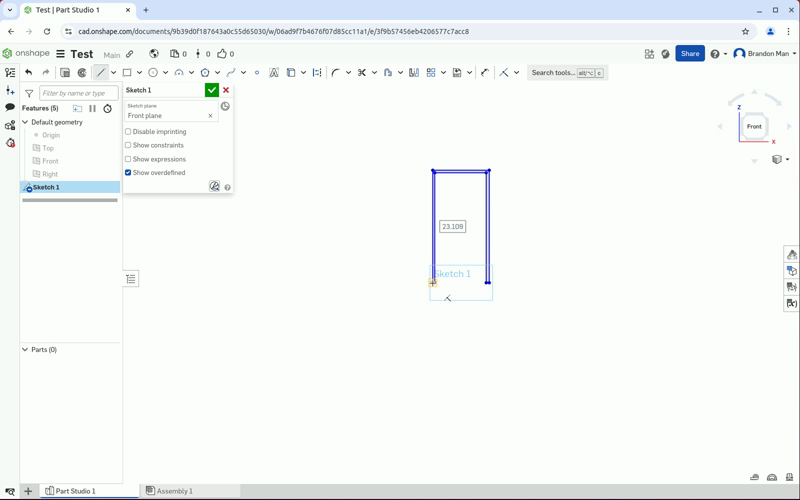
key(esc)
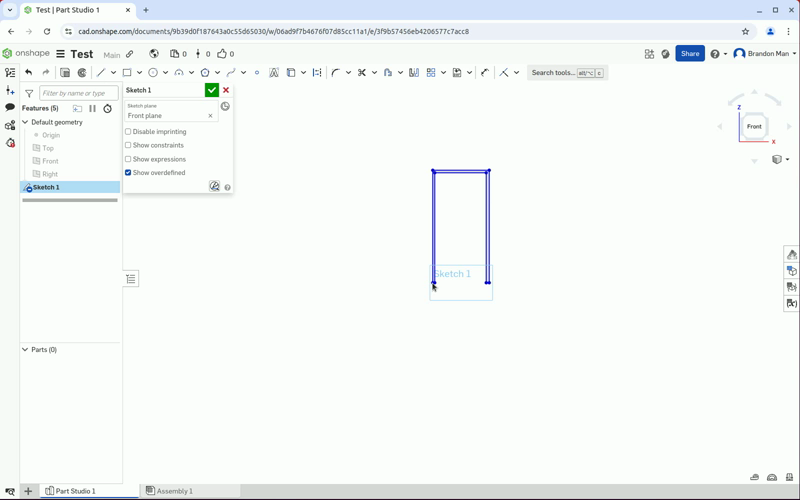
mouse_move(433, 244)
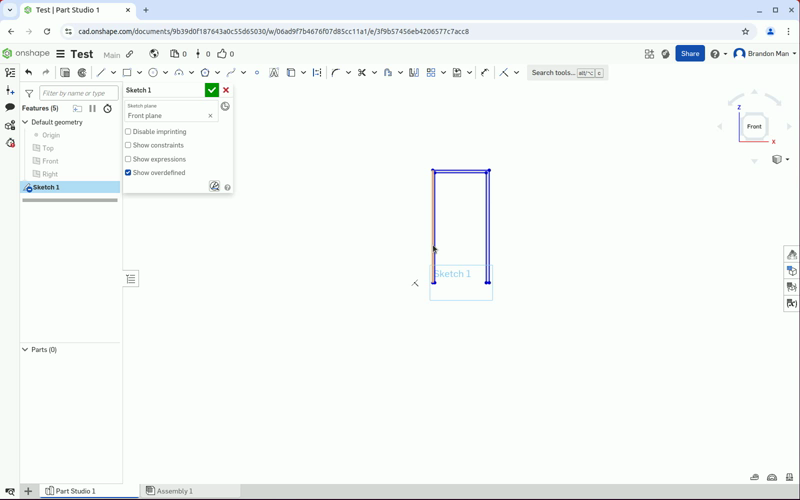
scroll(6)
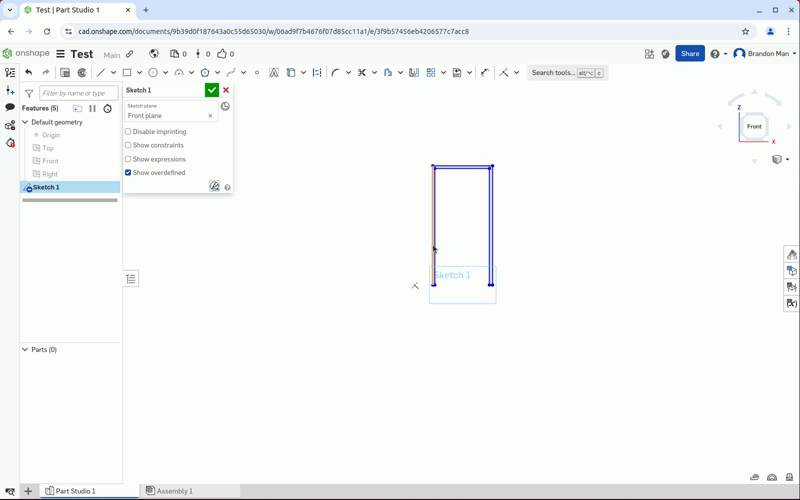
scroll(6)
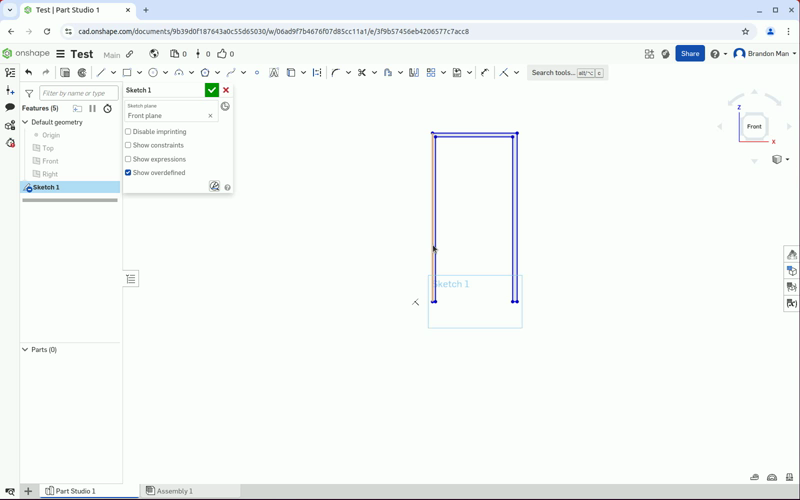
scroll(6)
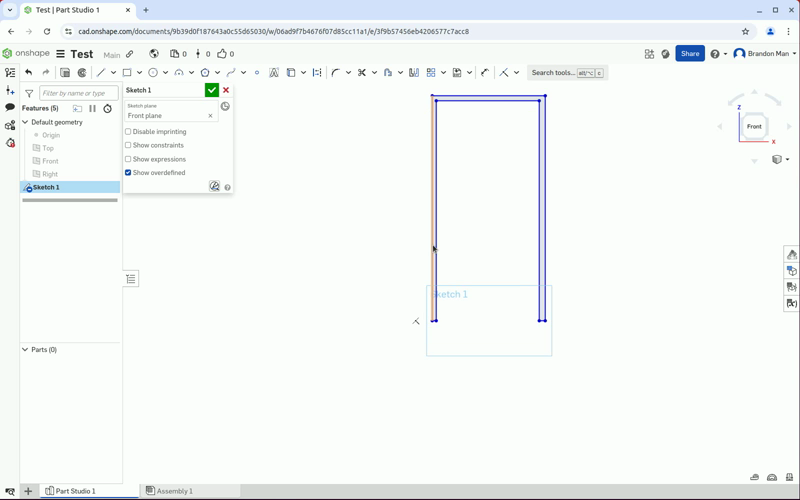
scroll(6)
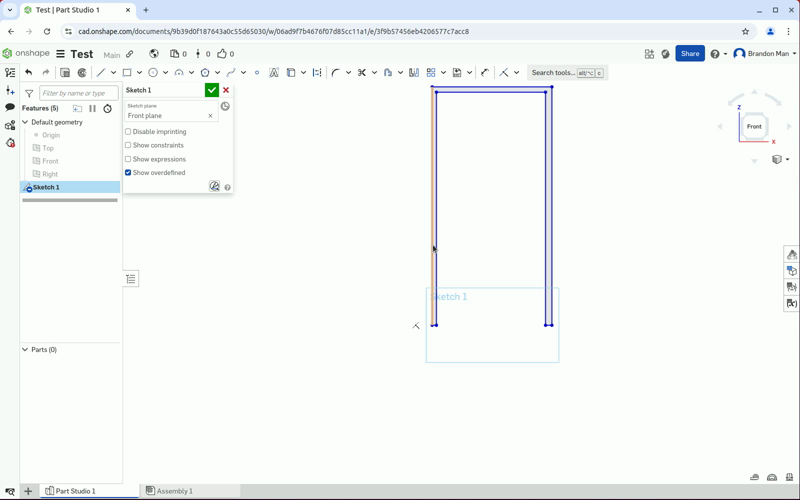
scroll(6)
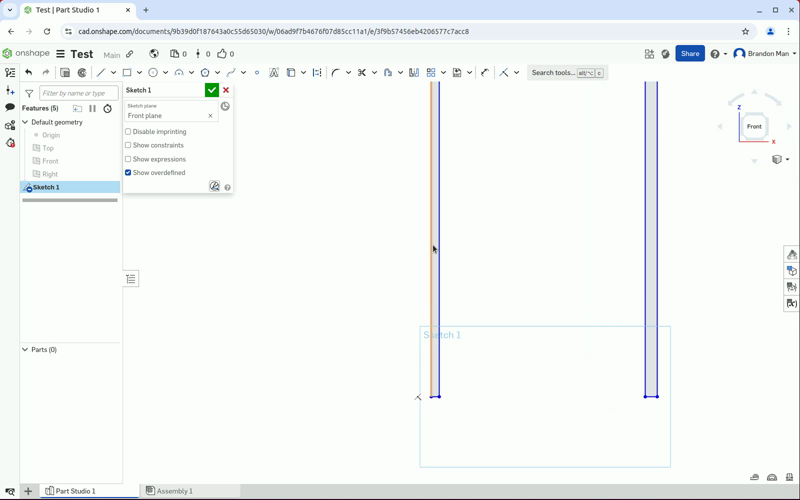
scroll(6)
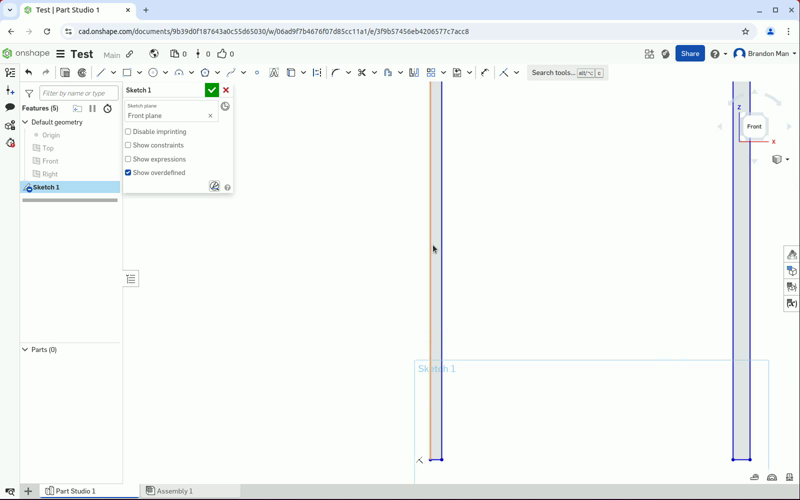
scroll(6)
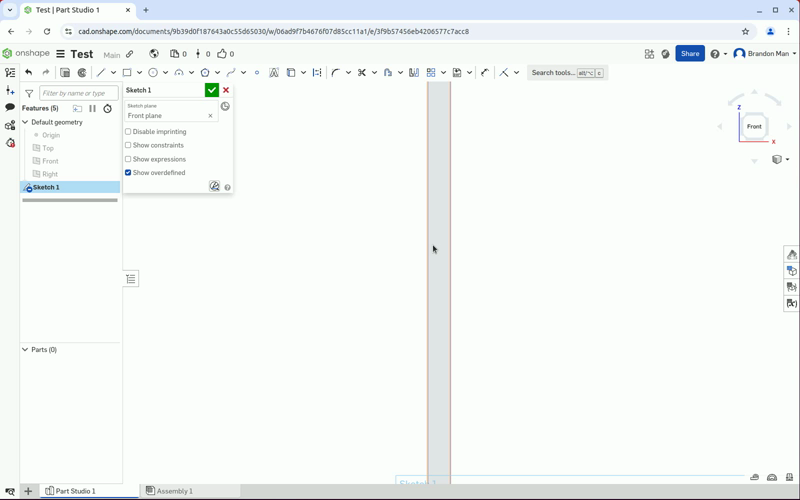
click(433, 244)
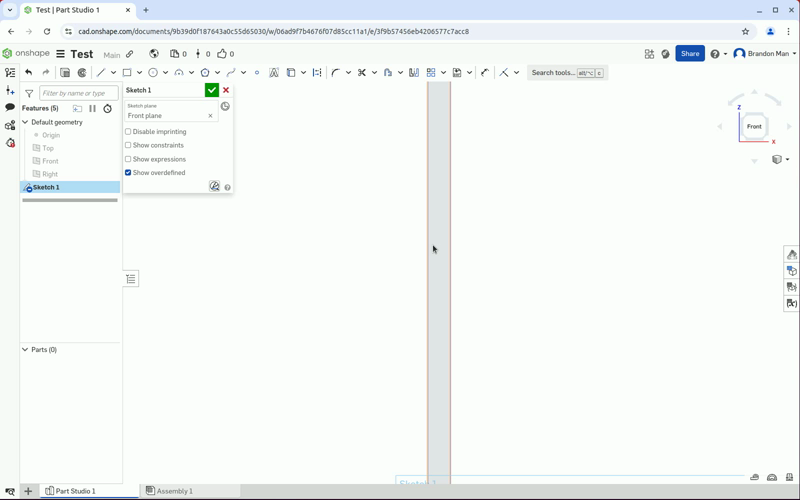
scroll(-6)
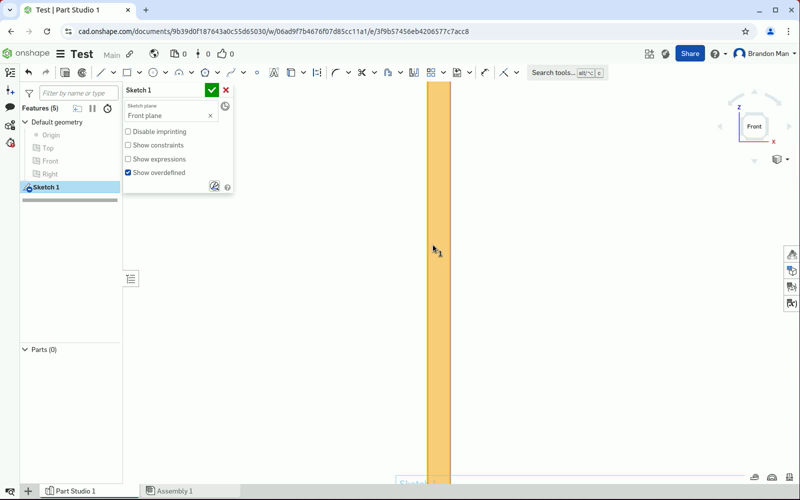
scroll(-6)
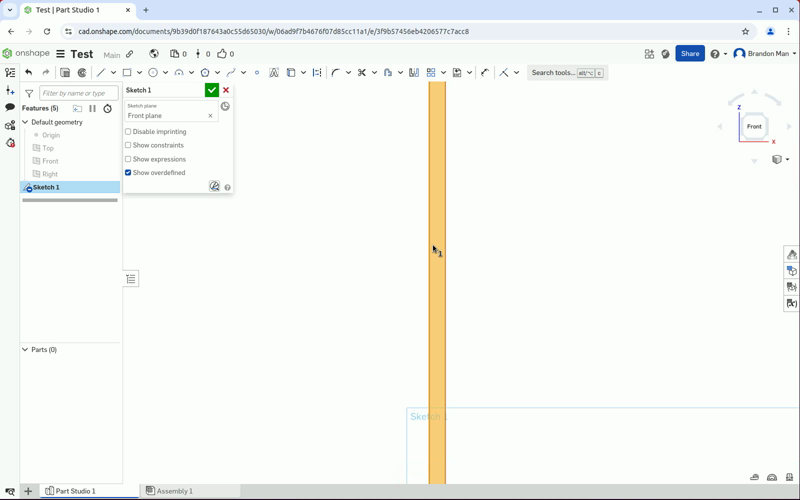
scroll(-6)
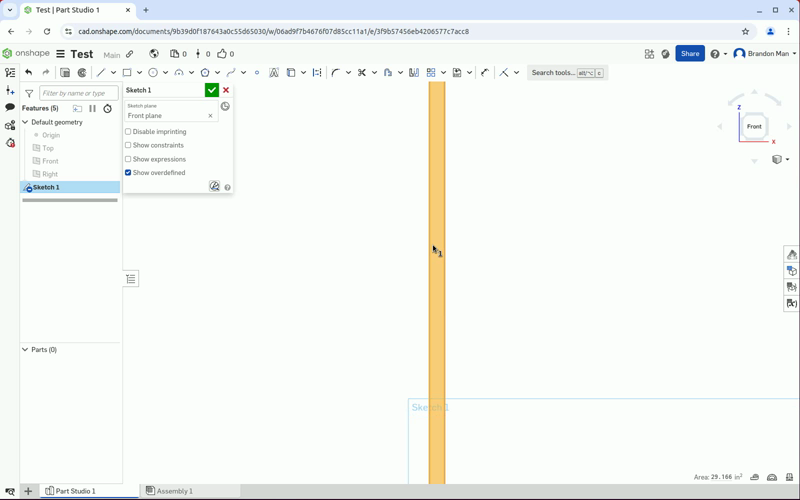
scroll(-6)
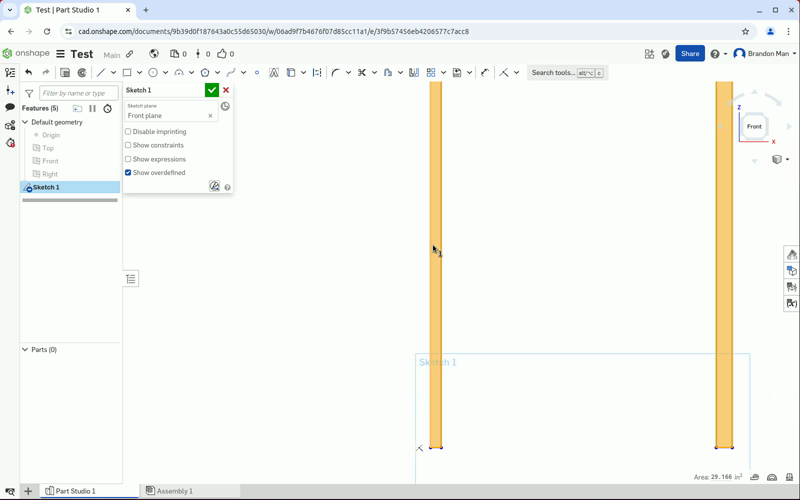
scroll(-6)
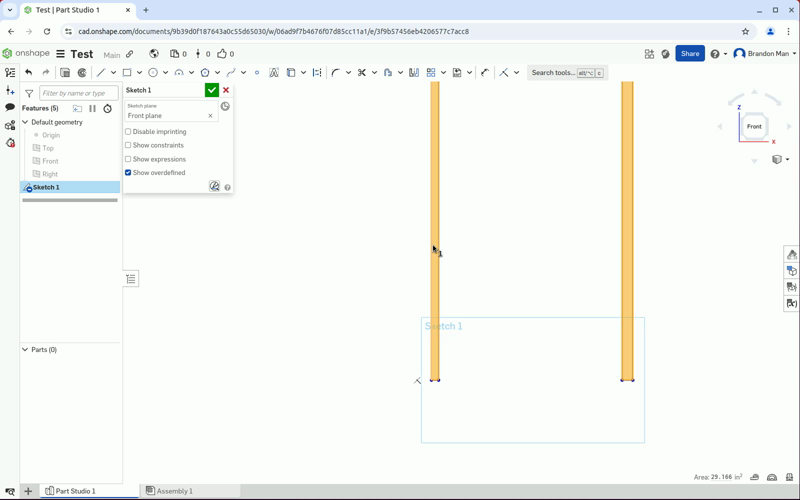
scroll(-6)
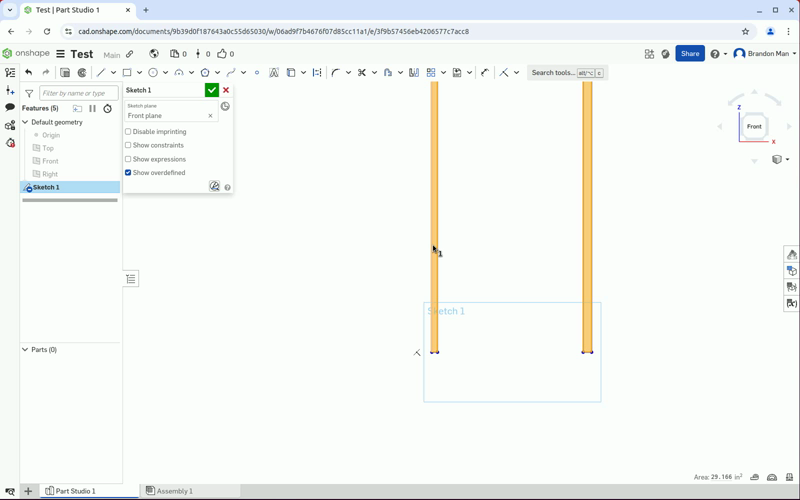
scroll(-6)
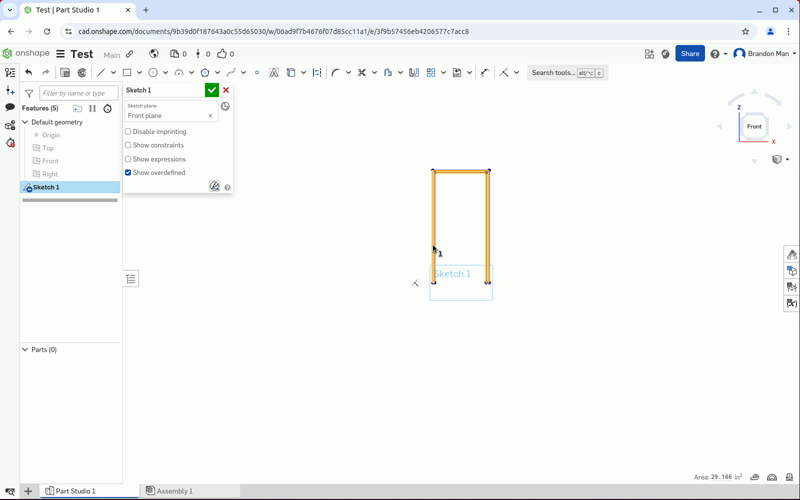
mouse_move(73, 352)
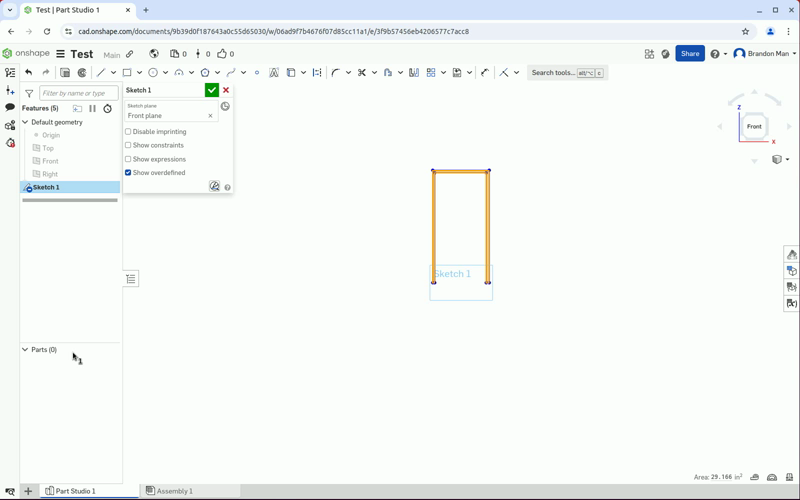
key(shift+y)
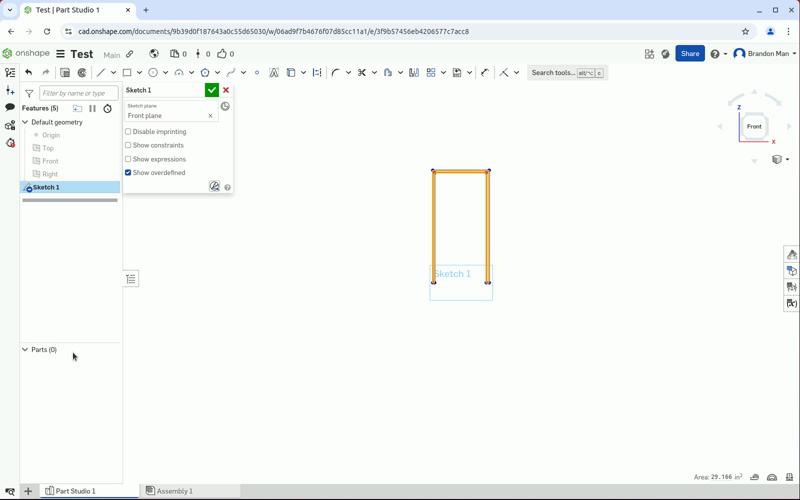
key(shift+e)
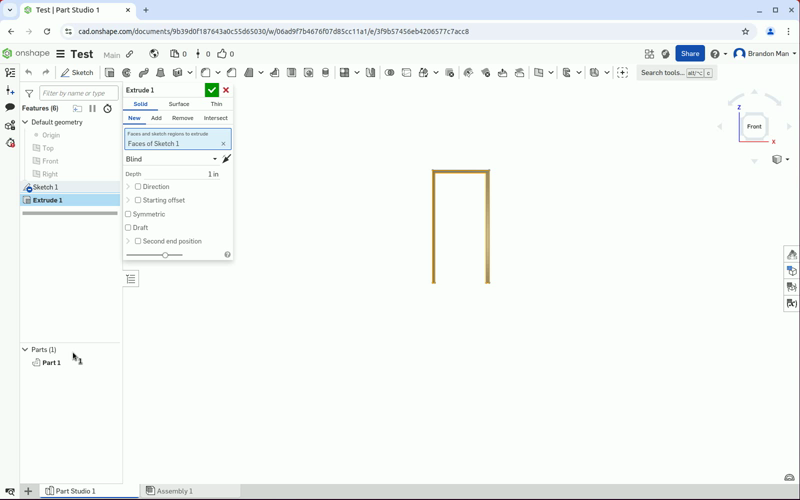
mouse_move(143, 106)
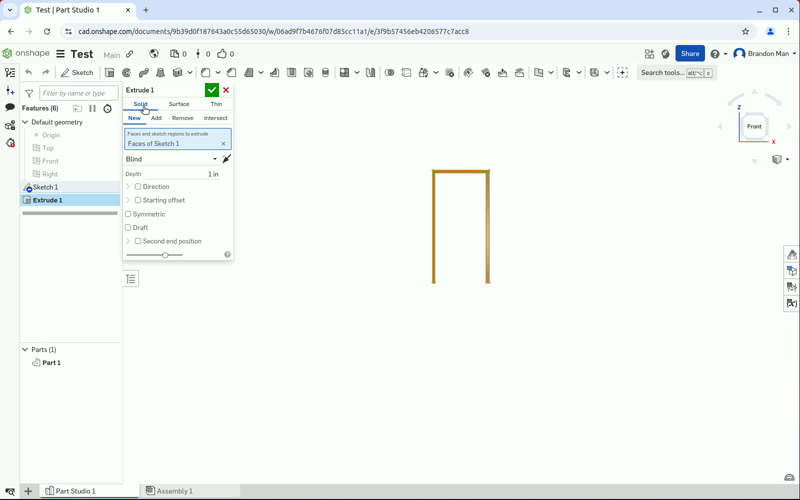
click(143, 106)
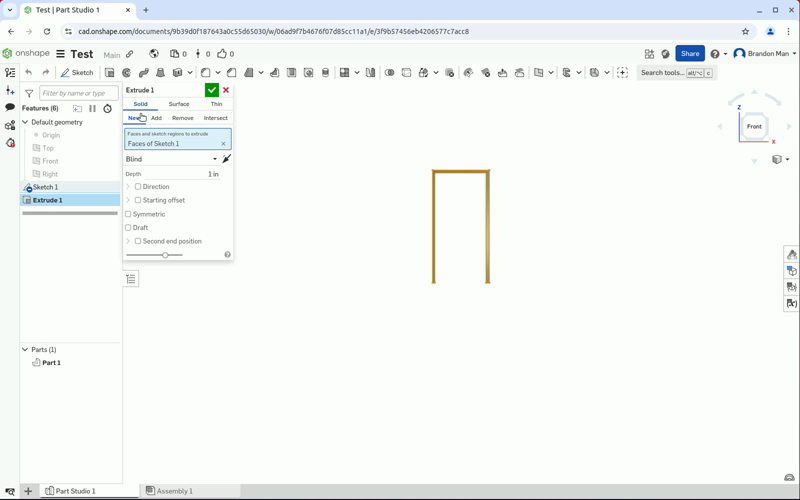
mouse_move(137, 120)
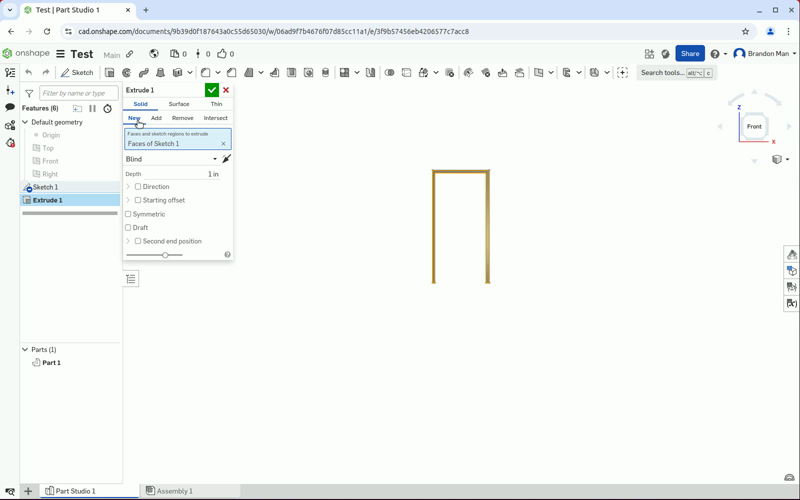
click(137, 120)
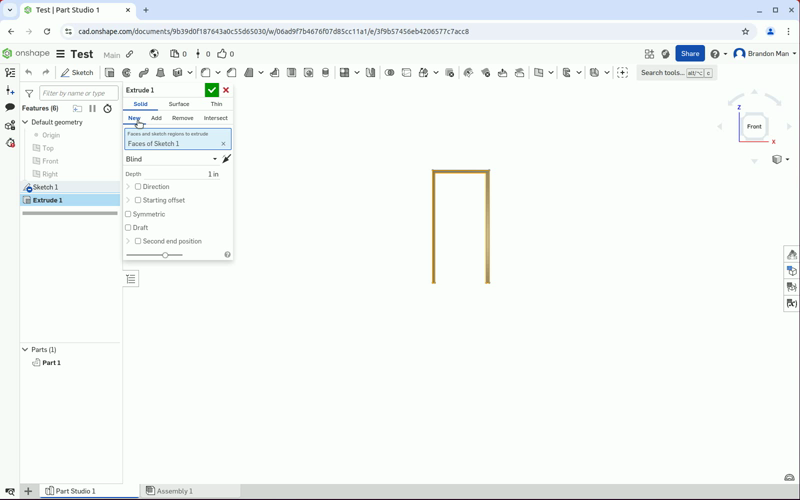
key(tab, 4)
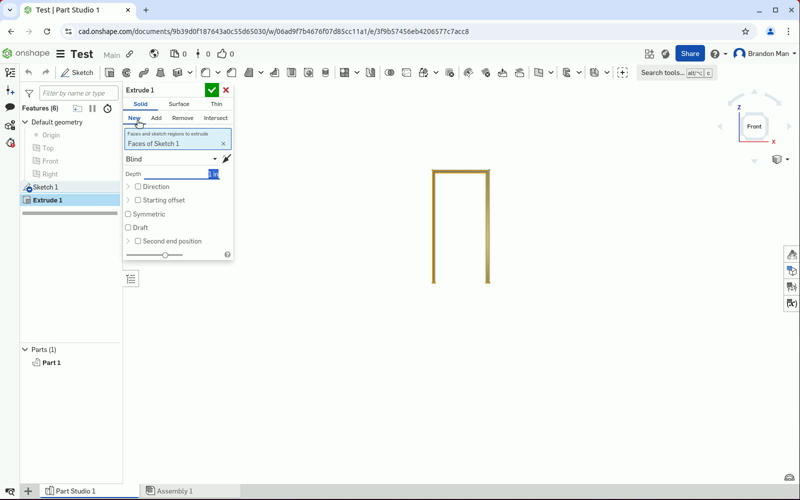
text(1.926)
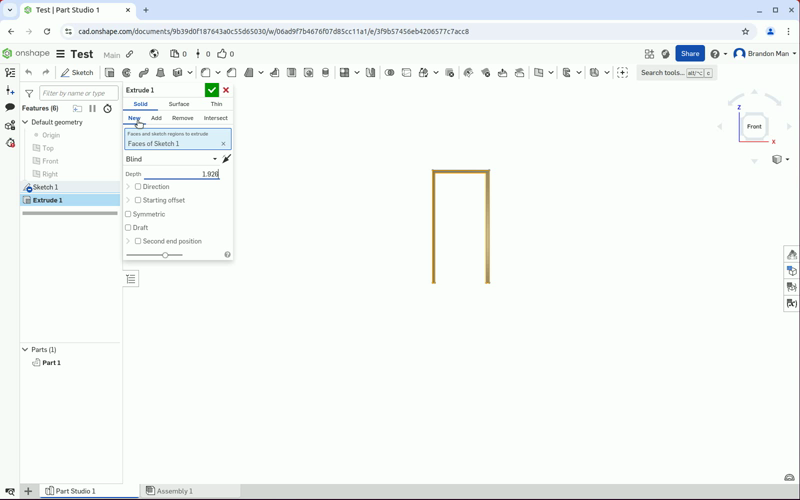
key(tab, 3)
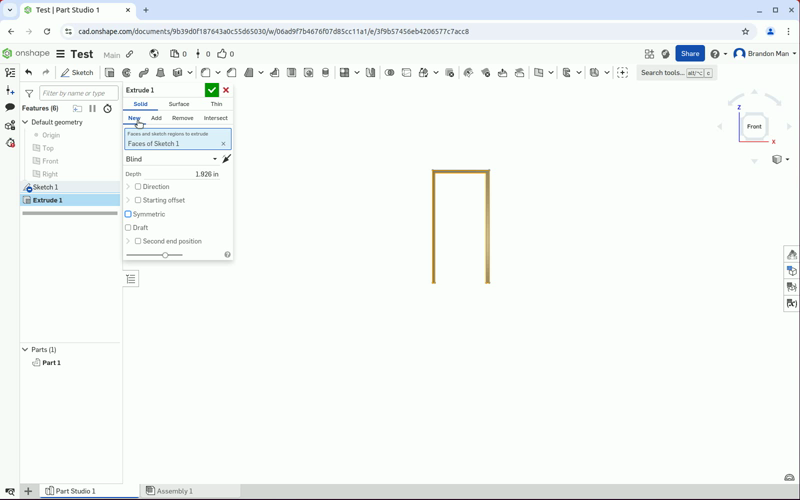
key(space)
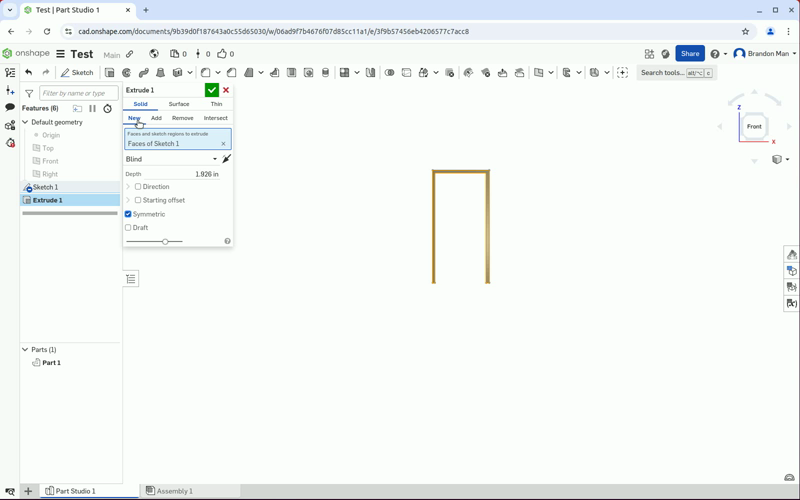
key(enter)
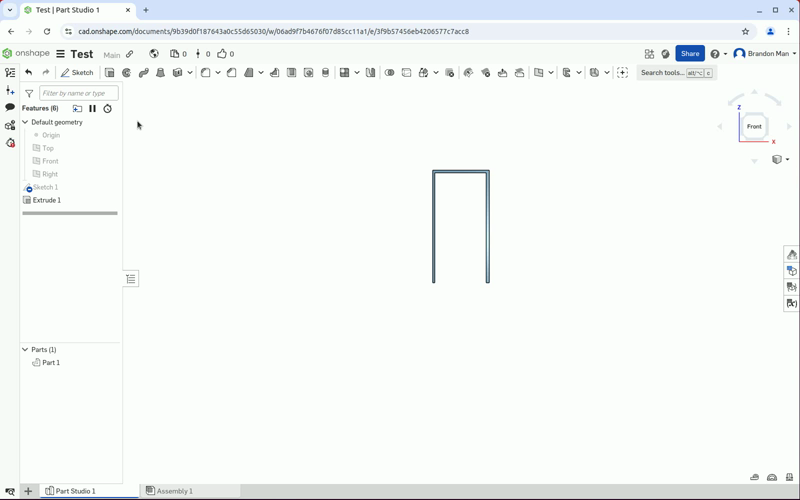
key(shift+h)
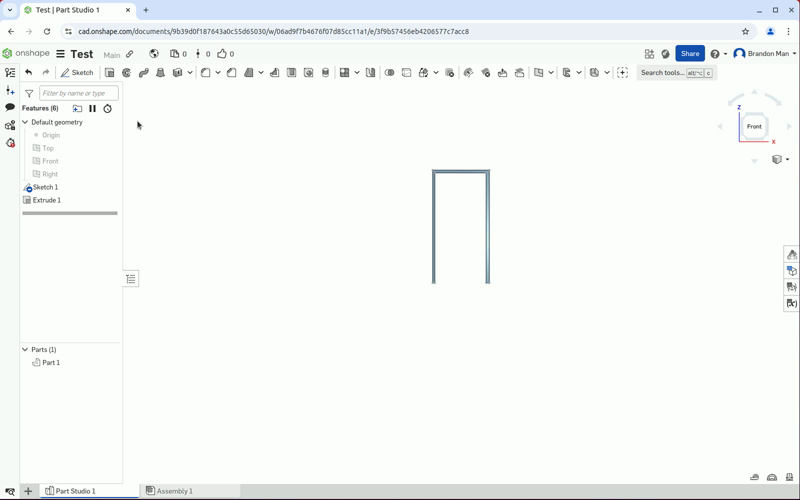
key(shift+h)
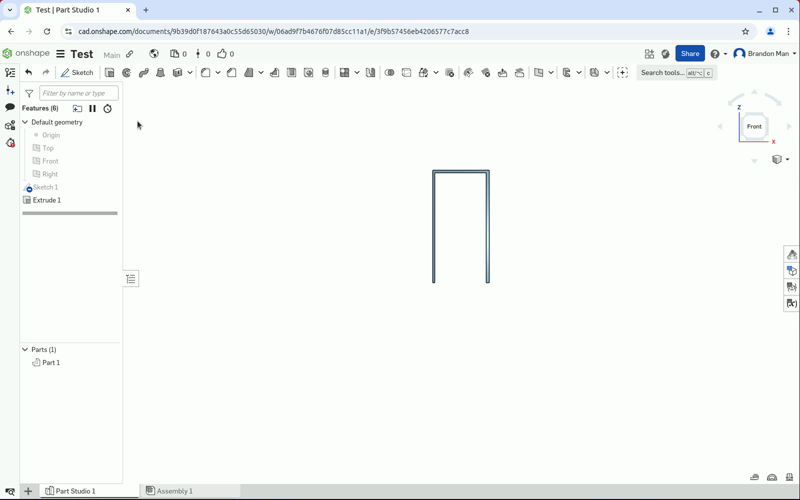
mouse_move(73, 189)
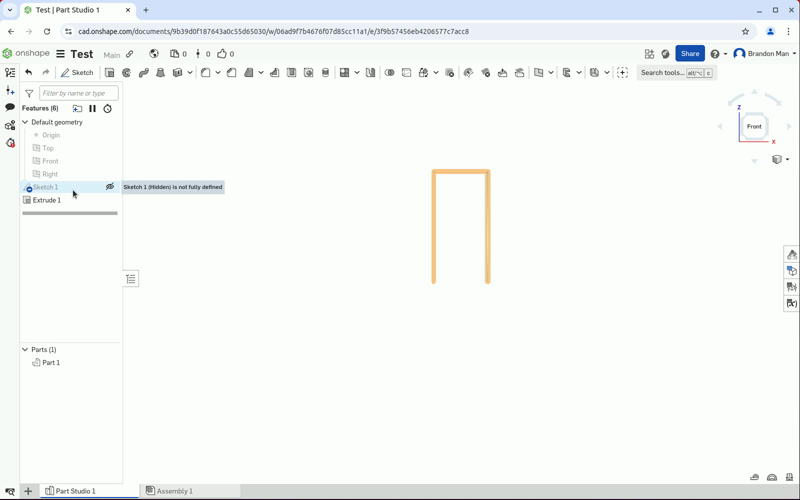
click(73, 189)
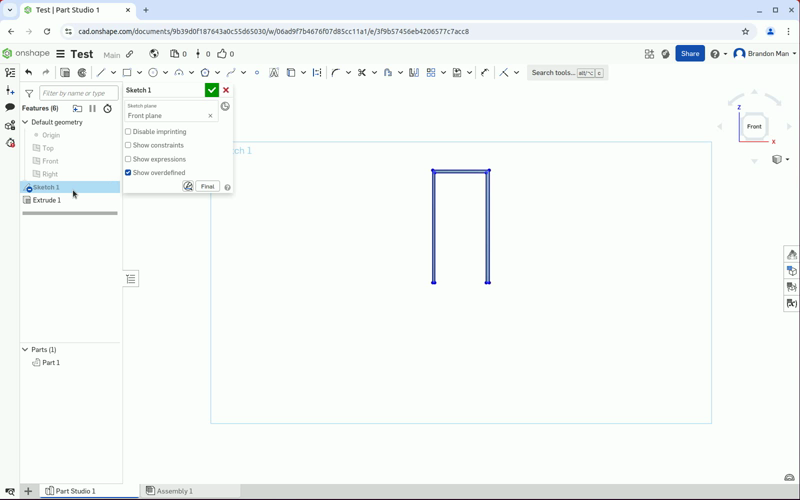
mouse_move(229, 92)
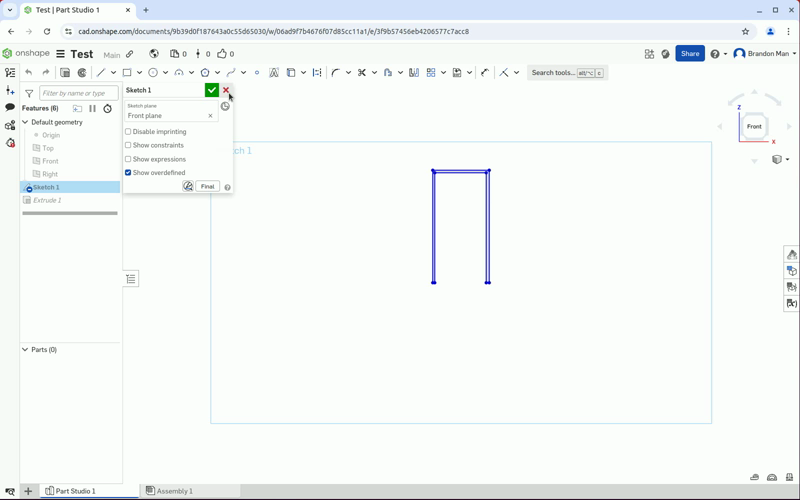
click(229, 92)
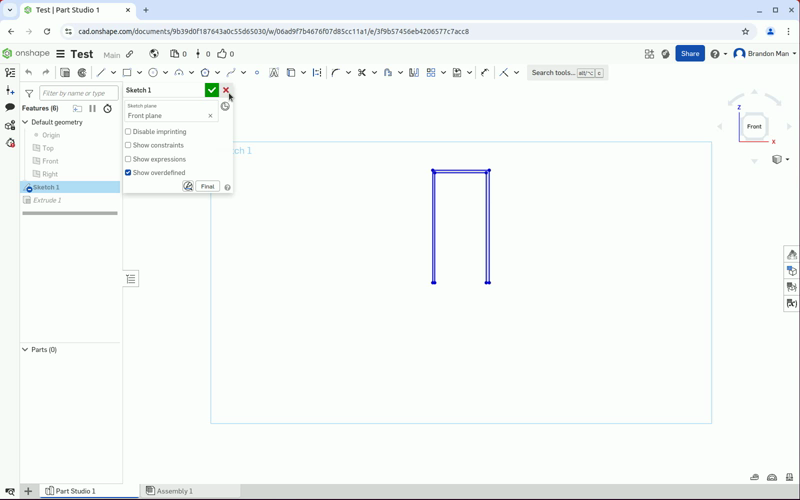
key(shift+s)
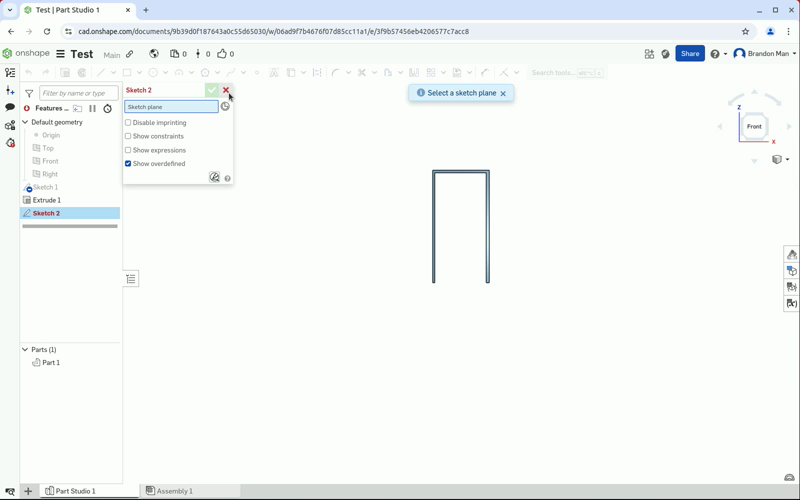
mouse_move(73, 163)
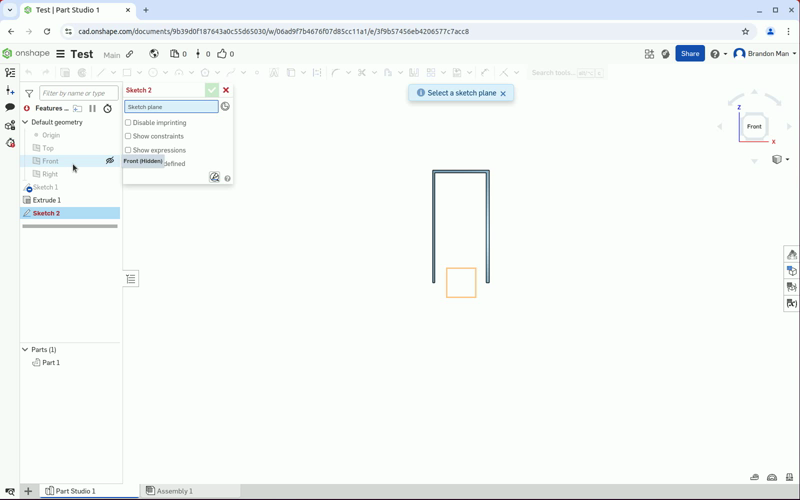
click(73, 163)
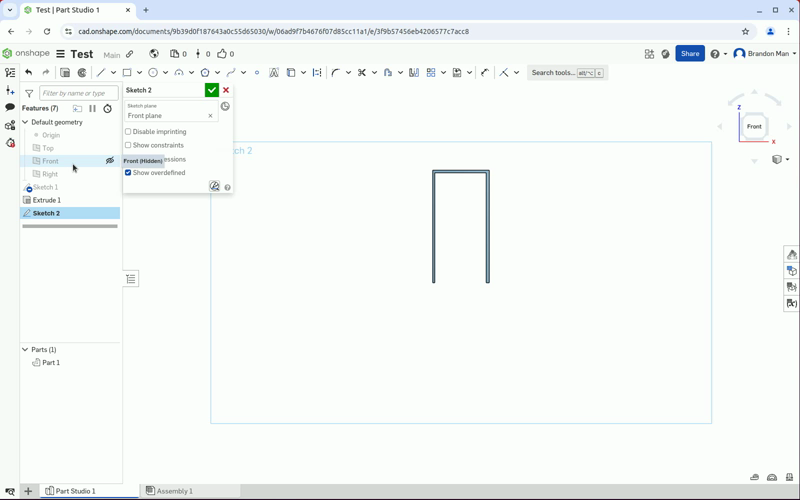
mouse_move(73, 352)
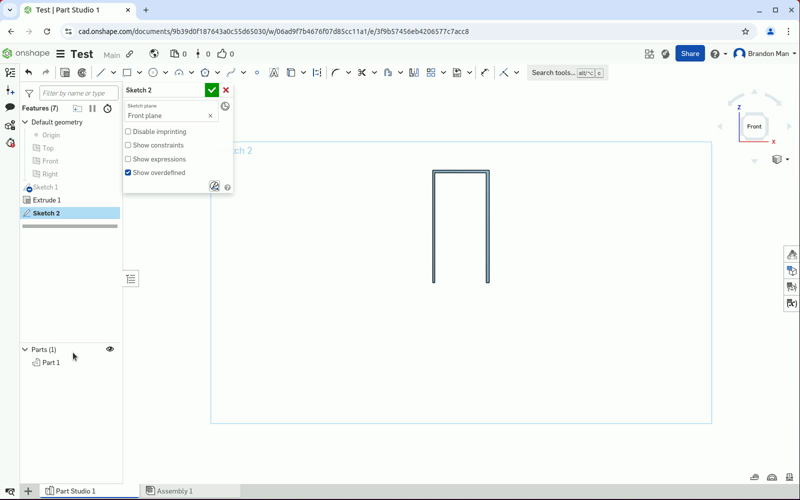
key(y)
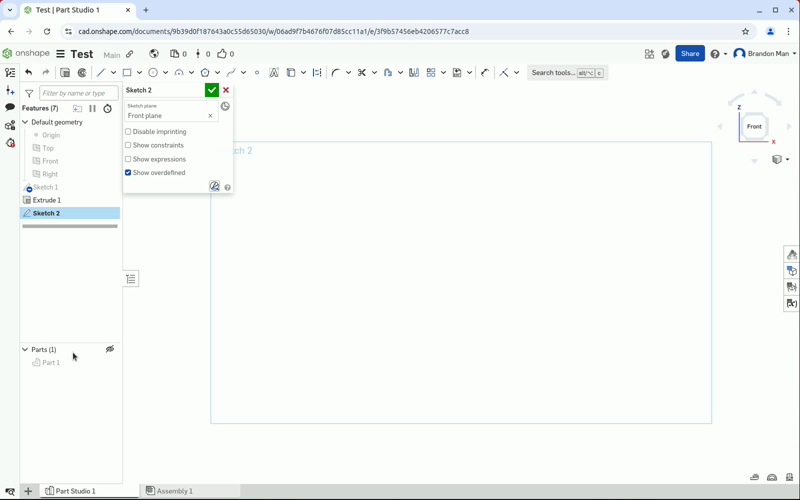
key(l)
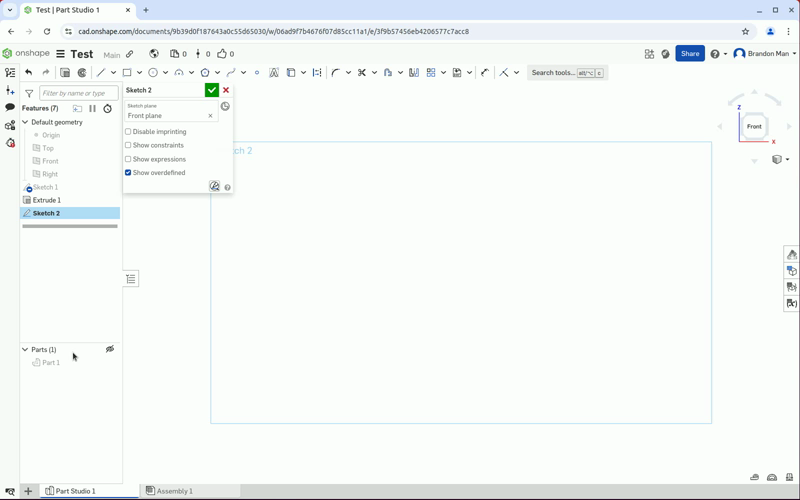
key_down(shift)
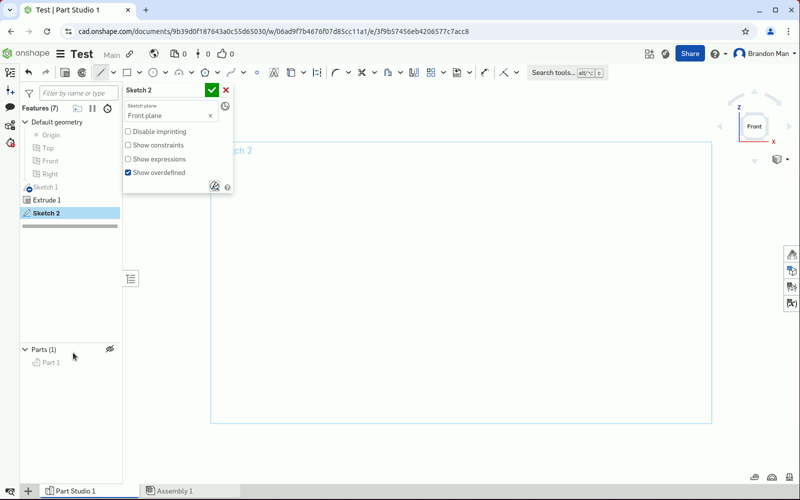
mouse_move(434, 282)
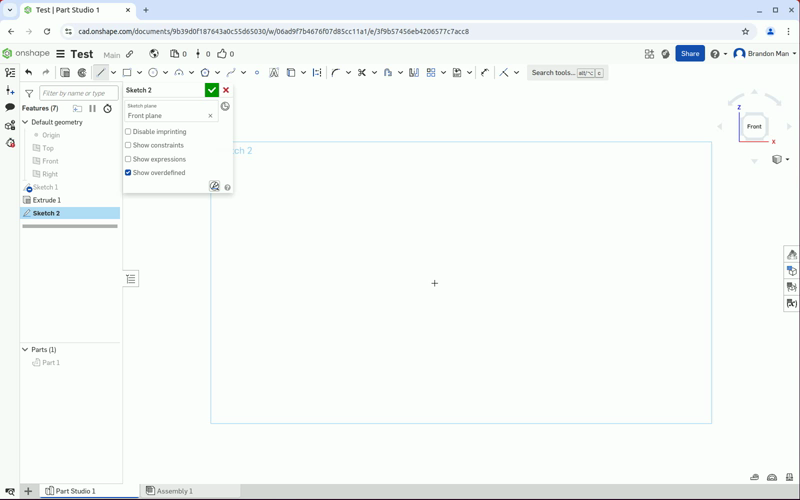
click(434, 282)
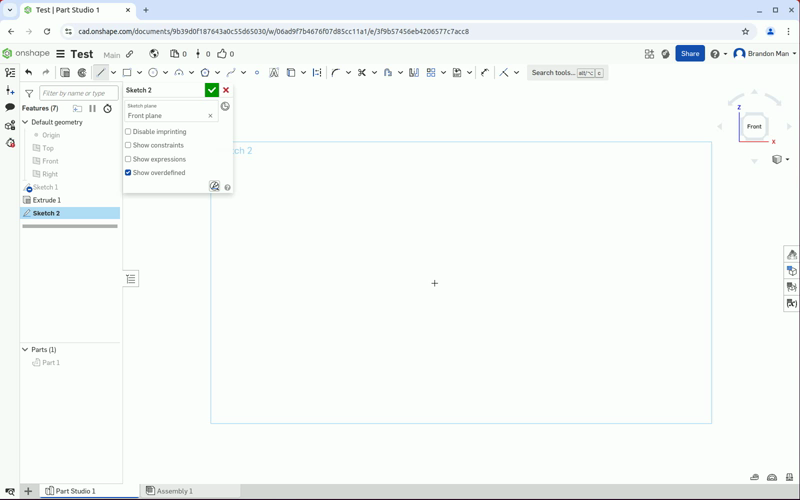
key_up(shift)
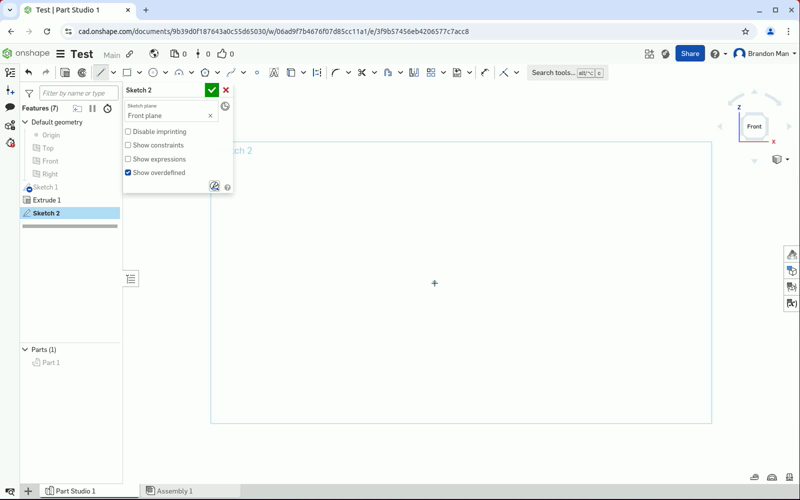
key_down(shift)
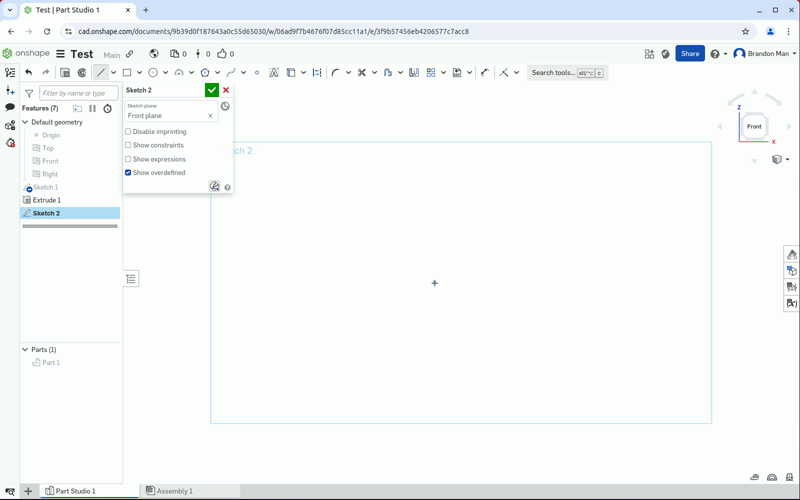
mouse_move(464, 282)
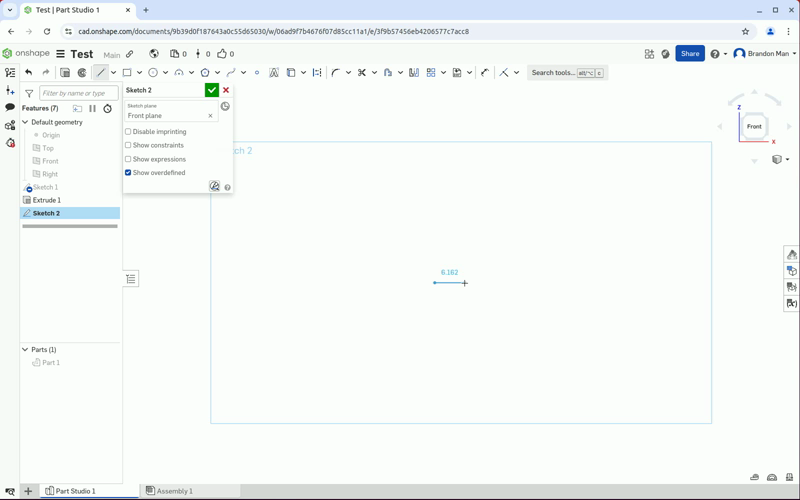
mouse_move(436, 282)
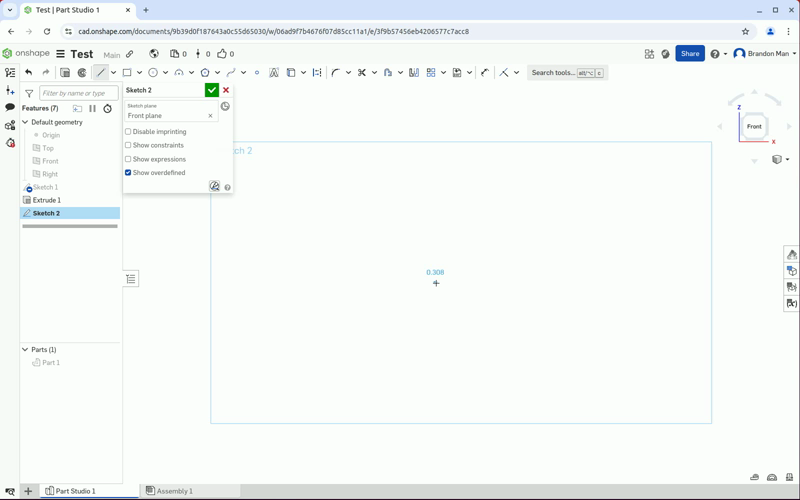
scroll(6)
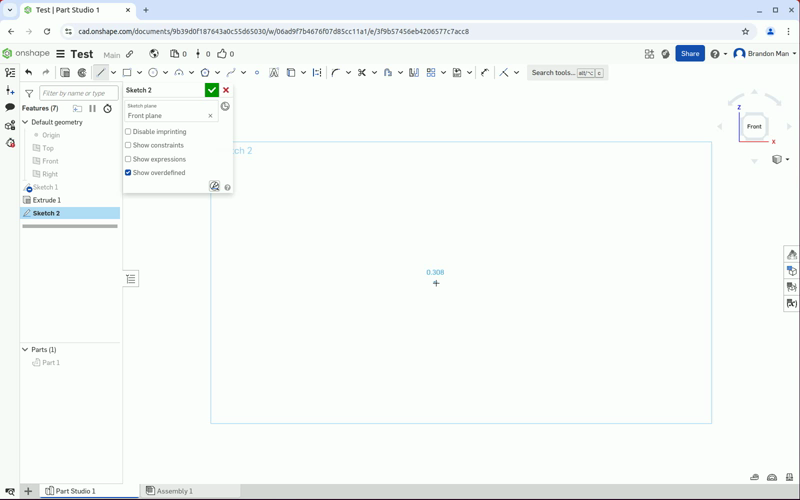
scroll(6)
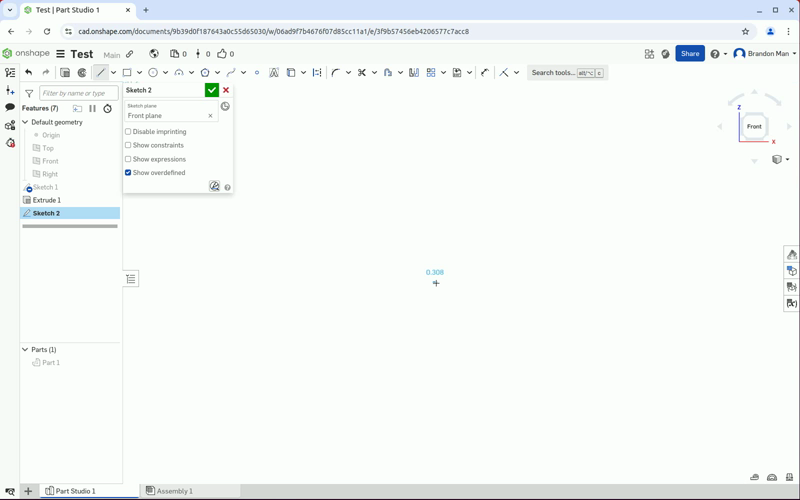
scroll(6)
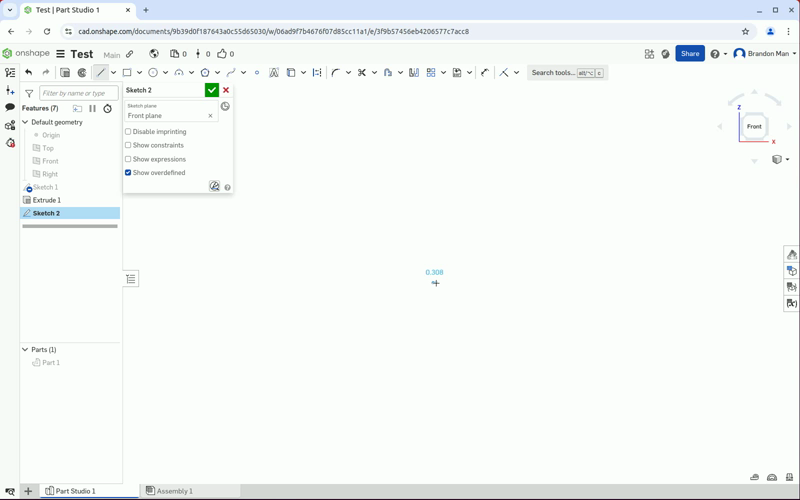
scroll(6)
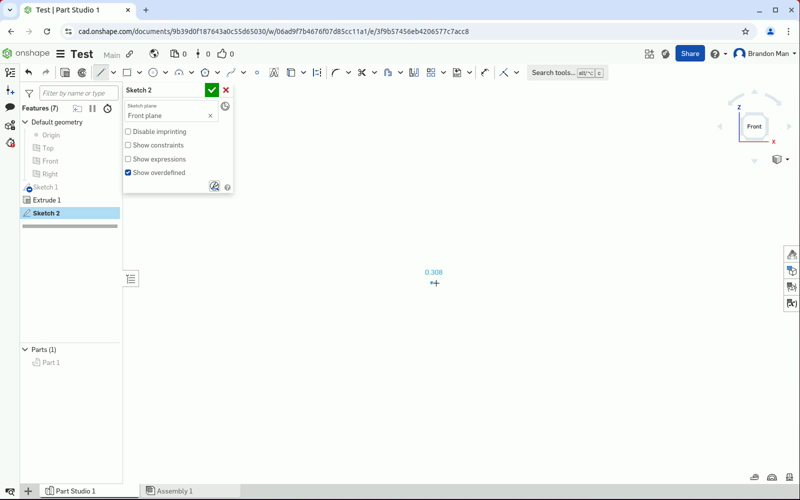
scroll(6)
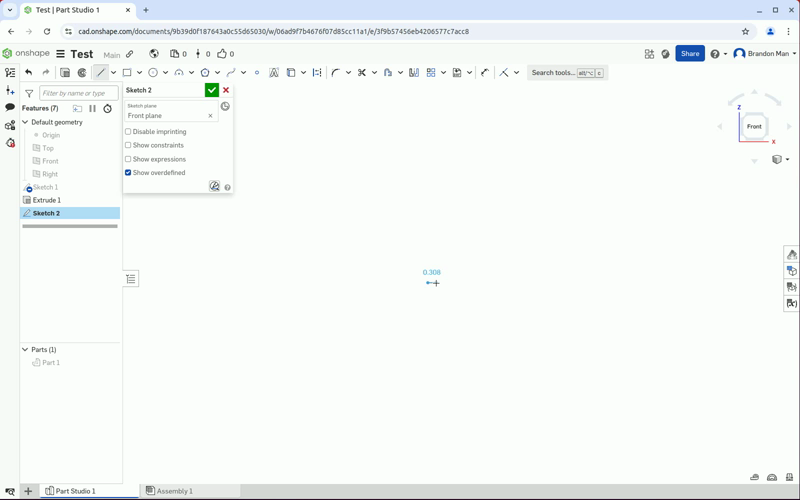
scroll(6)
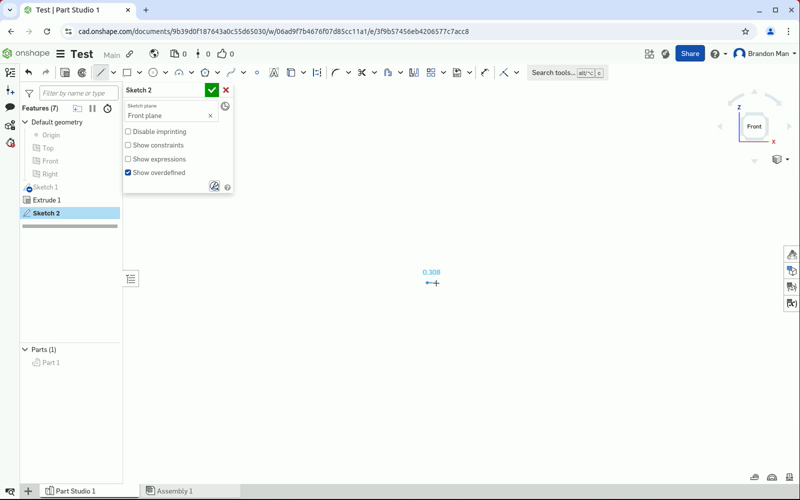
scroll(6)
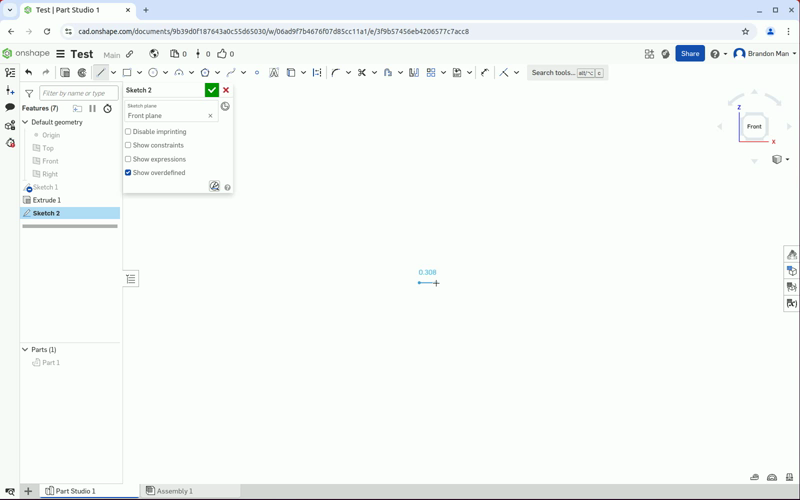
click(436, 282)
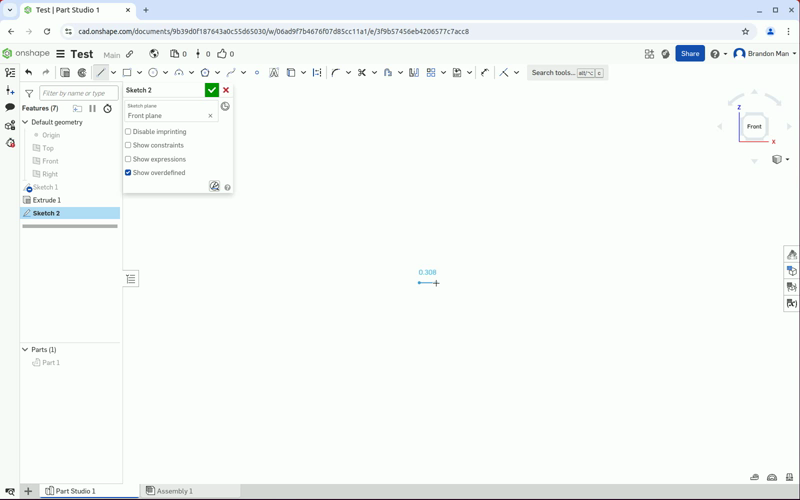
scroll(-6)
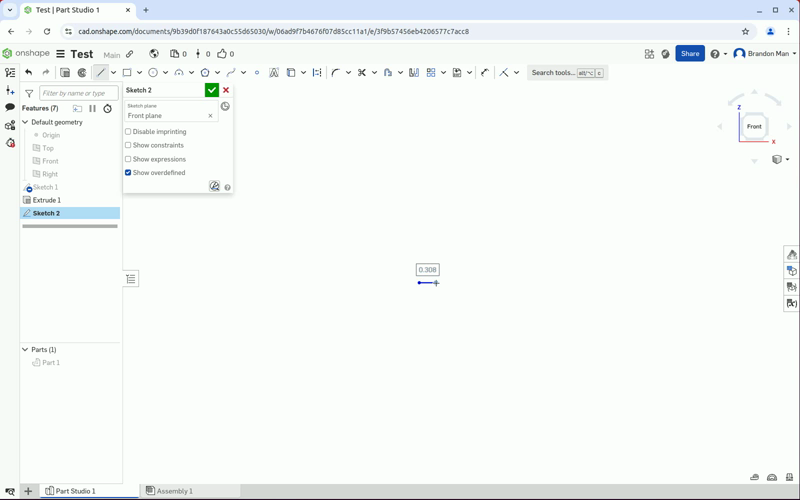
scroll(-6)
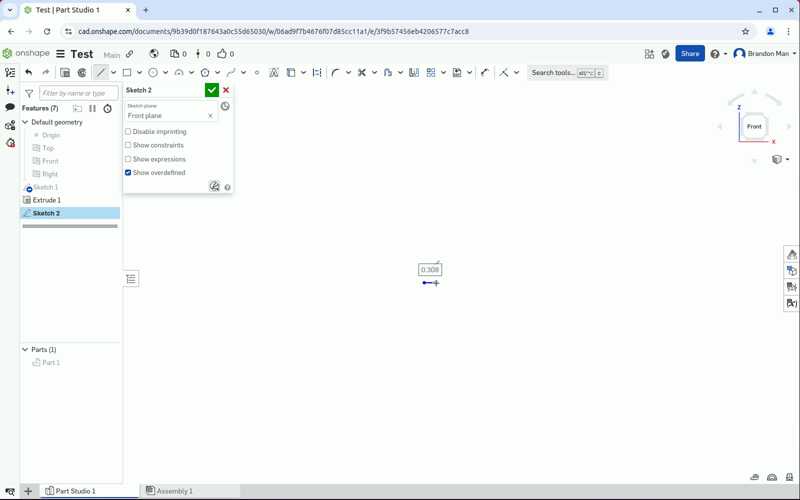
scroll(-6)
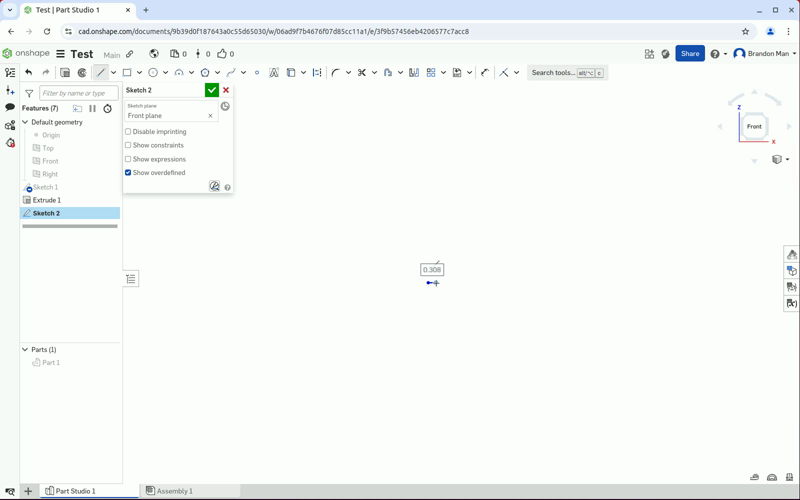
scroll(-6)
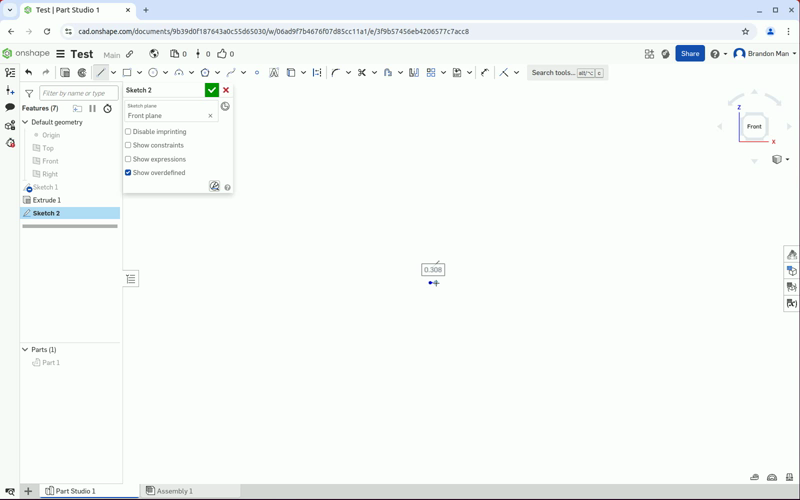
scroll(-6)
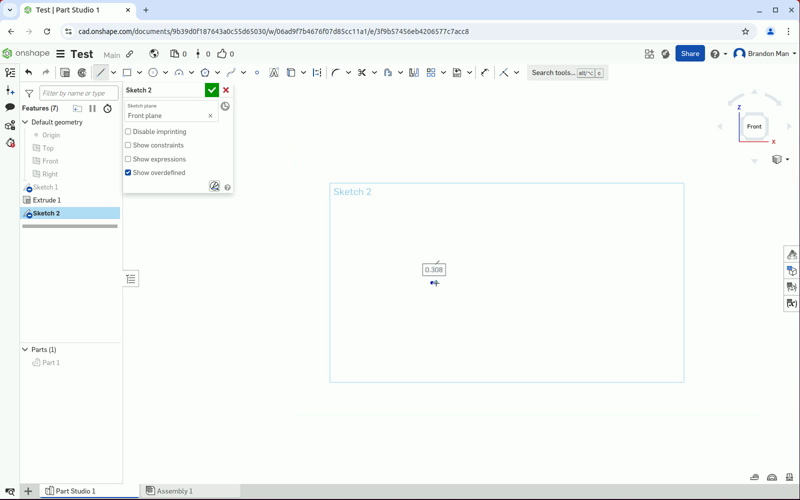
scroll(-6)
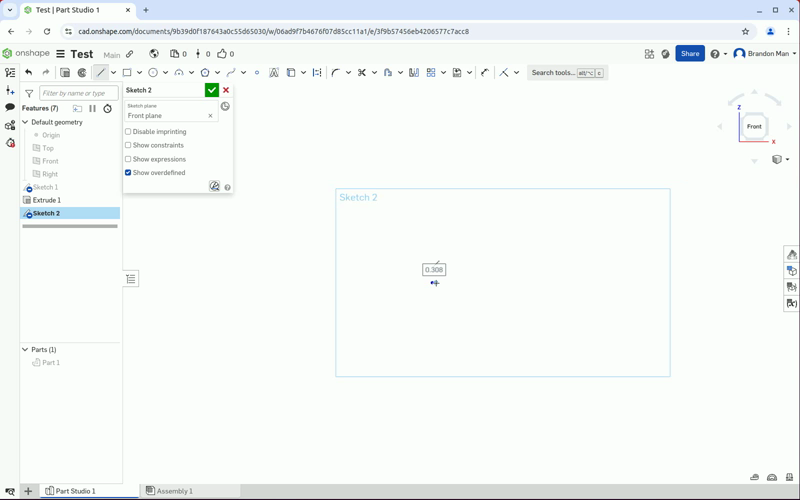
scroll(-6)
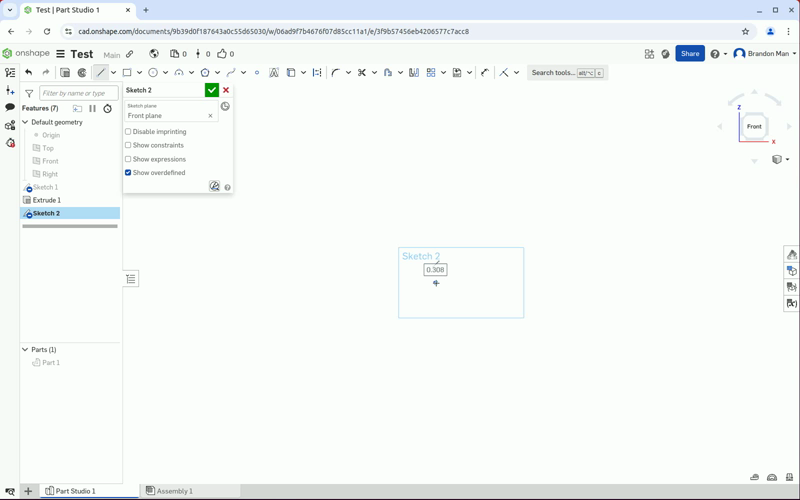
key_up(shift)
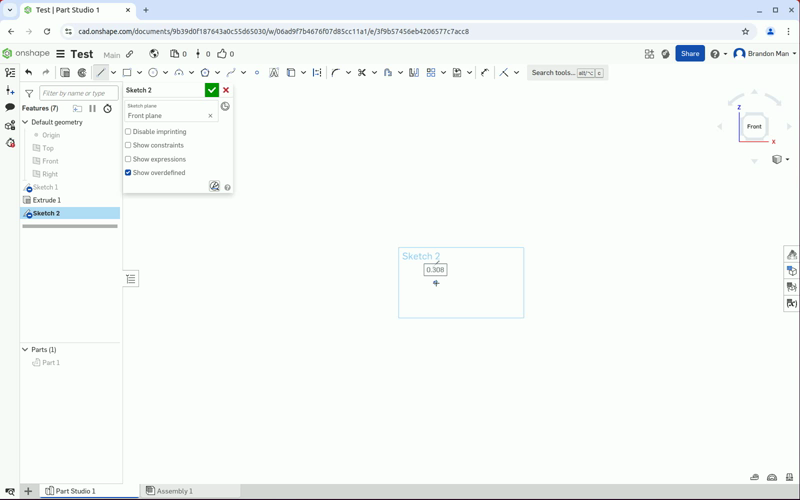
key_down(shift)
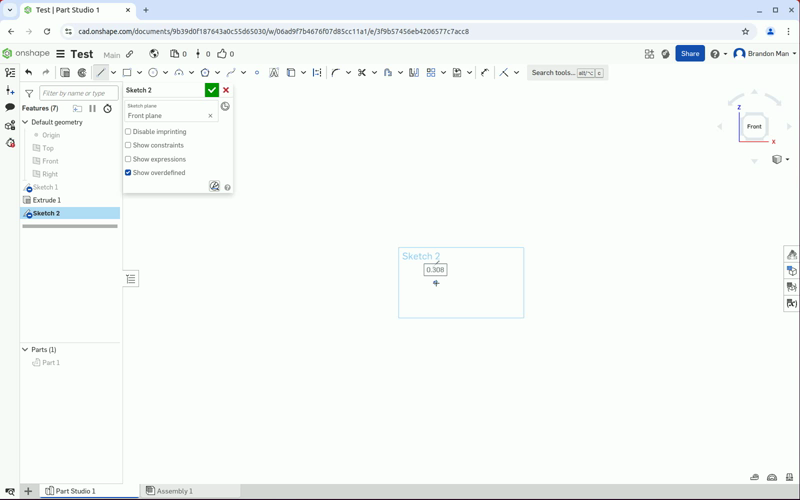
mouse_move(436, 174)
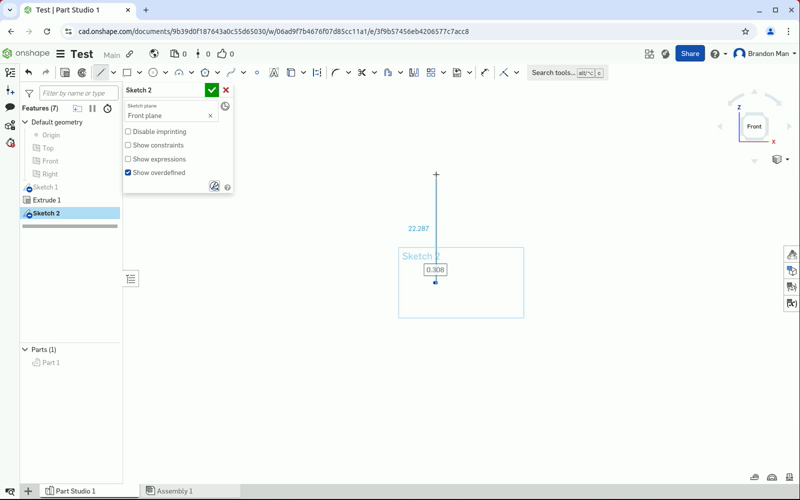
click(436, 174)
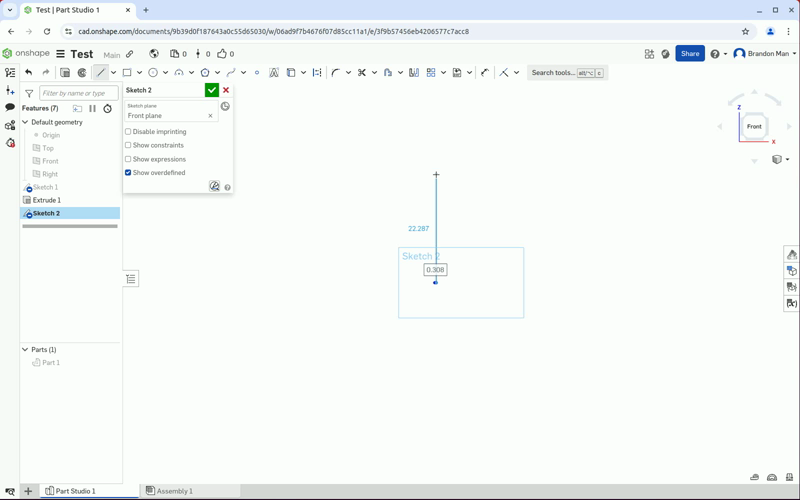
key_up(shift)
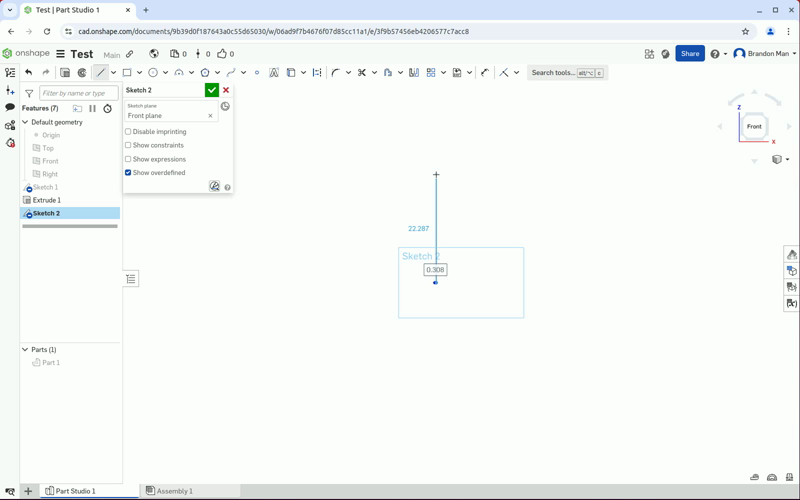
key_down(shift)
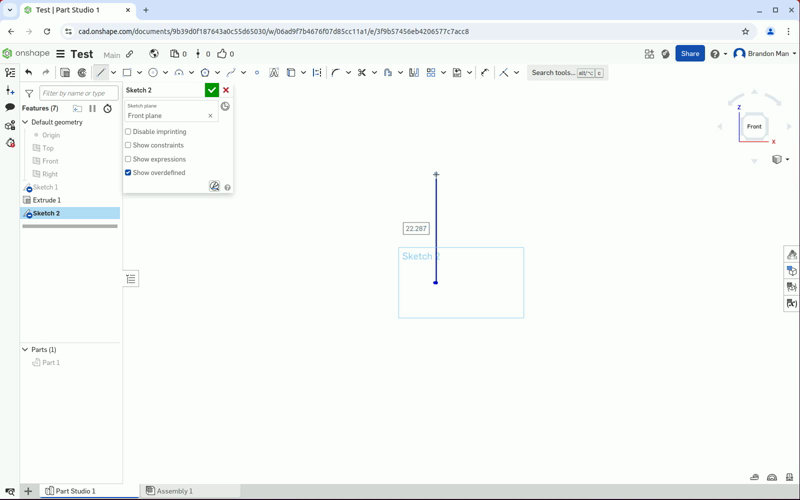
mouse_move(466, 174)
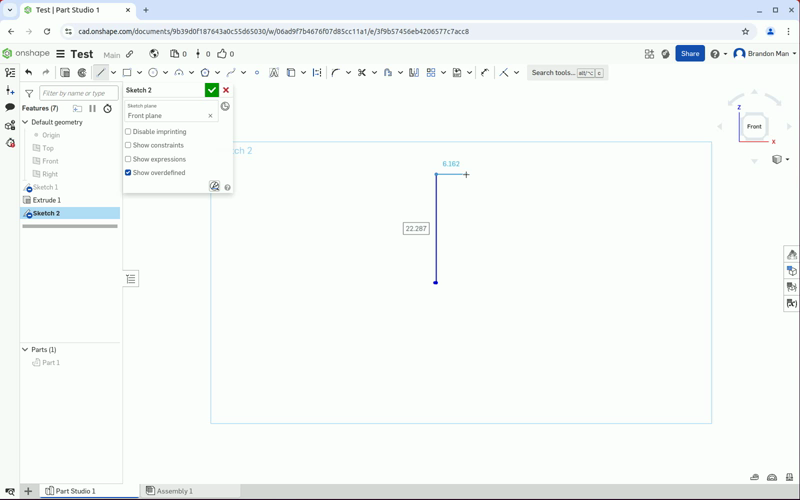
mouse_move(484, 174)
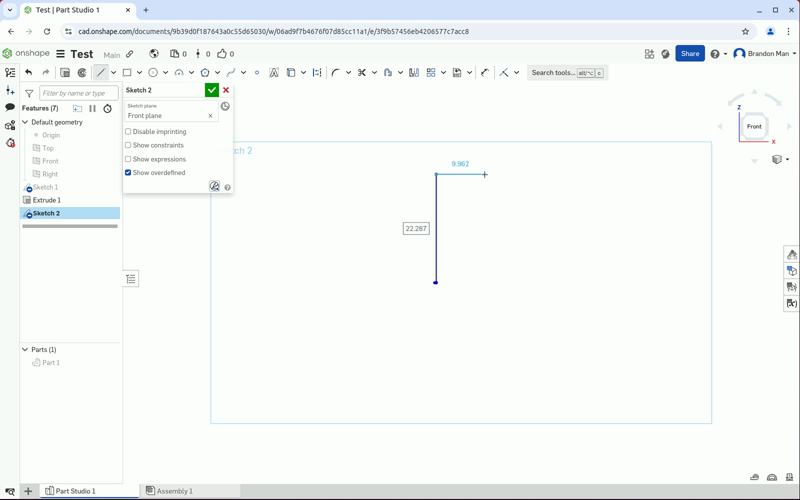
click(484, 174)
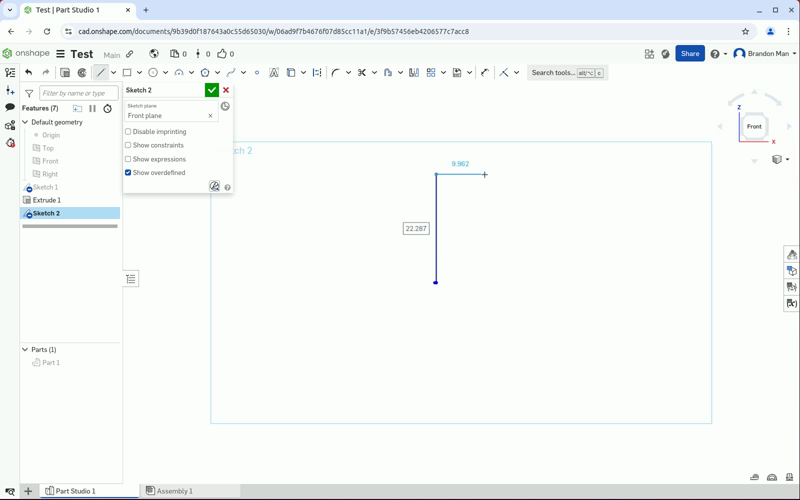
key_up(shift)
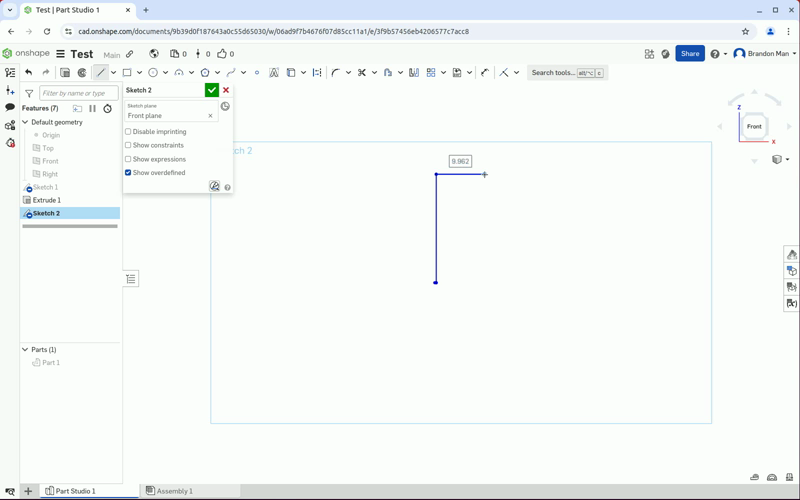
key_down(shift)
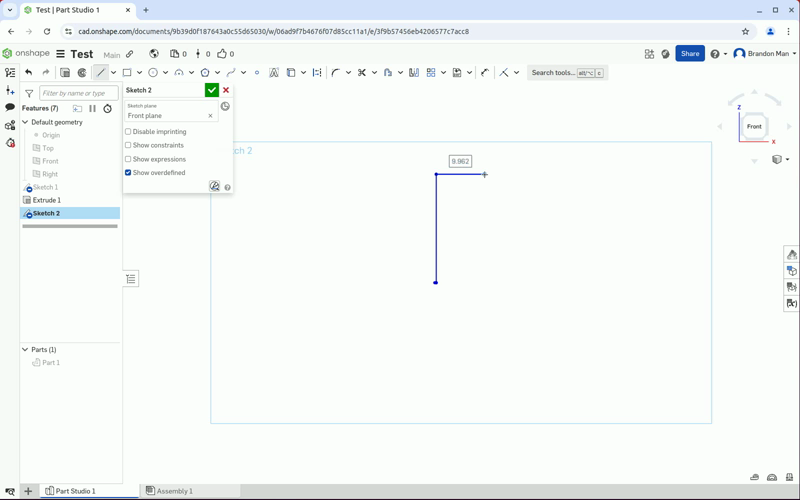
mouse_move(484, 282)
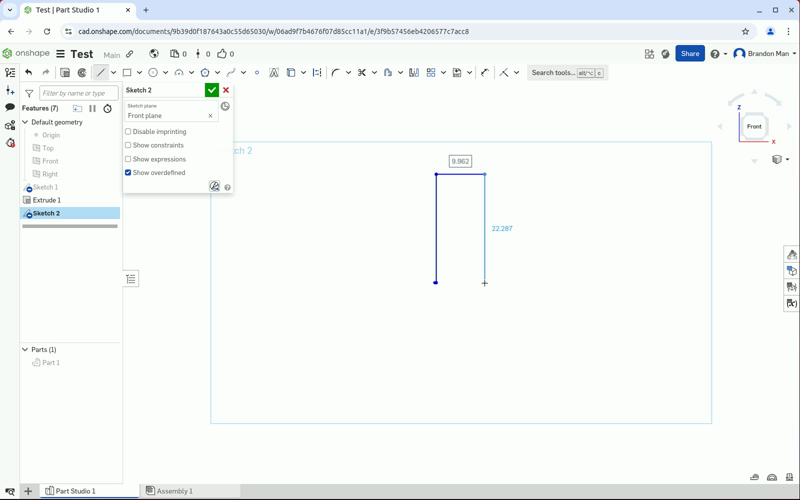
click(484, 282)
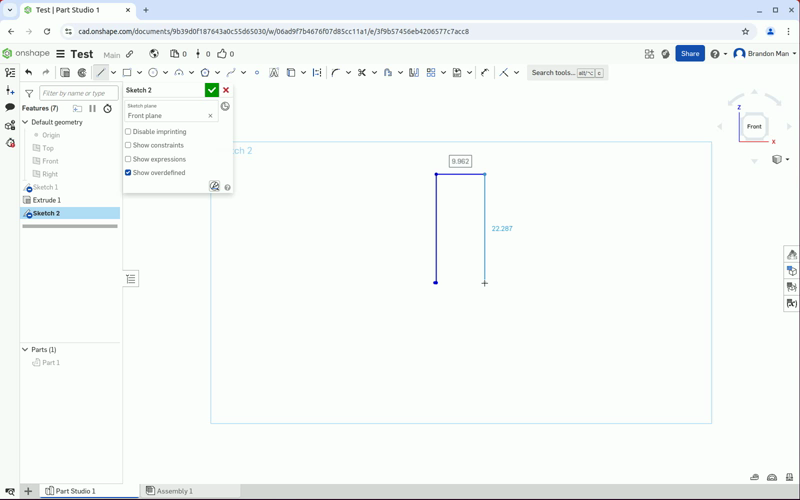
key_up(shift)
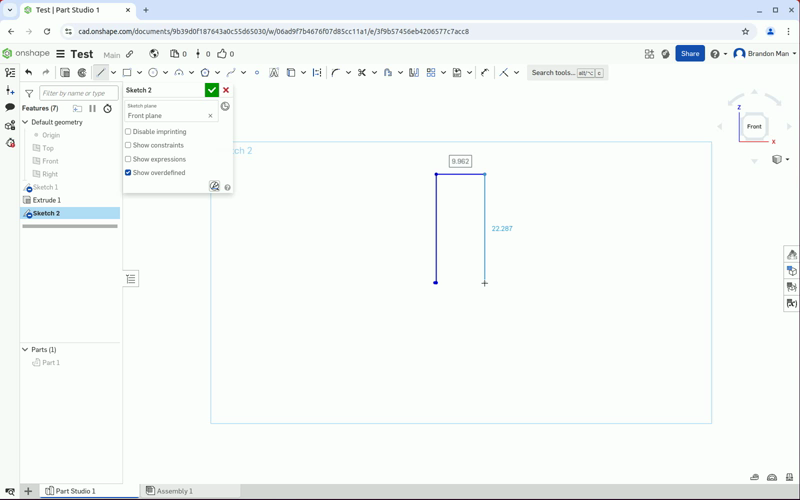
key_down(shift)
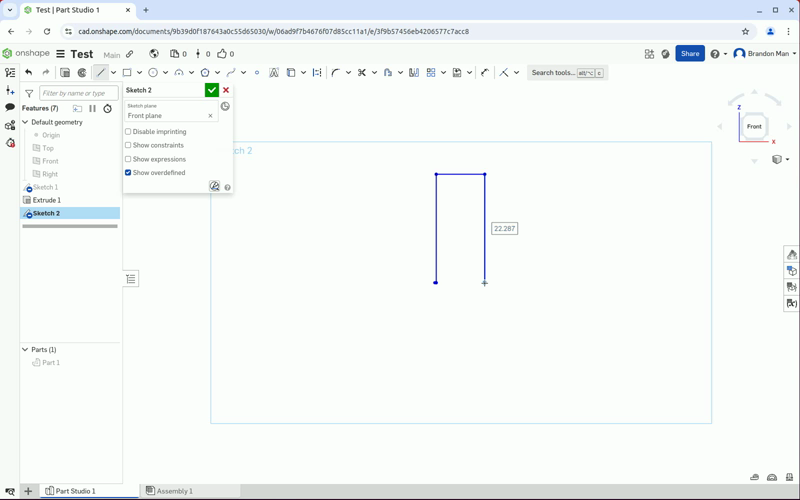
mouse_move(514, 282)
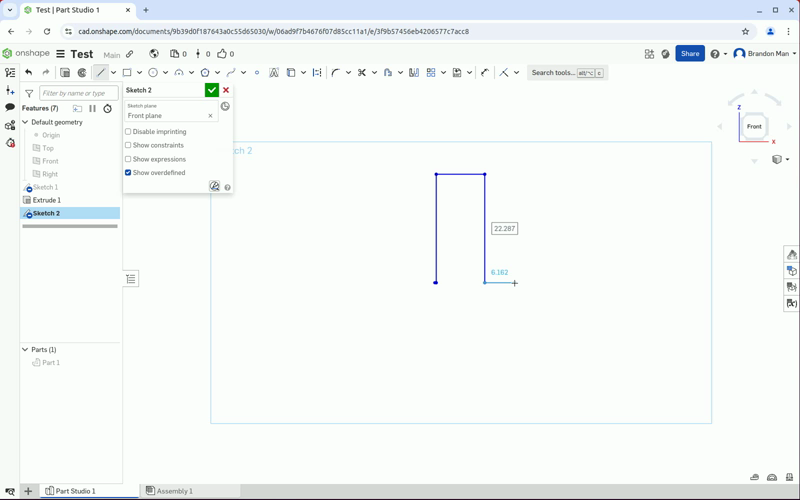
mouse_move(486, 282)
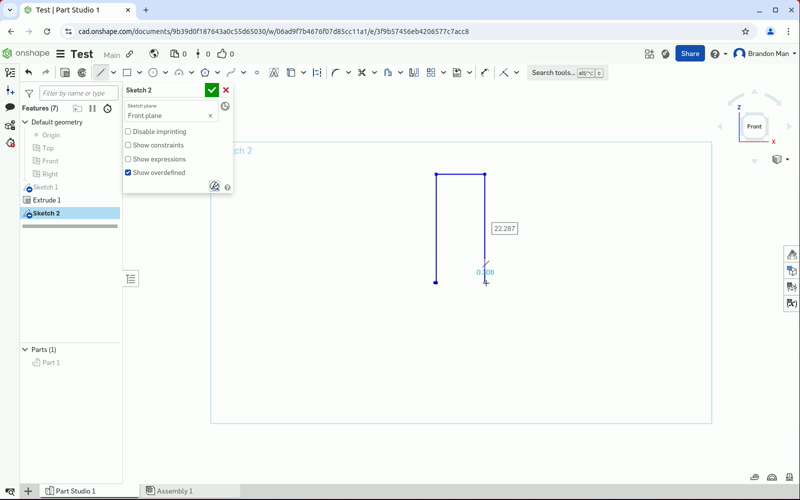
scroll(6)
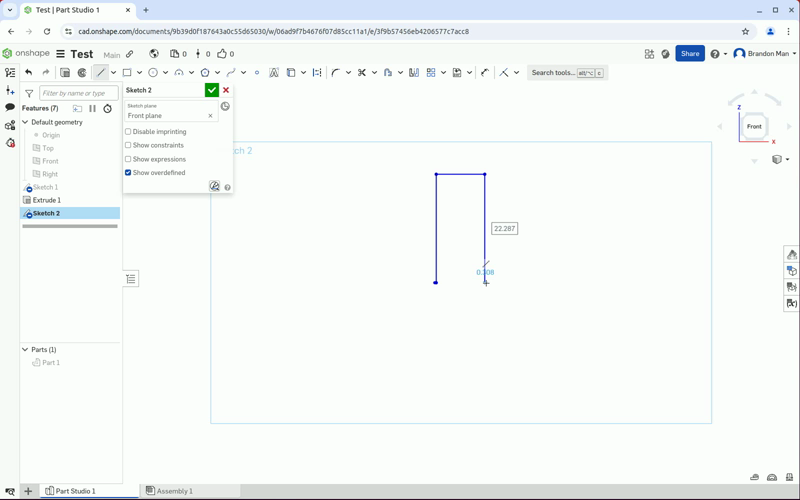
scroll(6)
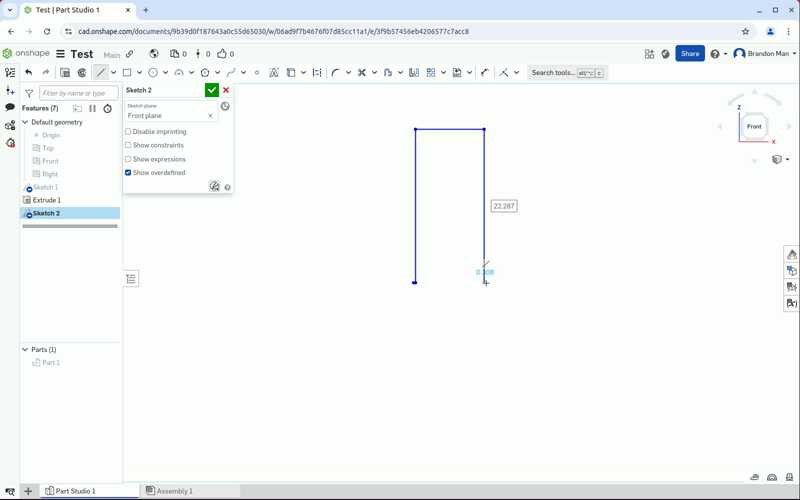
scroll(6)
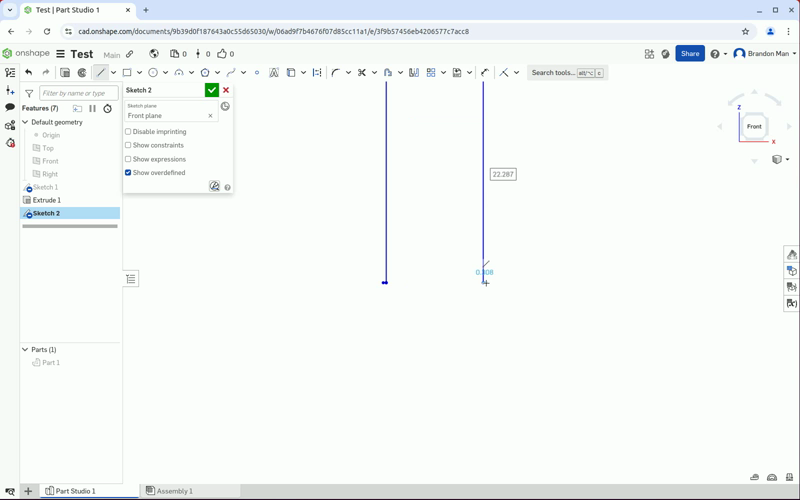
scroll(6)
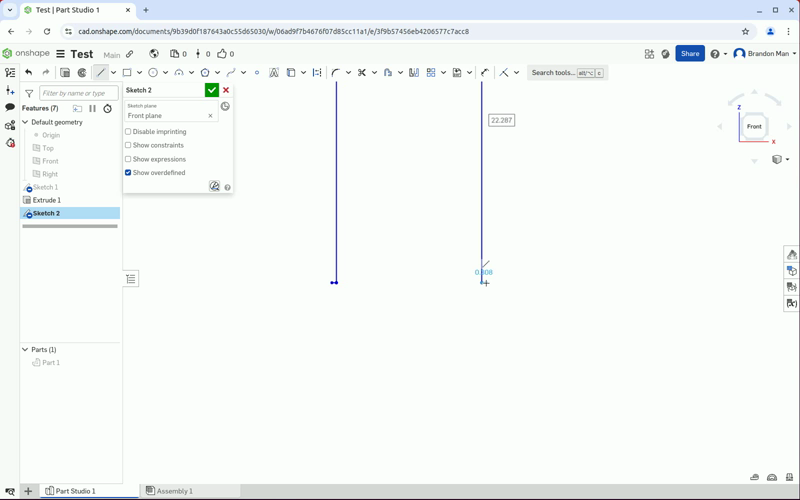
scroll(6)
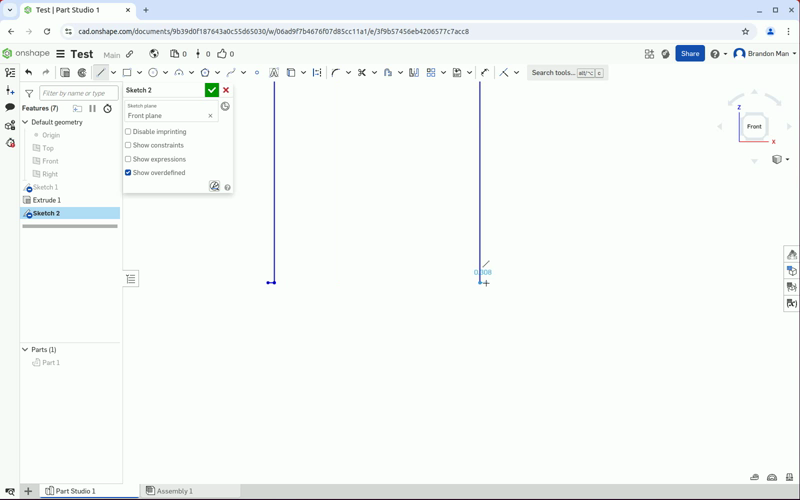
scroll(6)
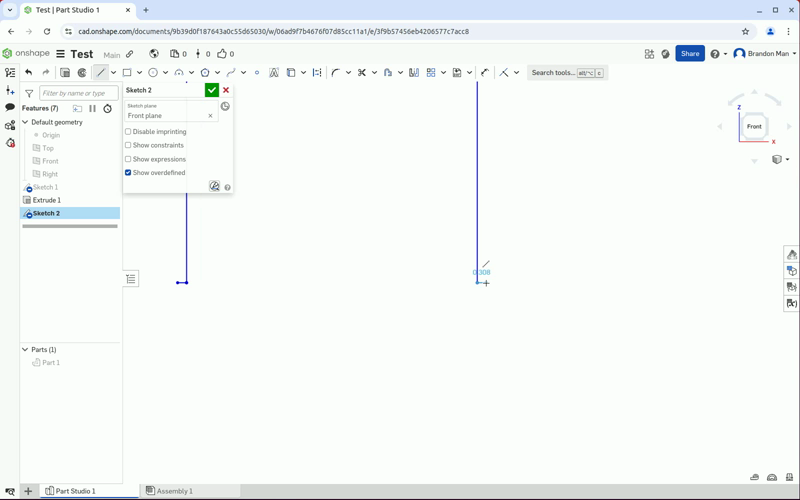
scroll(6)
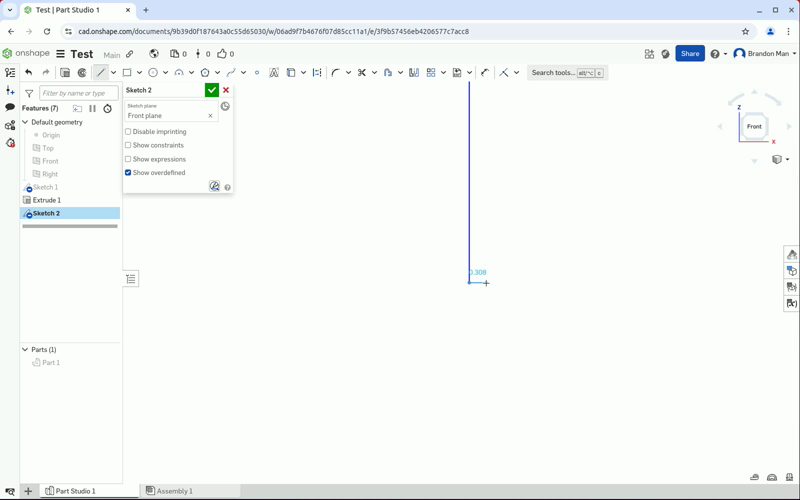
click(486, 282)
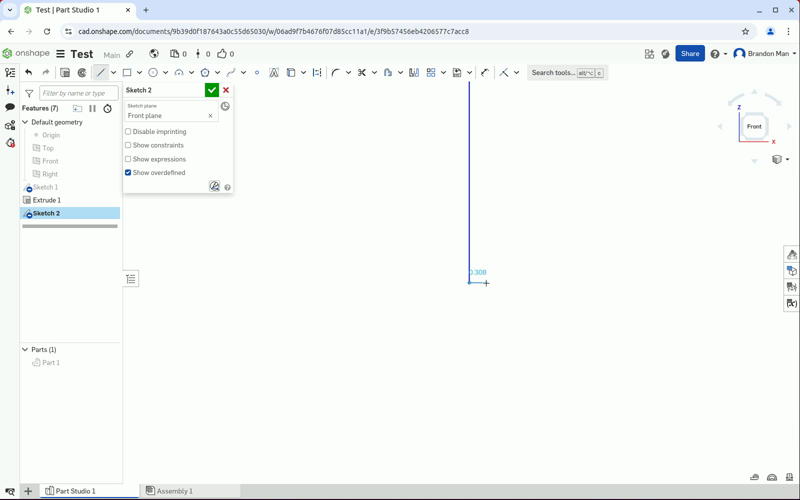
scroll(-6)
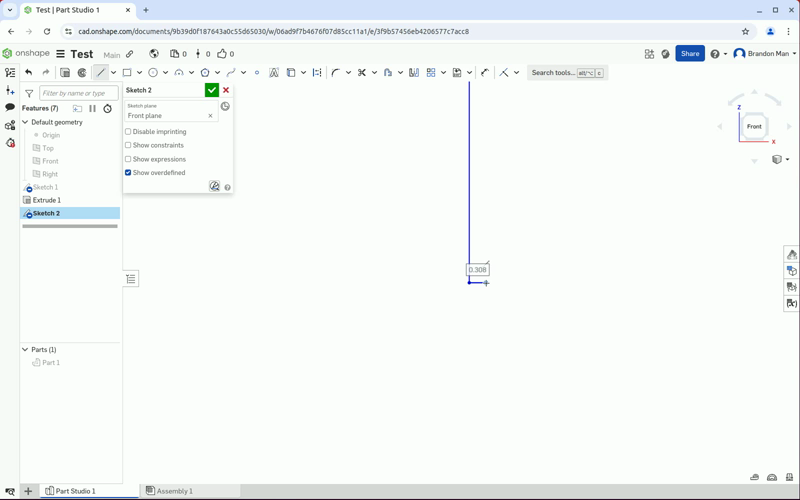
scroll(-6)
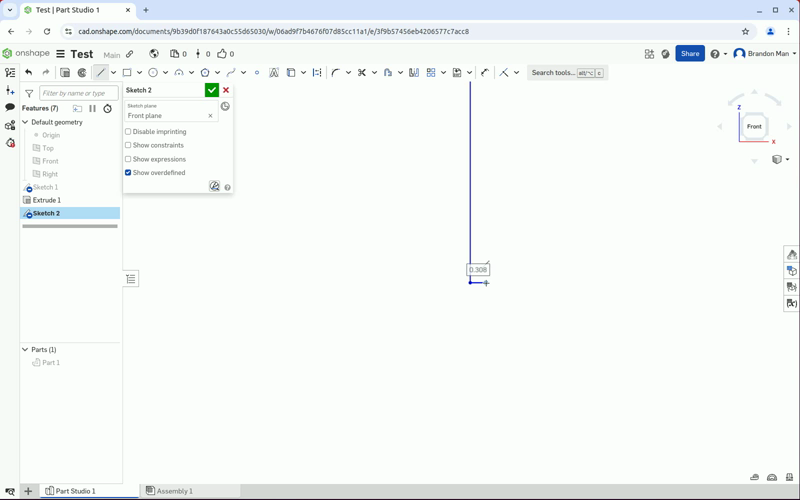
scroll(-6)
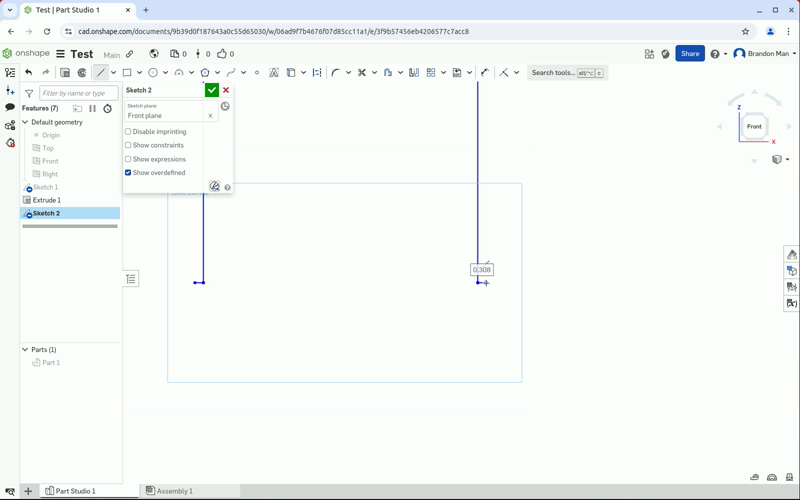
scroll(-6)
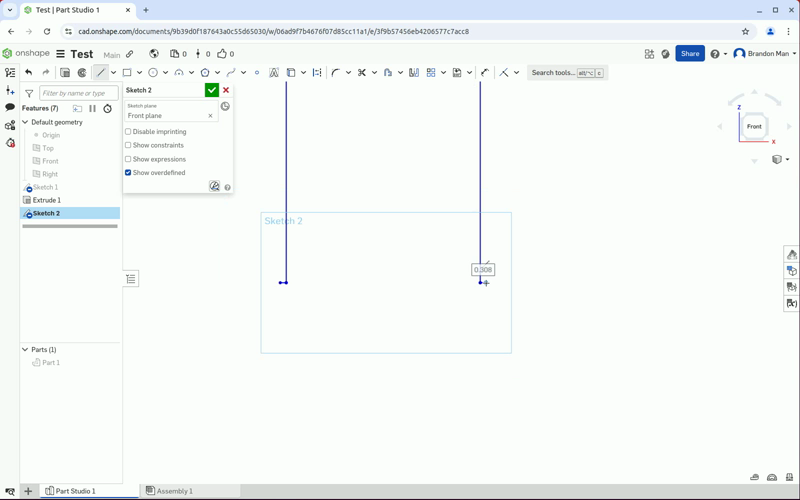
scroll(-6)
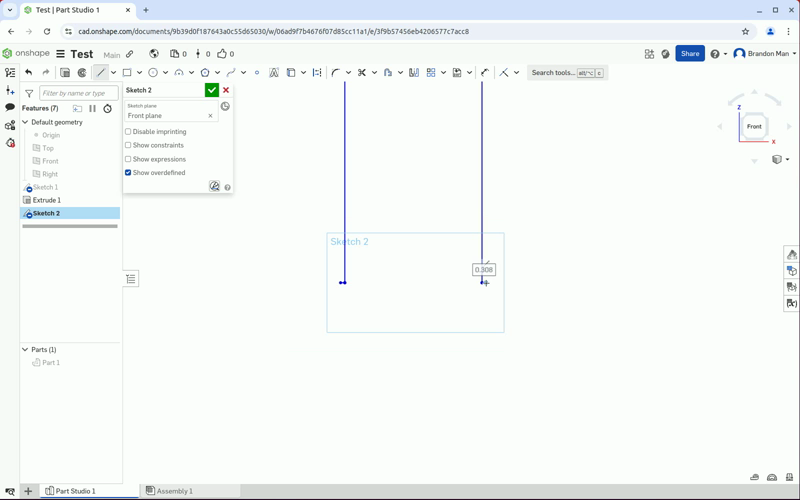
scroll(-6)
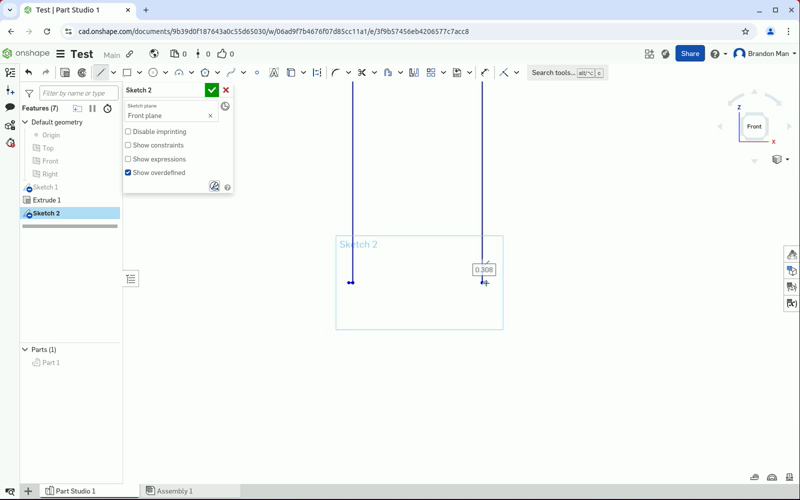
scroll(-6)
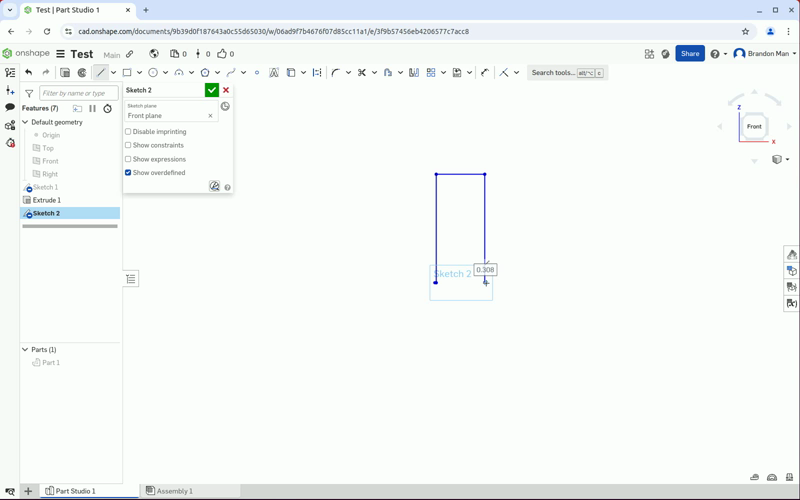
key_up(shift)
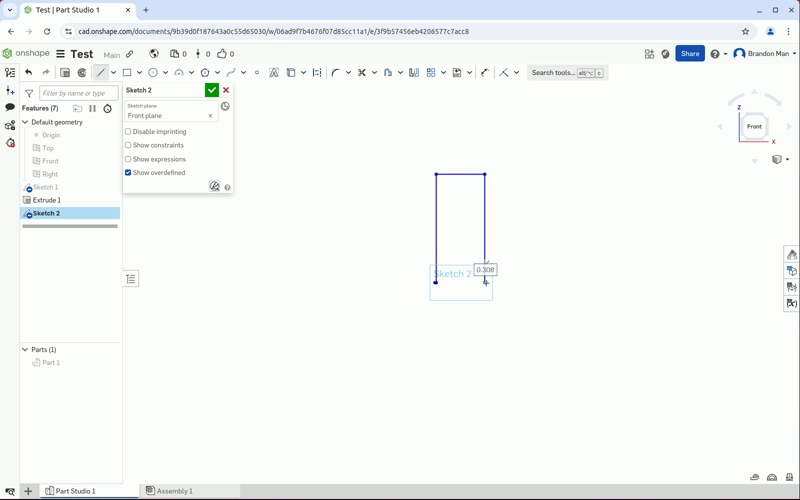
key_down(shift)
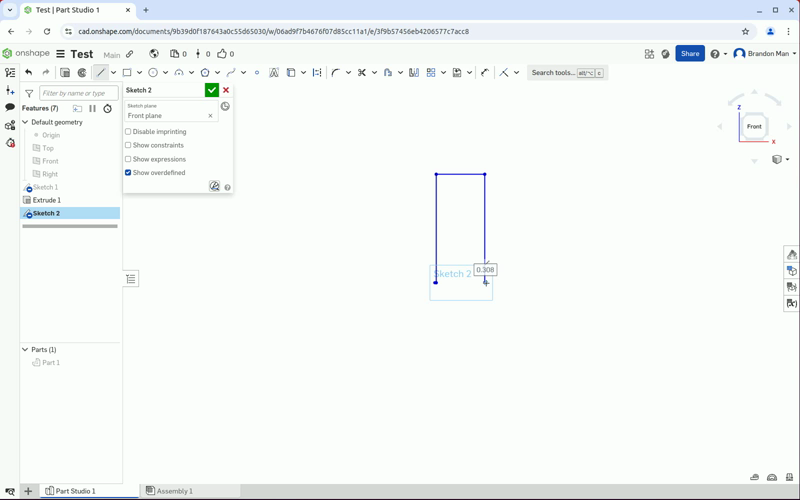
mouse_move(486, 172)
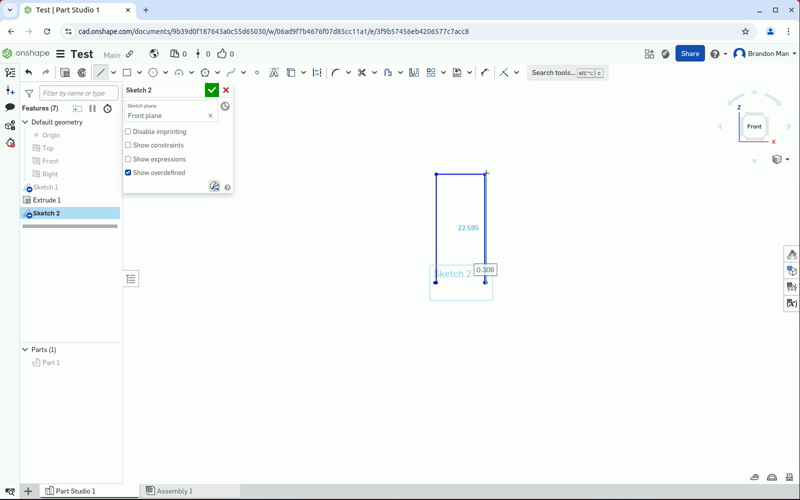
scroll(6)
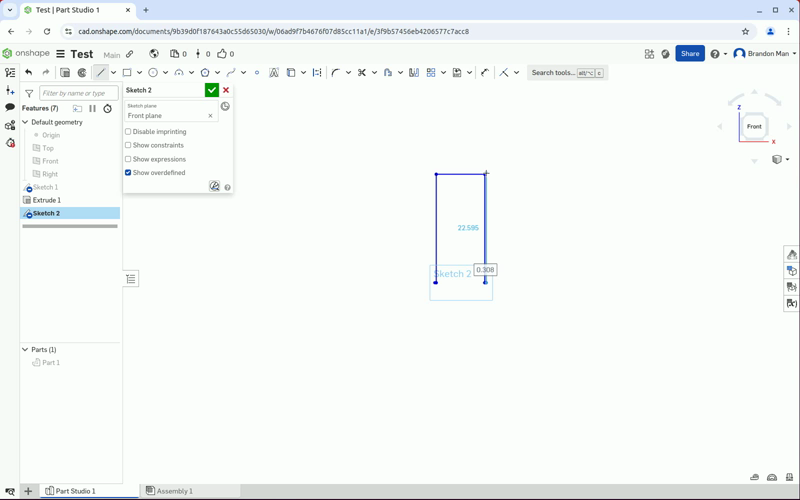
scroll(6)
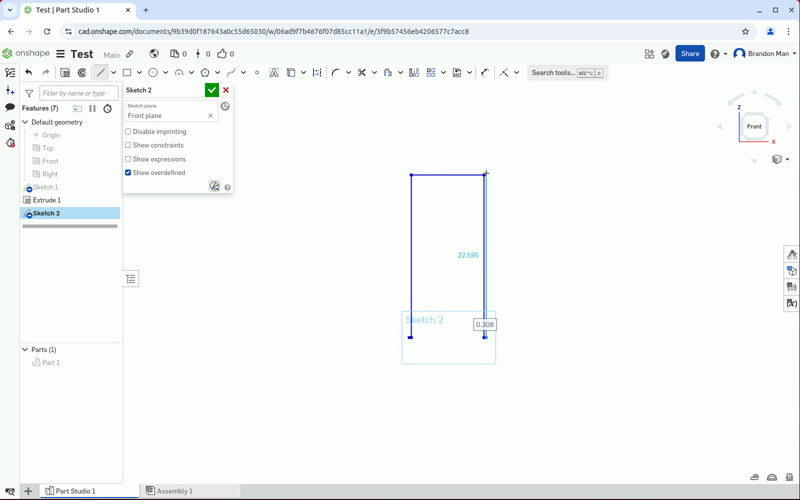
scroll(6)
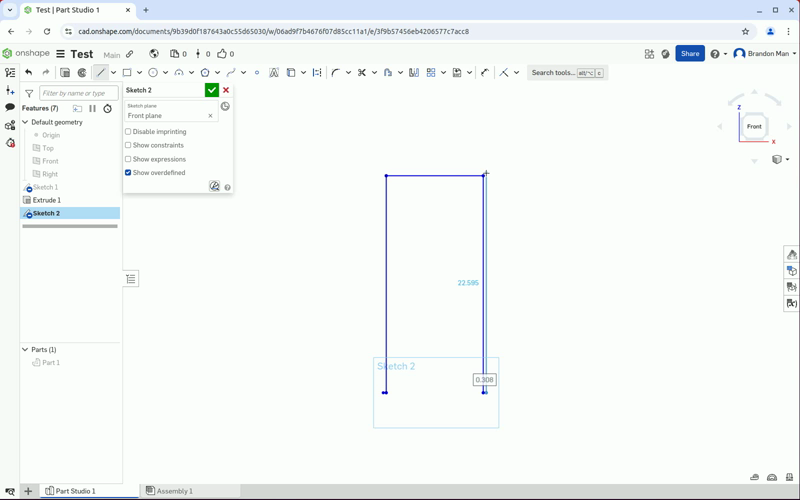
scroll(6)
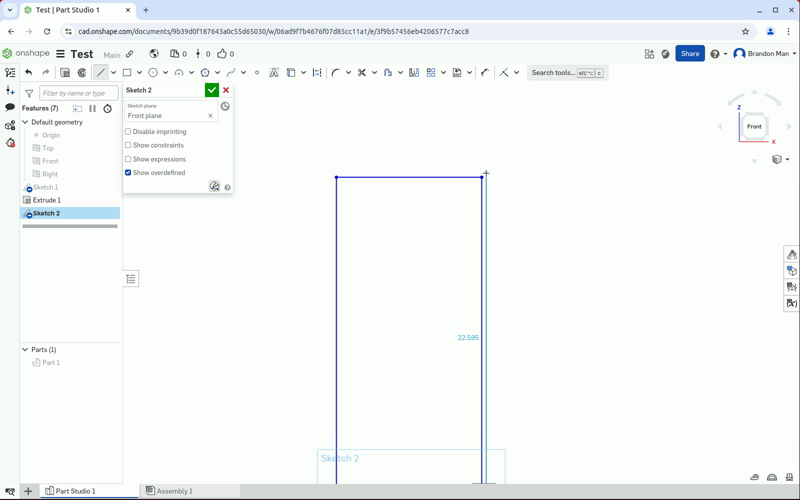
scroll(6)
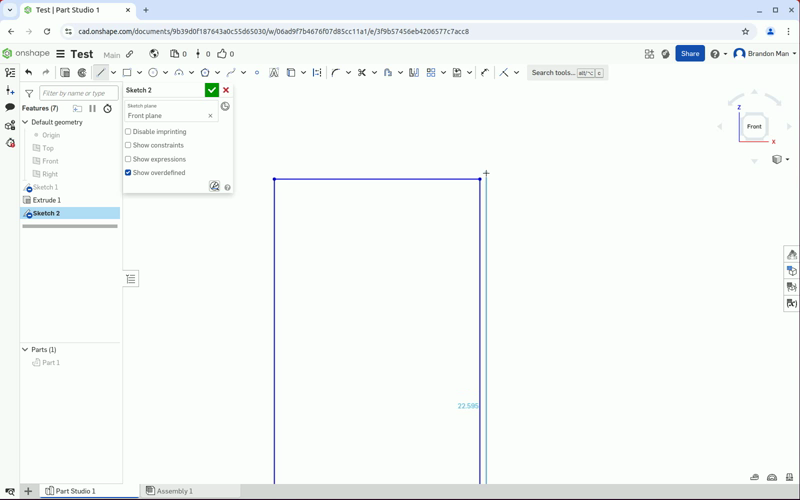
scroll(6)
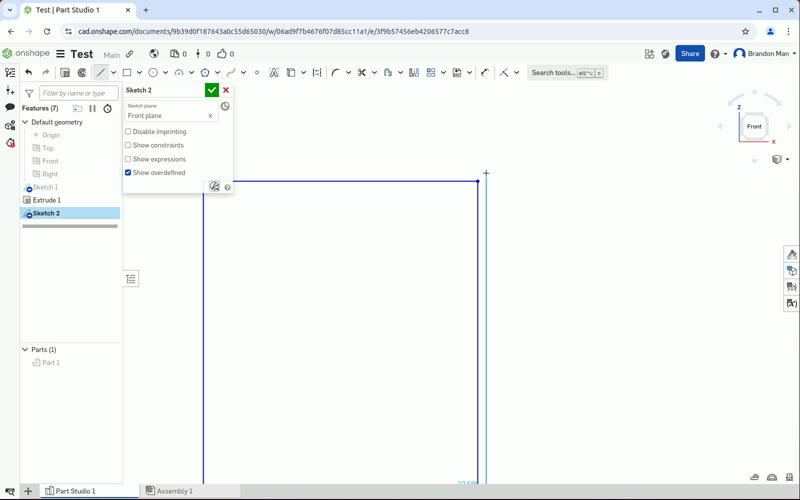
scroll(6)
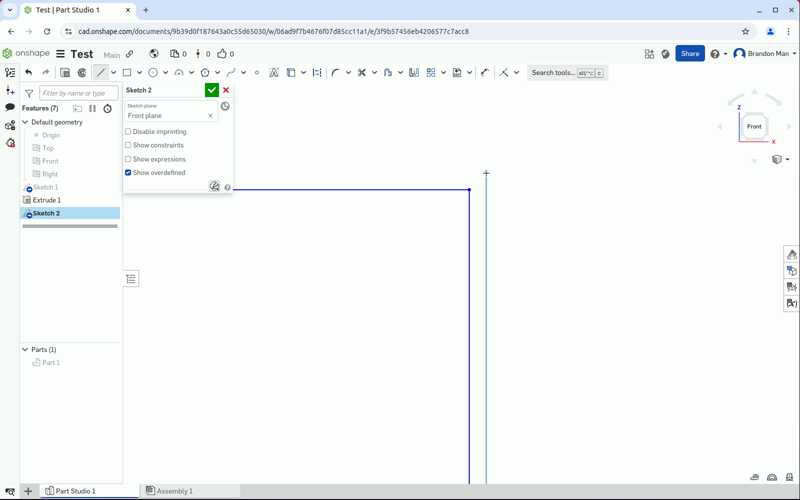
click(486, 172)
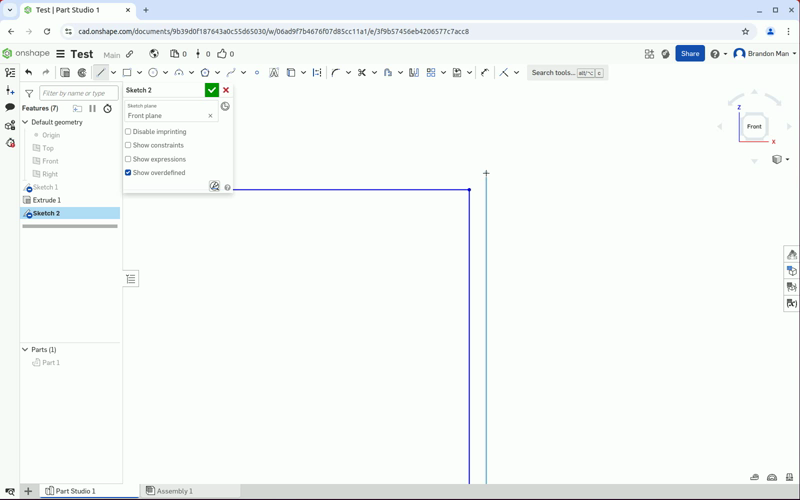
scroll(-6)
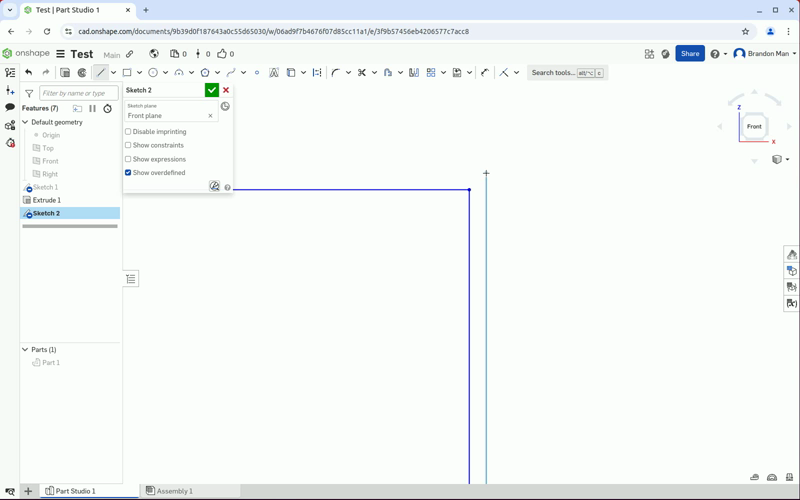
scroll(-6)
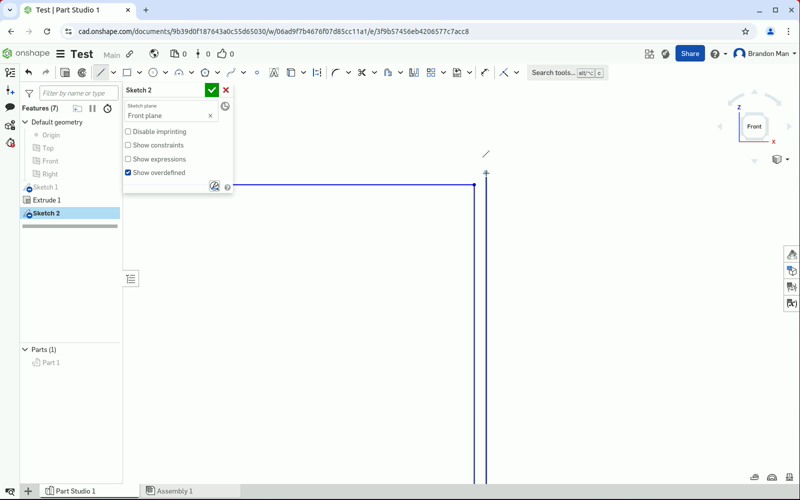
scroll(-6)
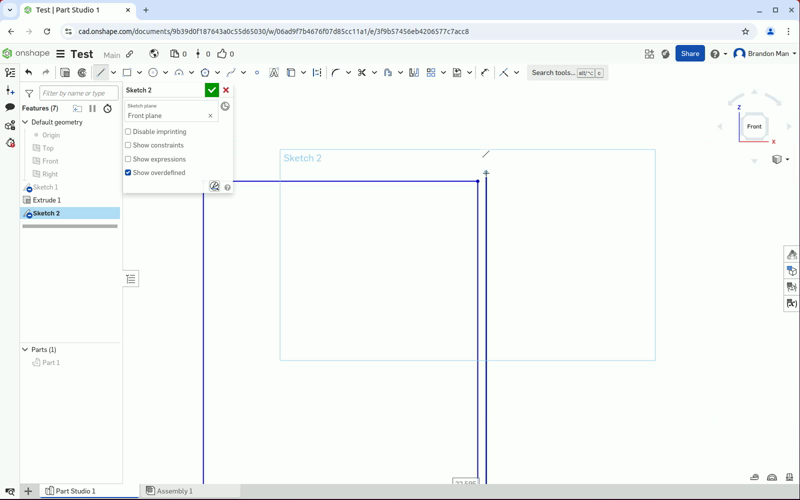
scroll(-6)
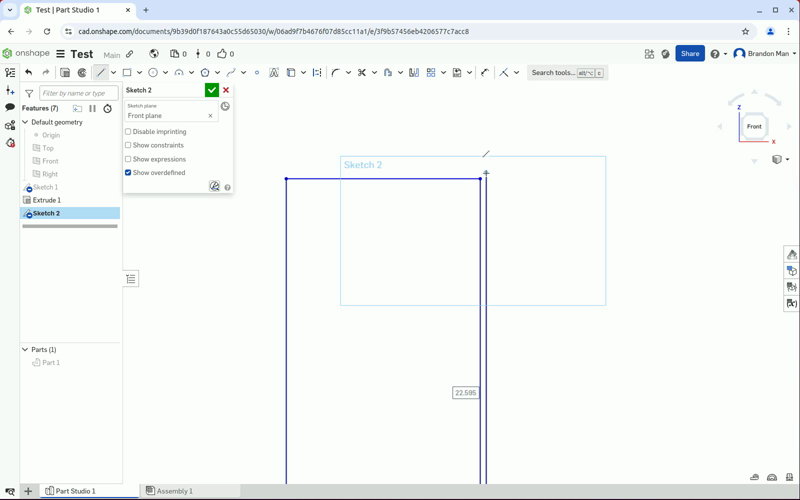
scroll(-6)
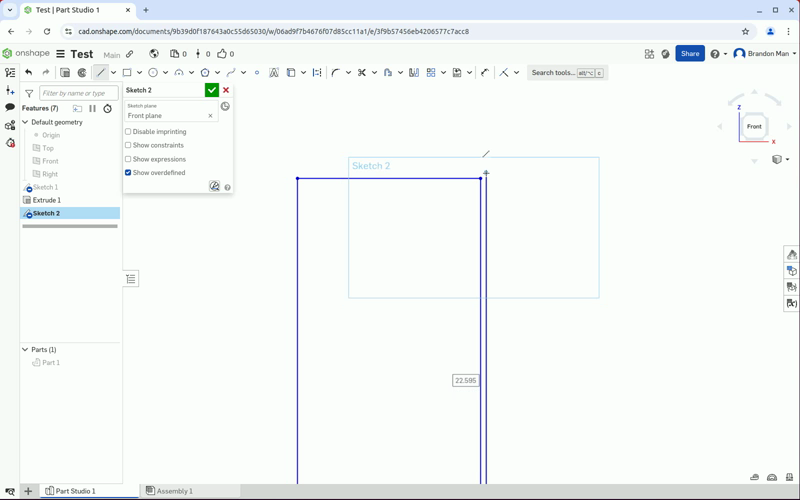
scroll(-6)
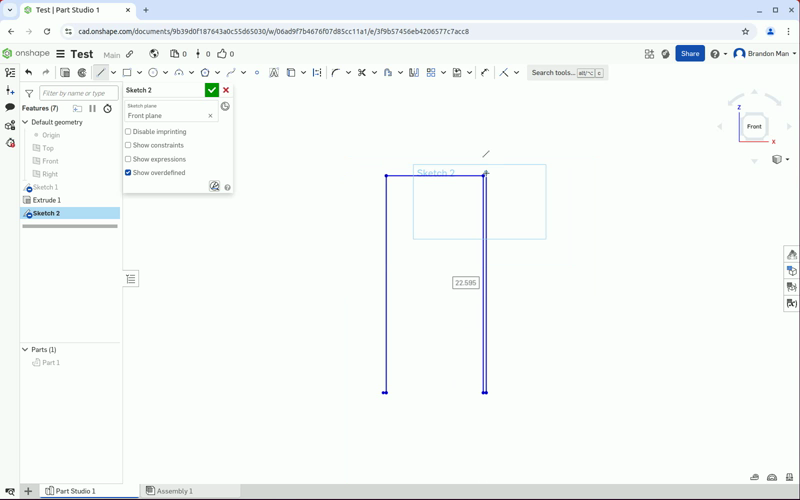
scroll(-6)
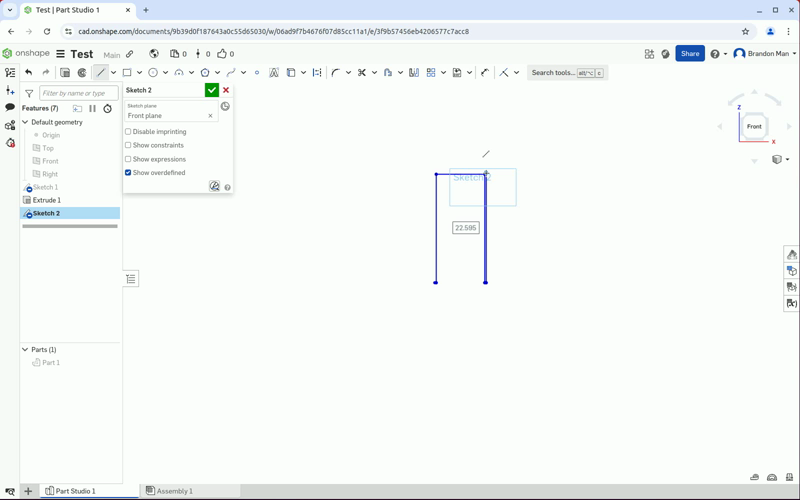
key_up(shift)
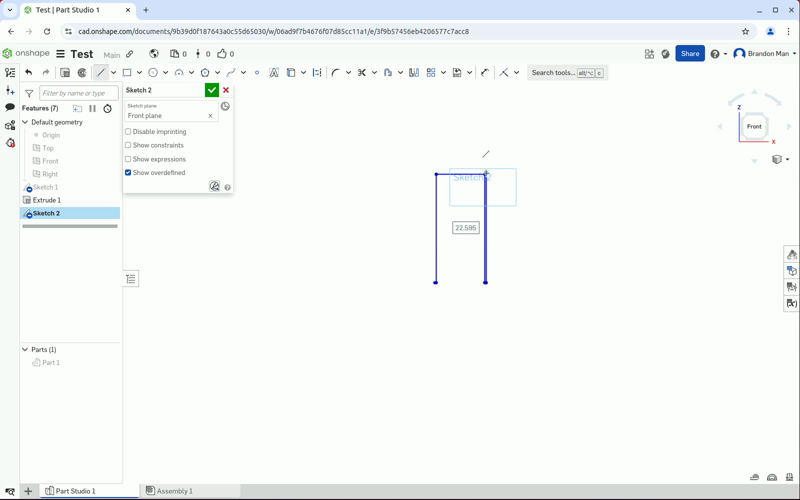
key_down(shift)
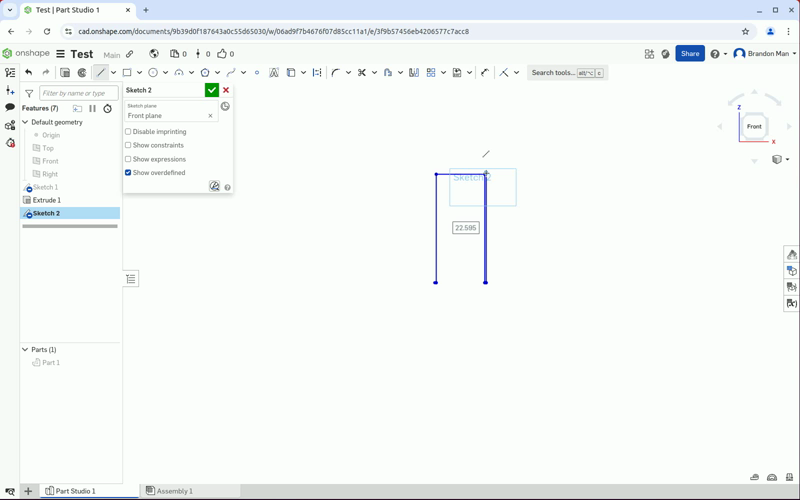
mouse_move(516, 172)
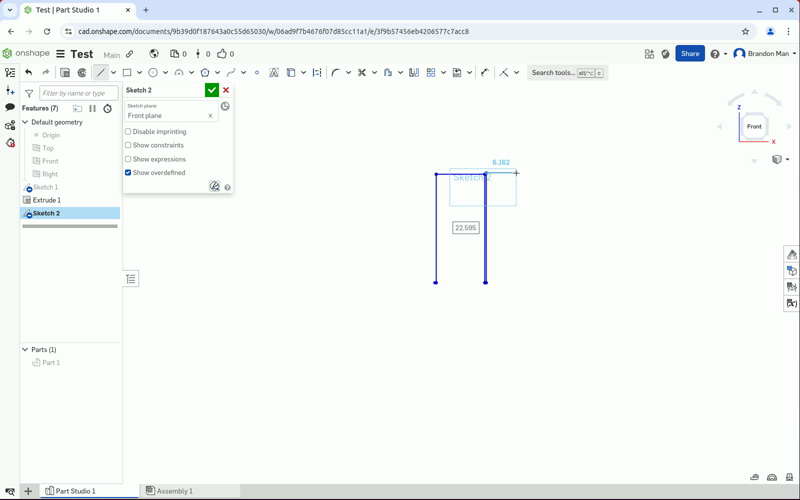
mouse_move(434, 172)
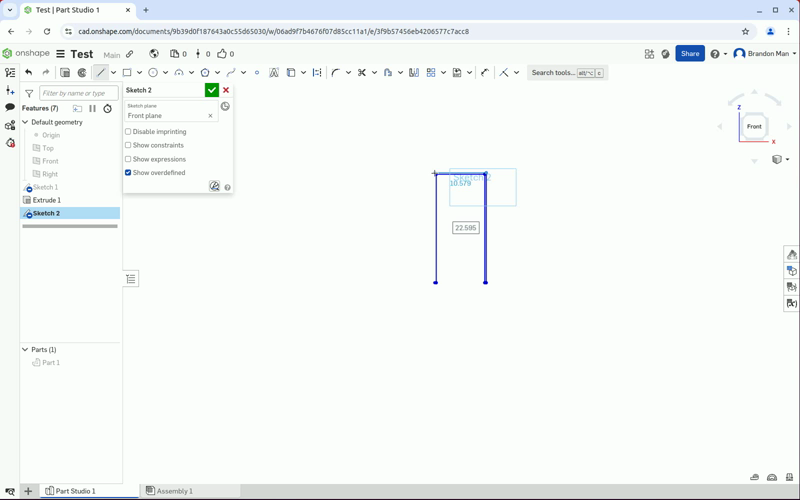
scroll(6)
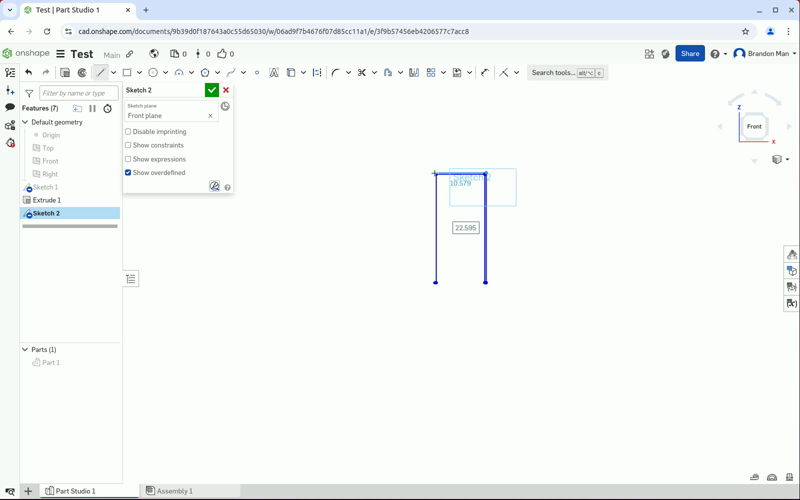
scroll(6)
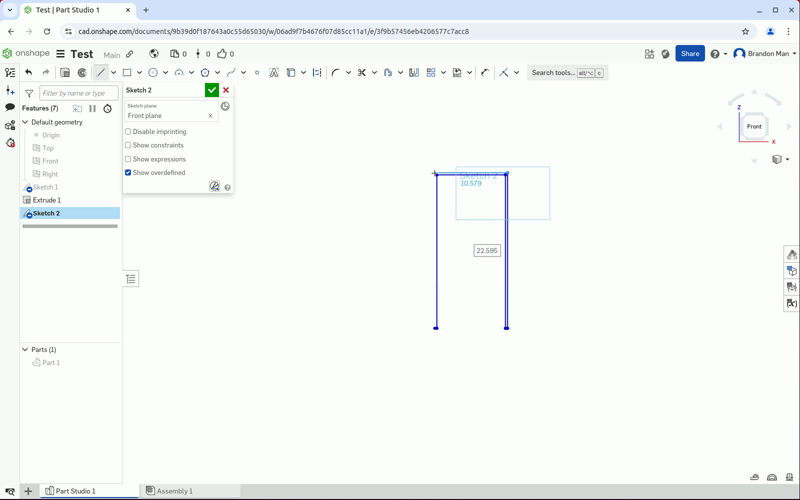
scroll(6)
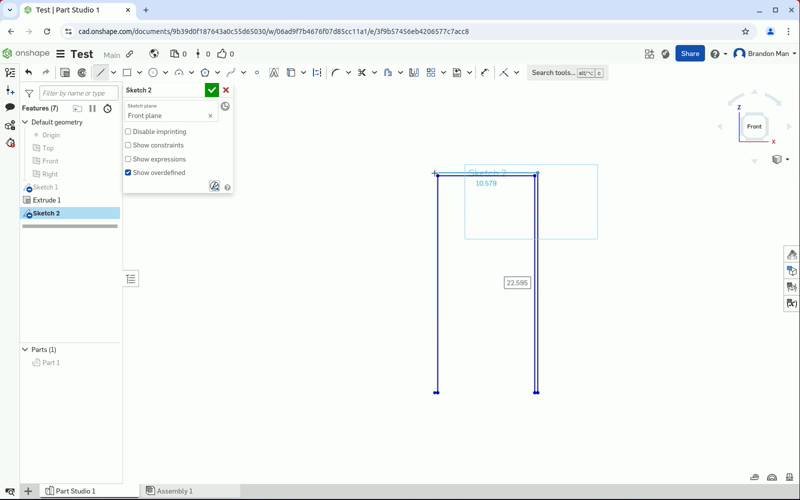
scroll(6)
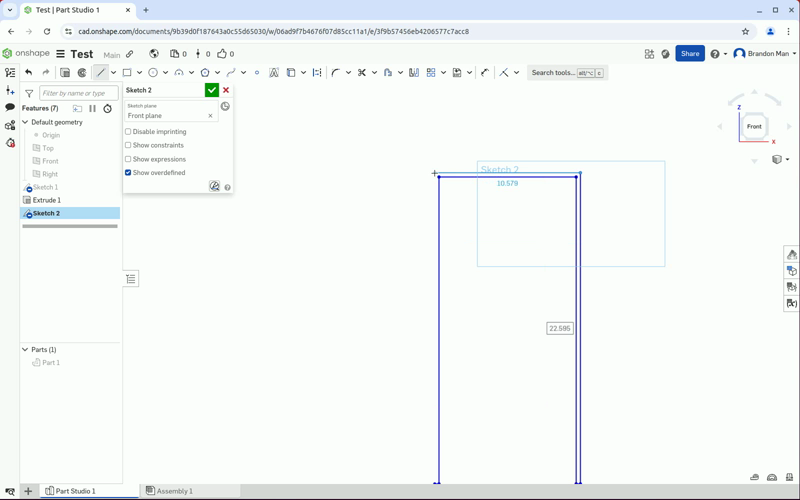
scroll(6)
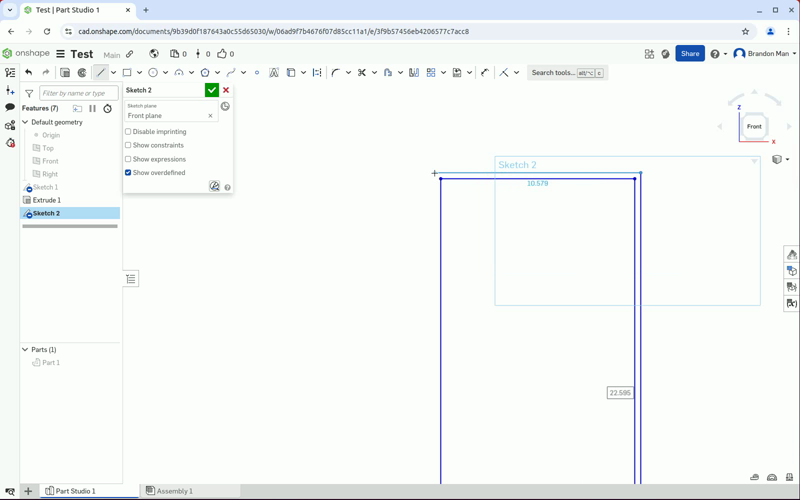
scroll(6)
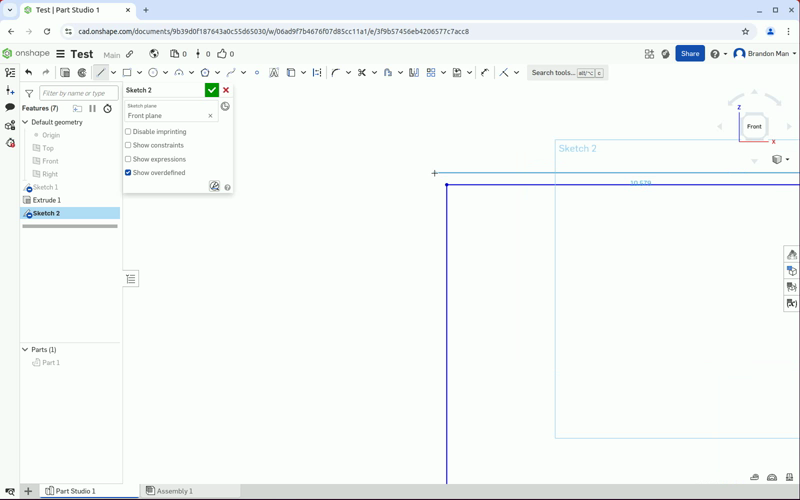
scroll(6)
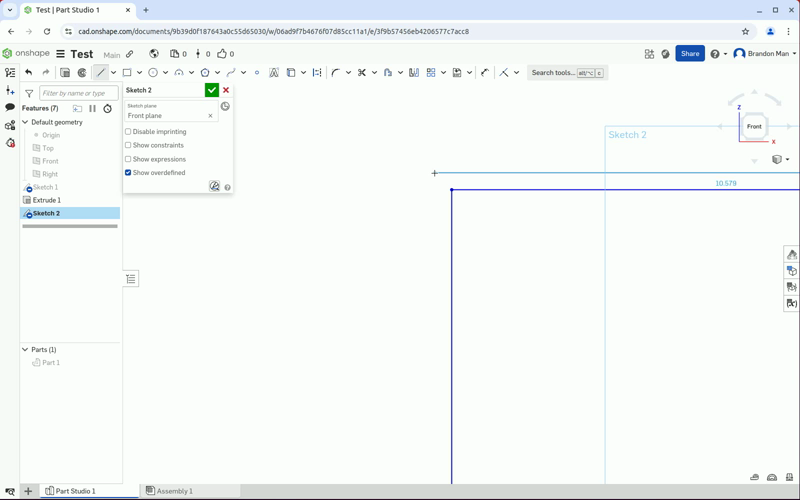
click(434, 172)
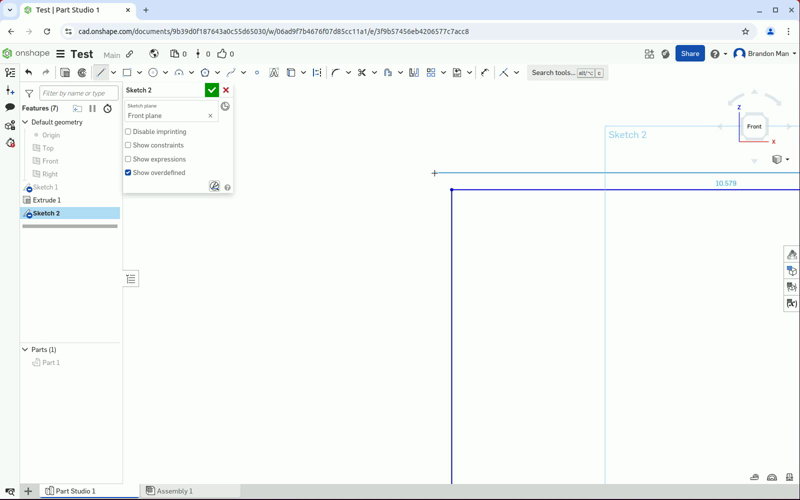
scroll(-6)
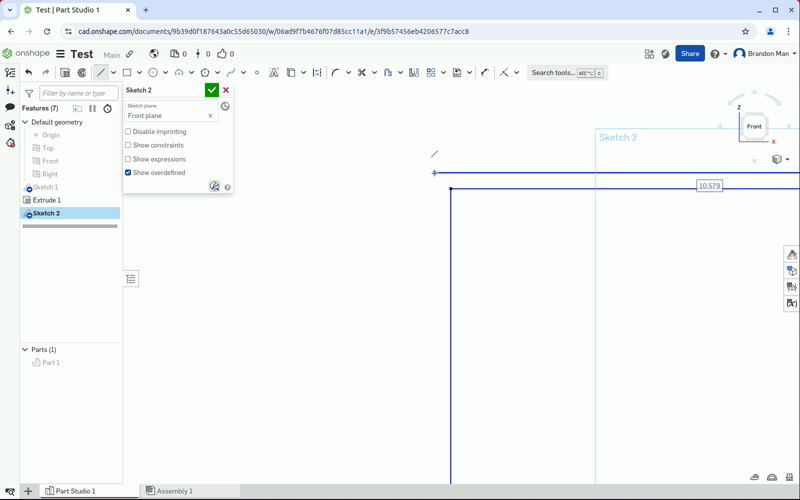
scroll(-6)
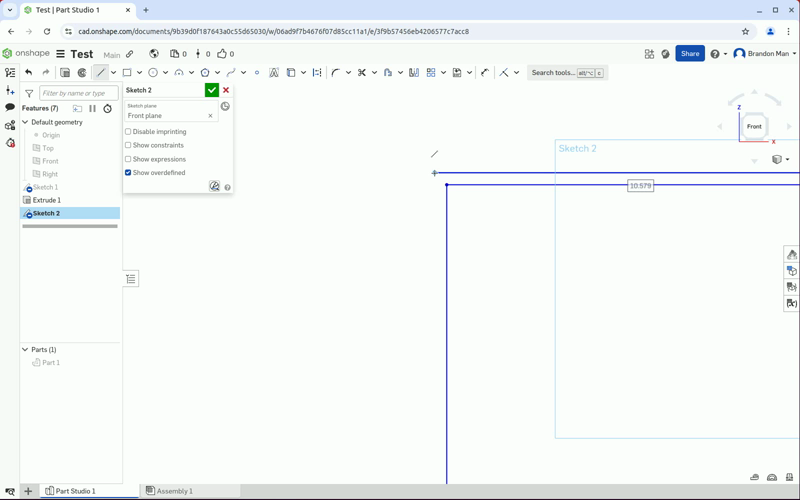
scroll(-6)
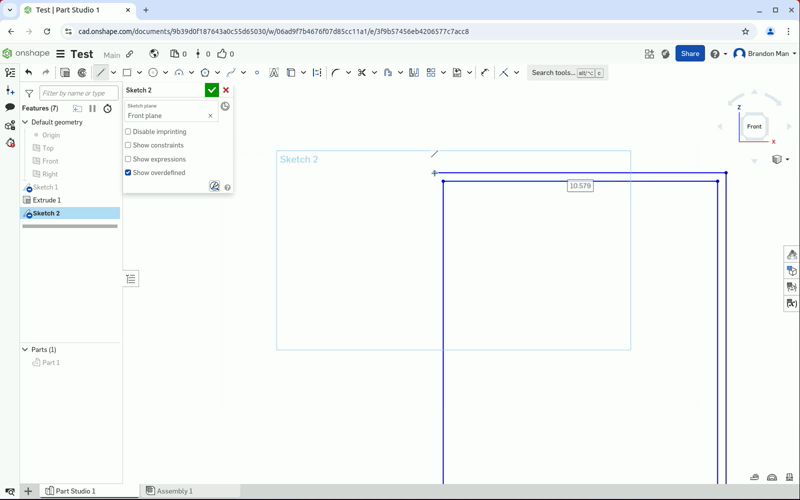
scroll(-6)
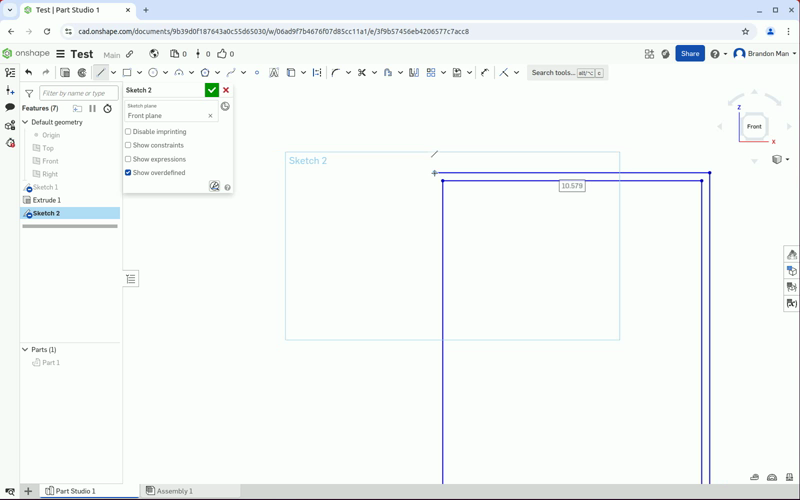
scroll(-6)
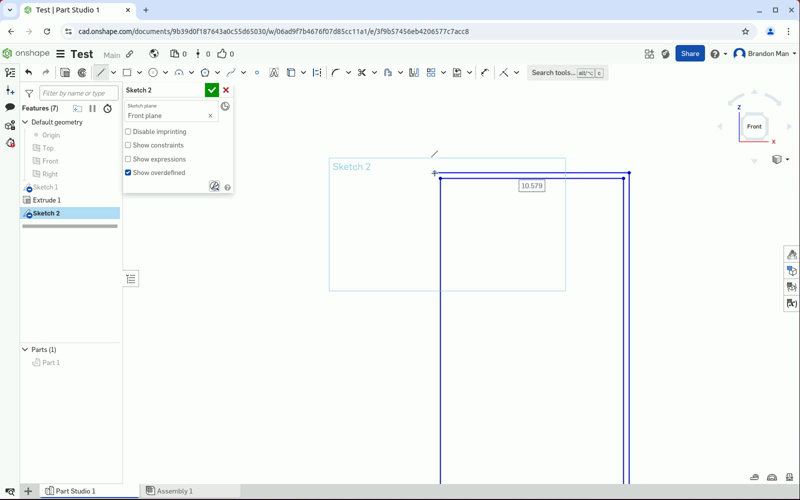
scroll(-6)
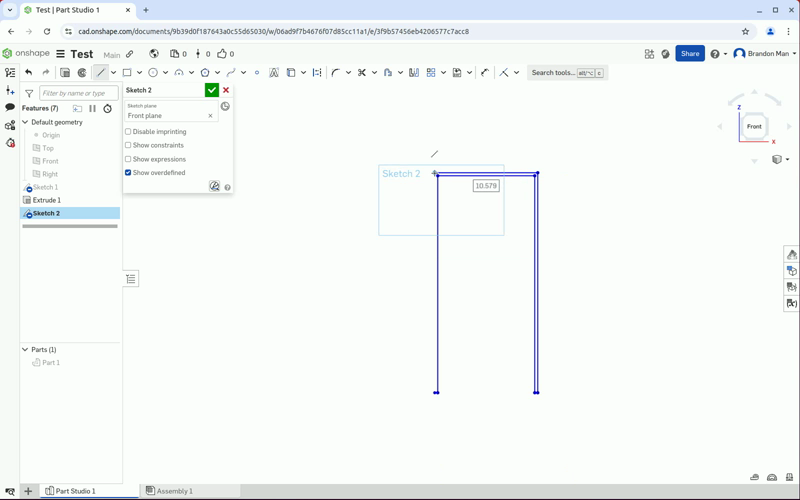
scroll(-6)
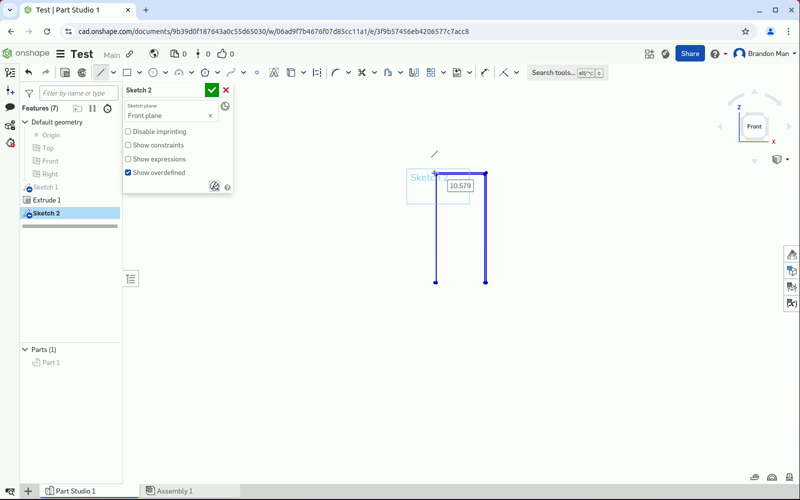
key_up(shift)
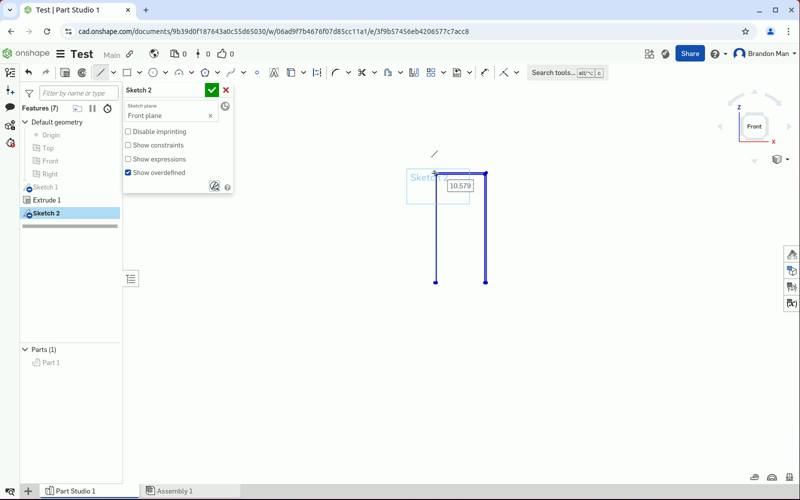
key_down(shift)
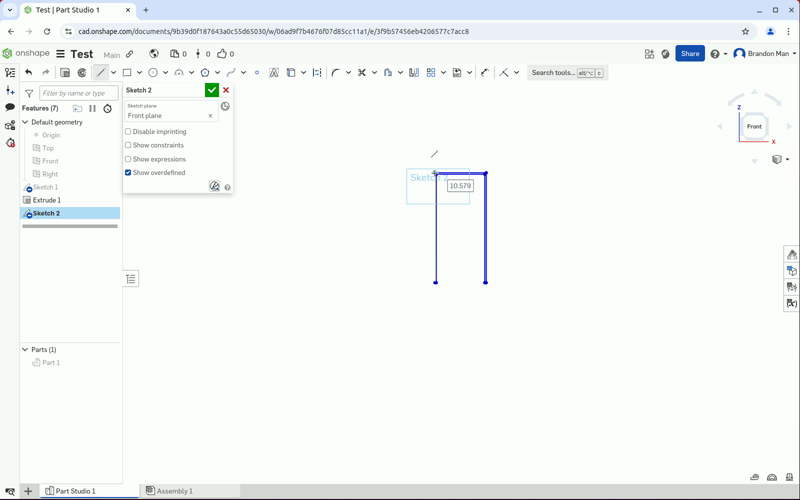
mouse_move(434, 282)
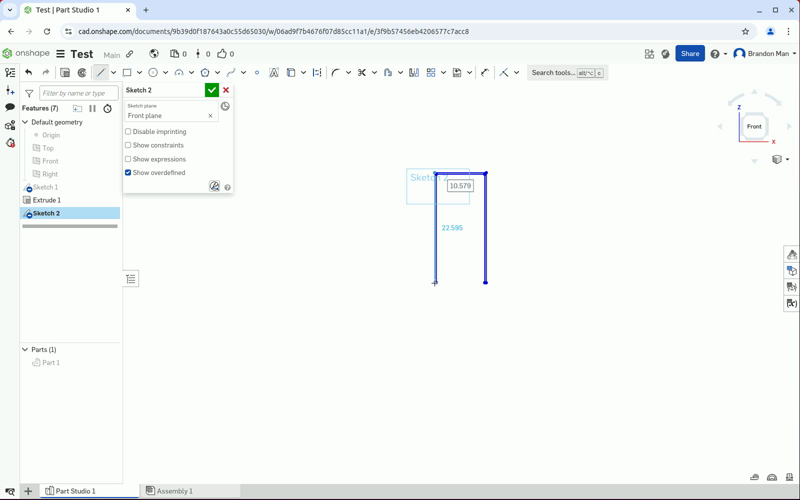
scroll(6)
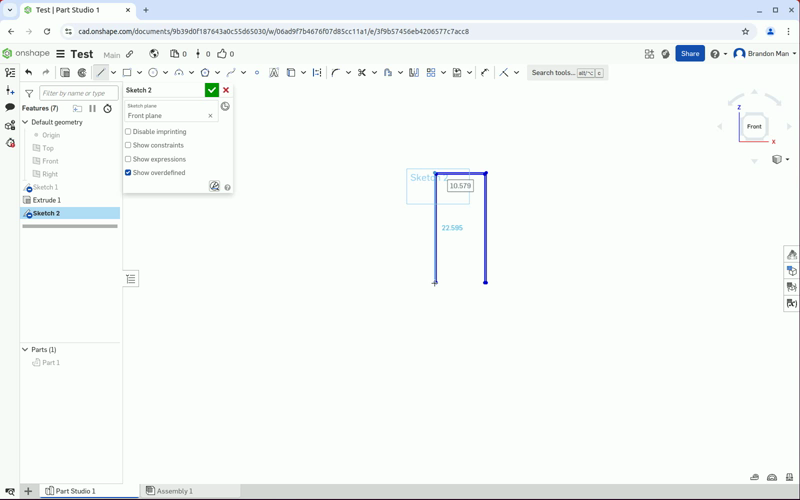
scroll(6)
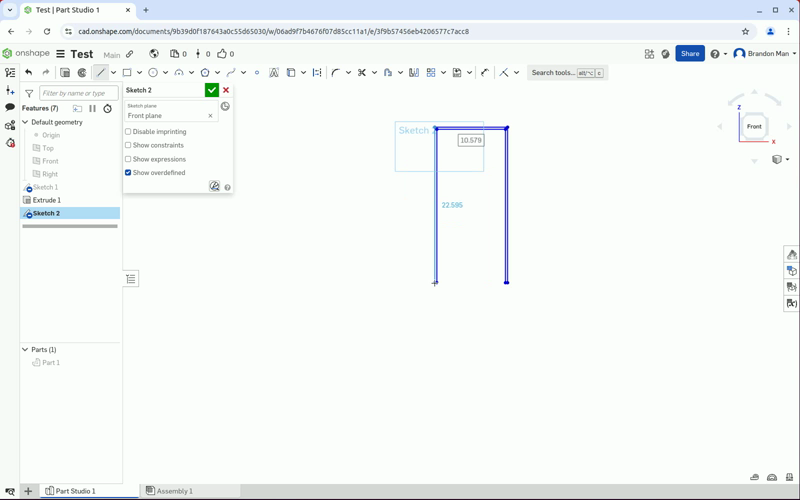
scroll(6)
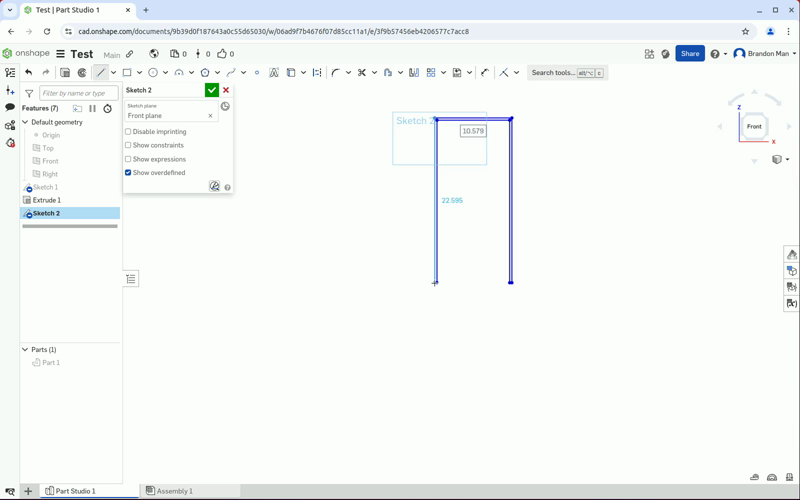
scroll(6)
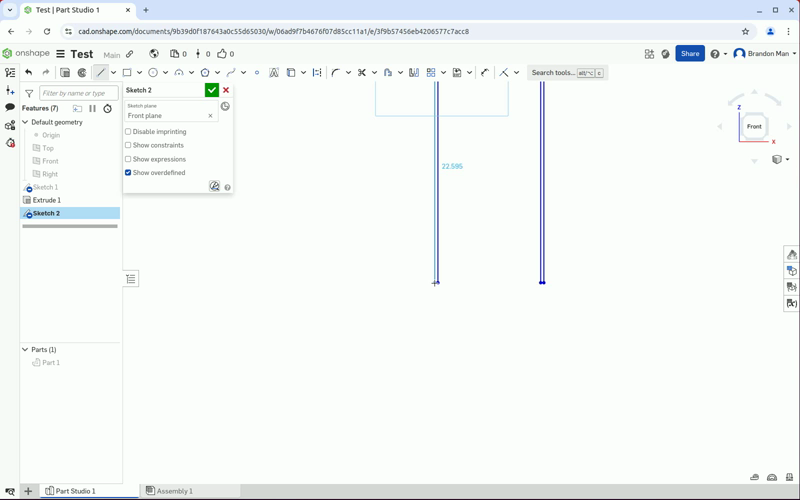
scroll(6)
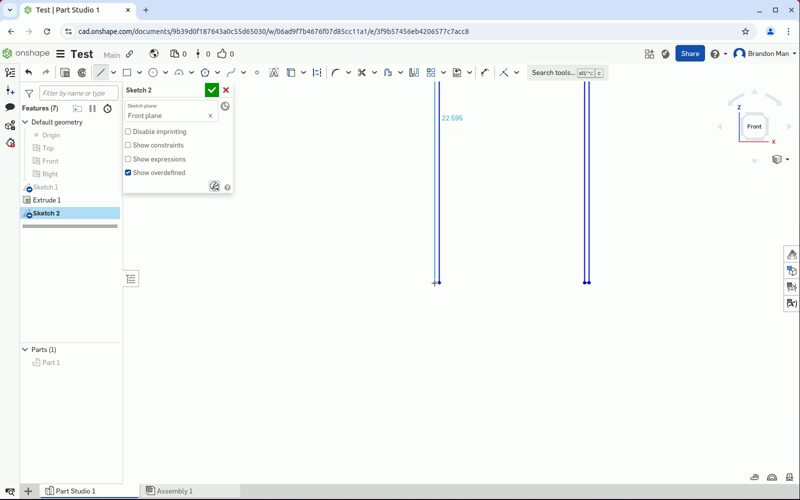
scroll(6)
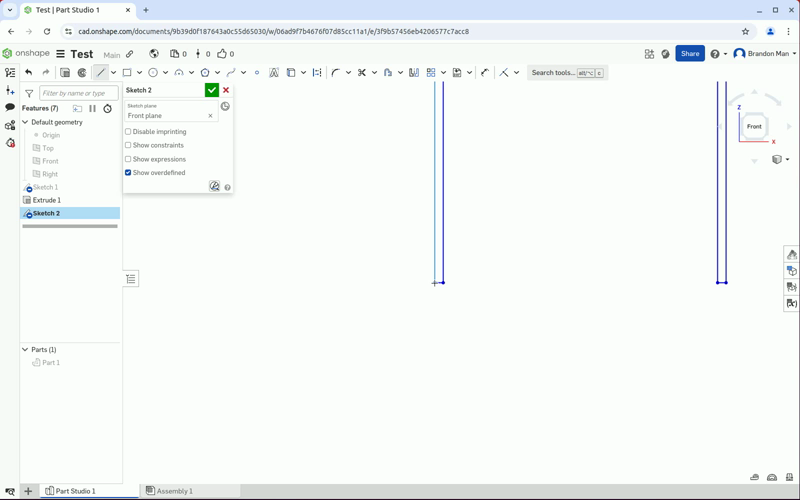
scroll(6)
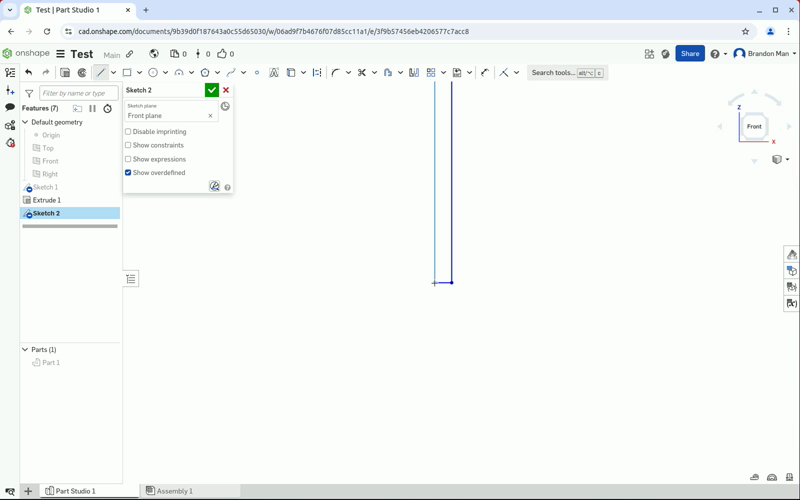
key_up(shift)
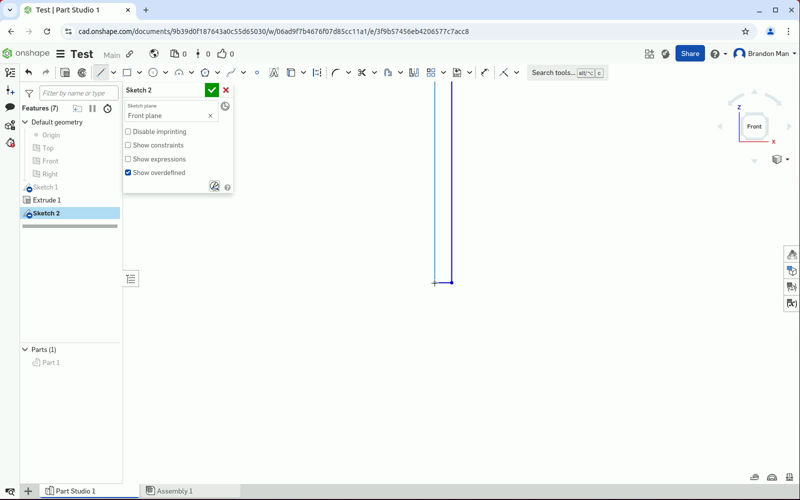
click(434, 282)
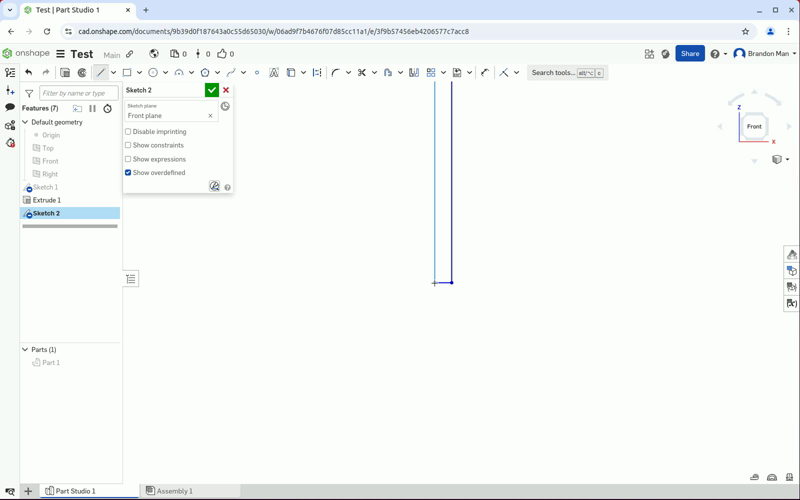
scroll(-6)
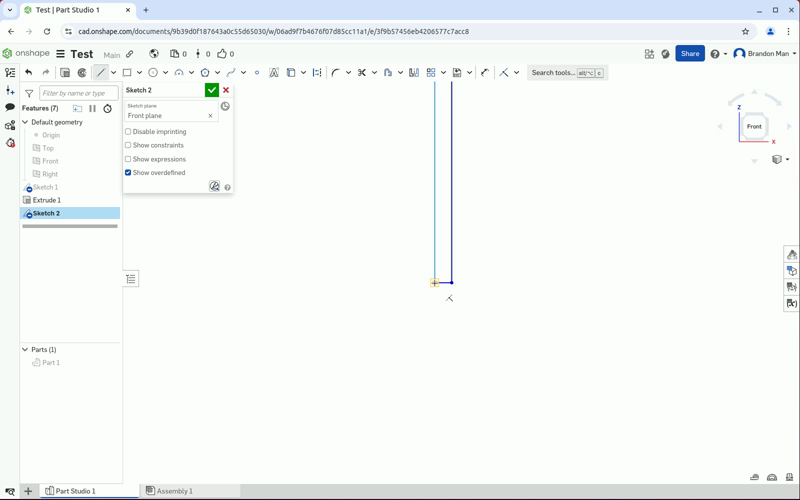
scroll(-6)
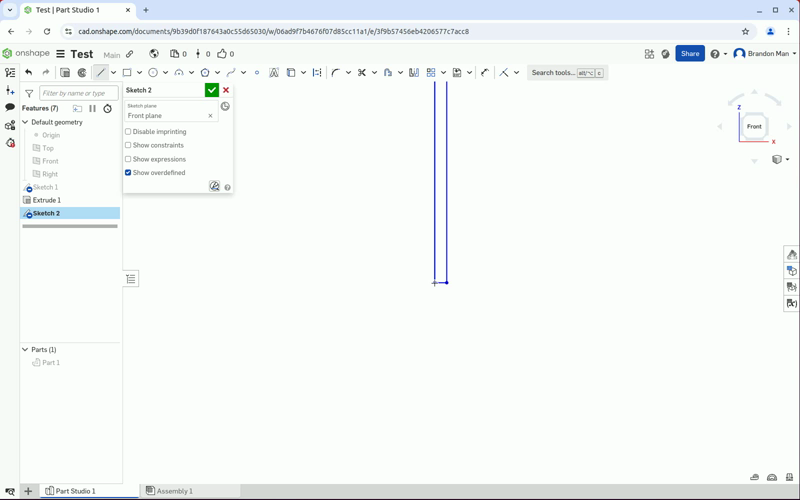
scroll(-6)
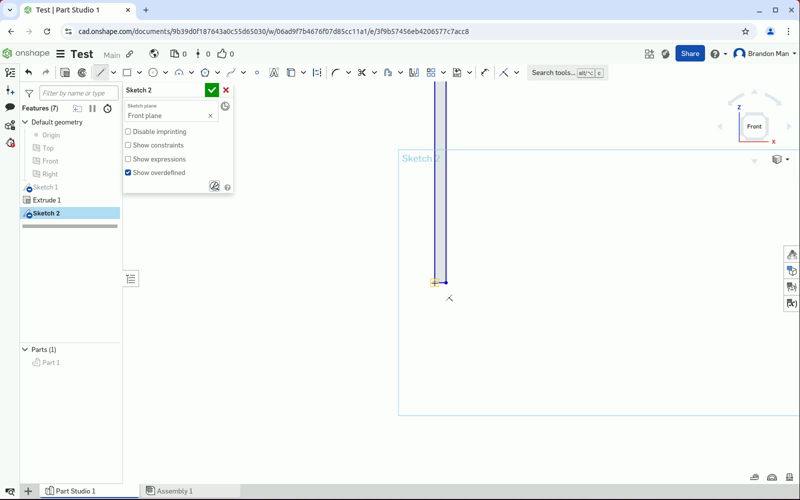
scroll(-6)
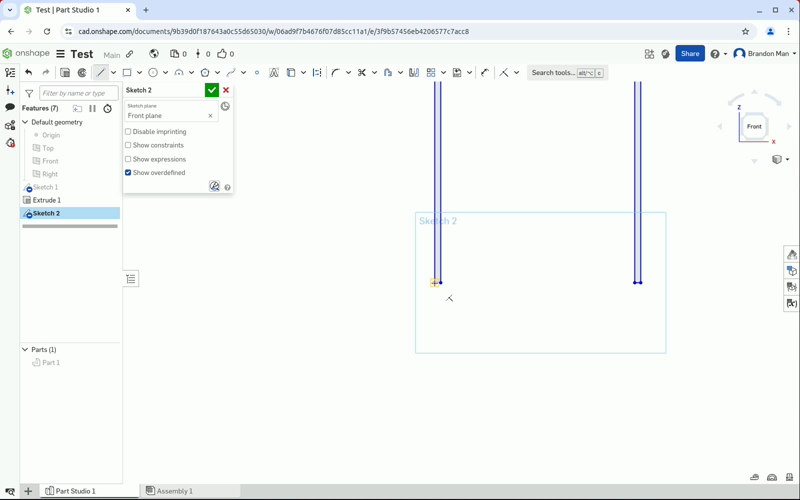
scroll(-6)
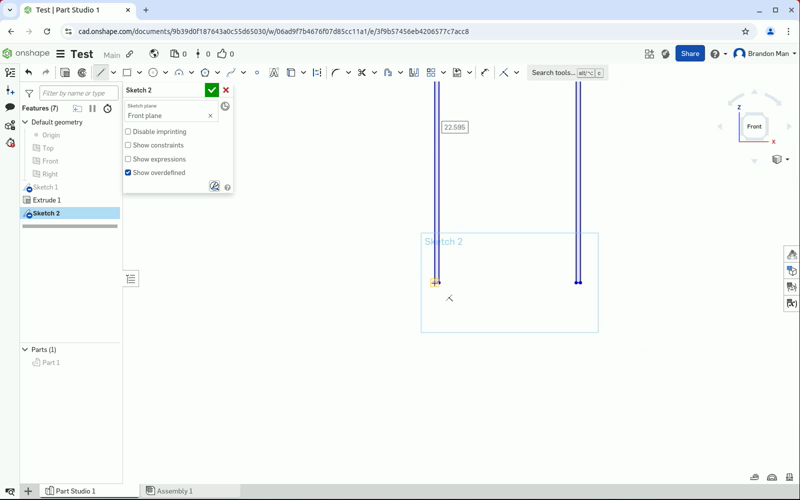
scroll(-6)
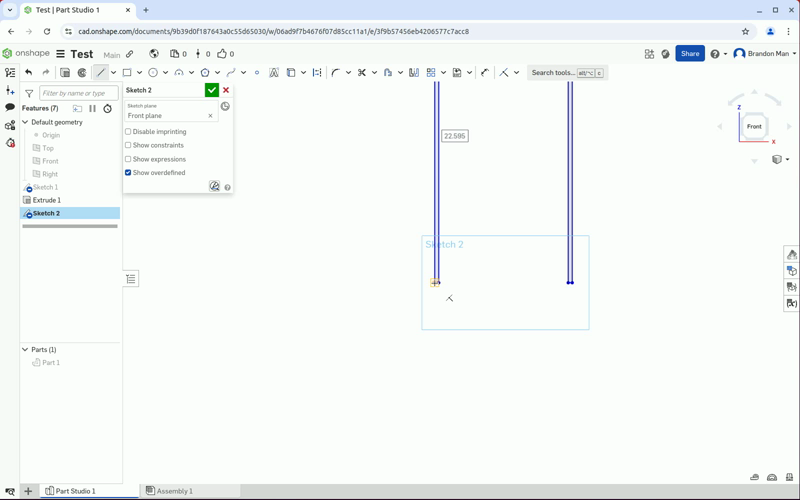
scroll(-6)
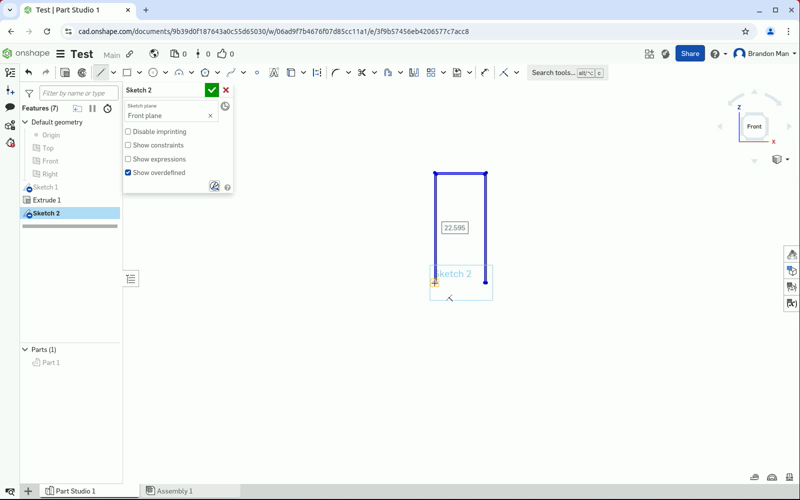
key(esc)
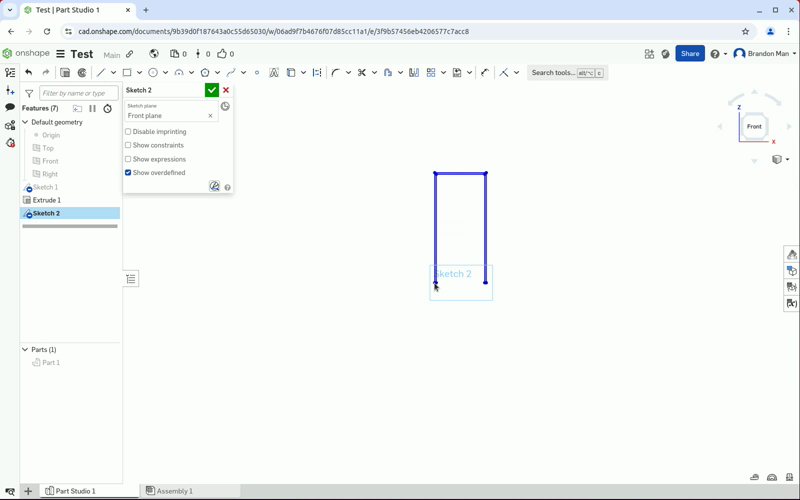
mouse_move(435, 261)
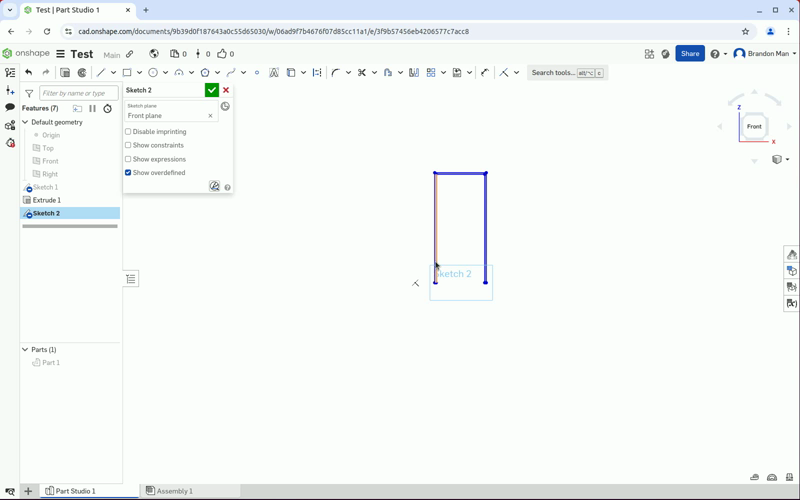
scroll(6)
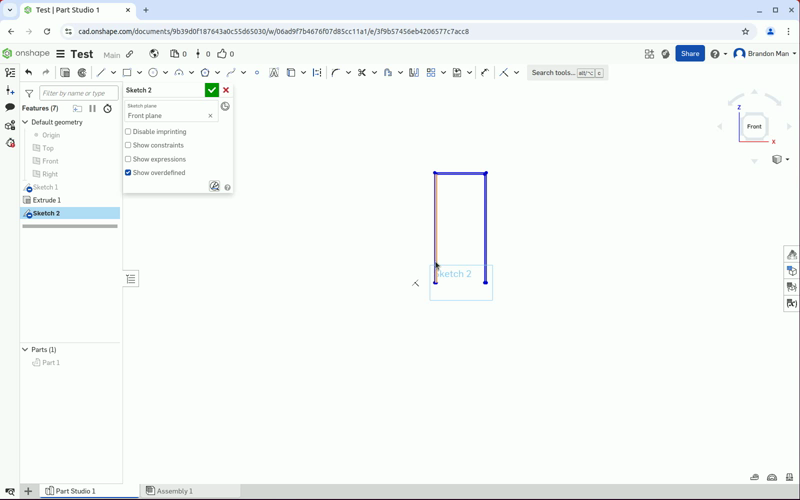
scroll(6)
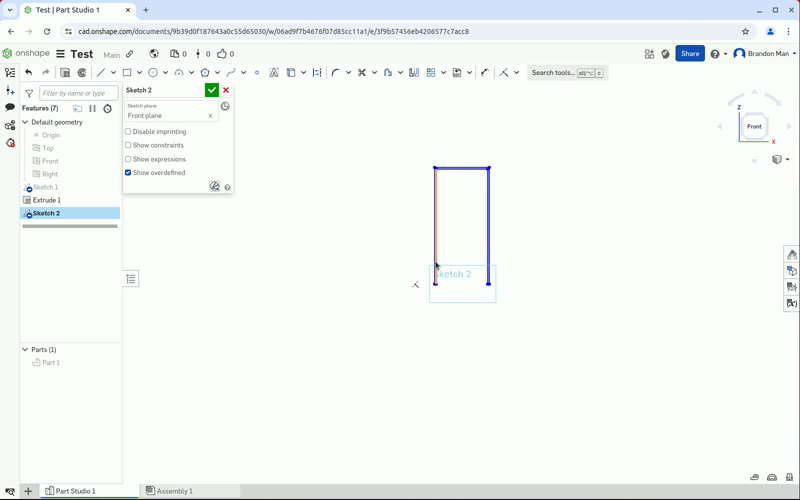
scroll(6)
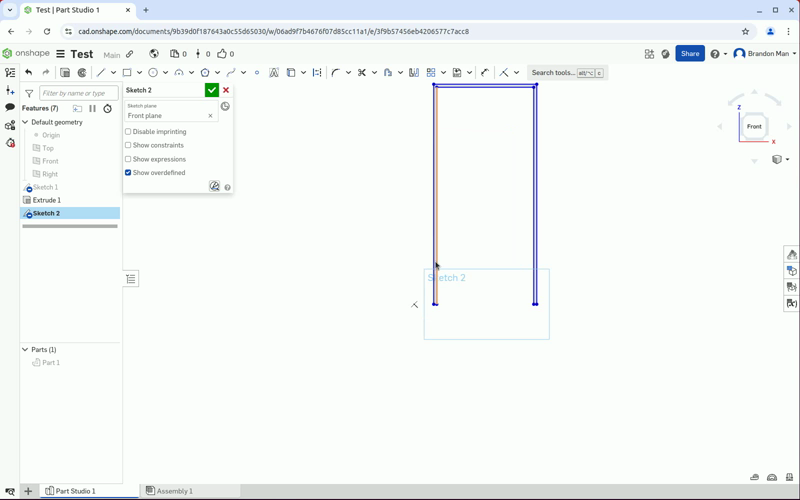
scroll(6)
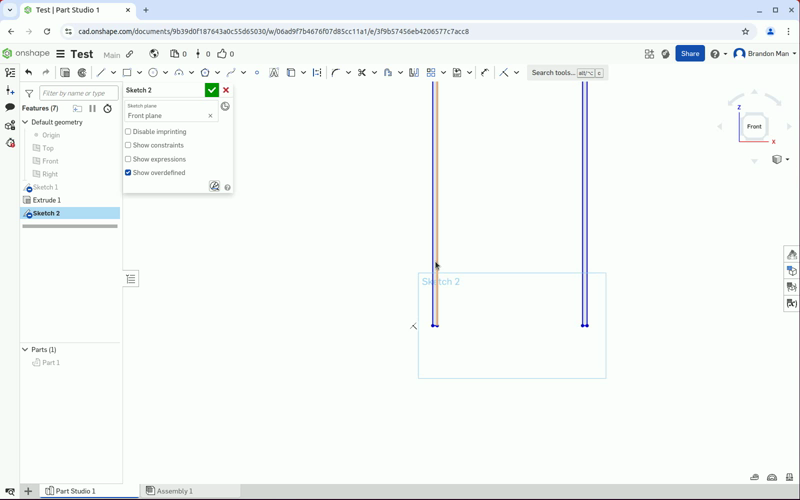
scroll(6)
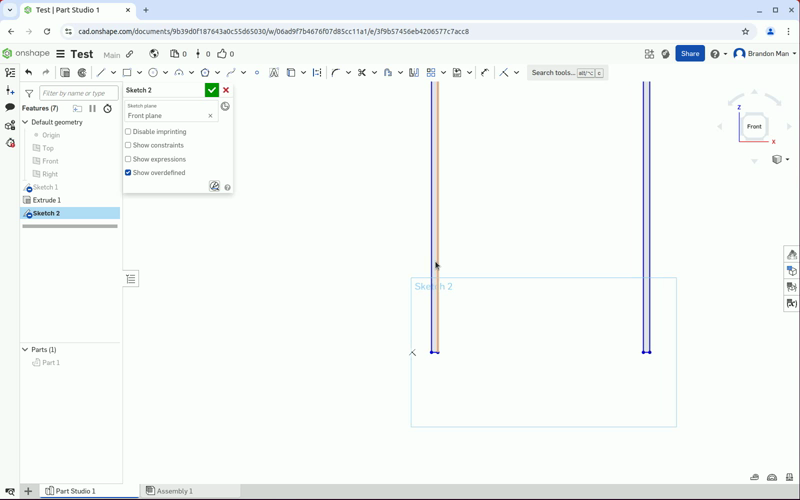
scroll(6)
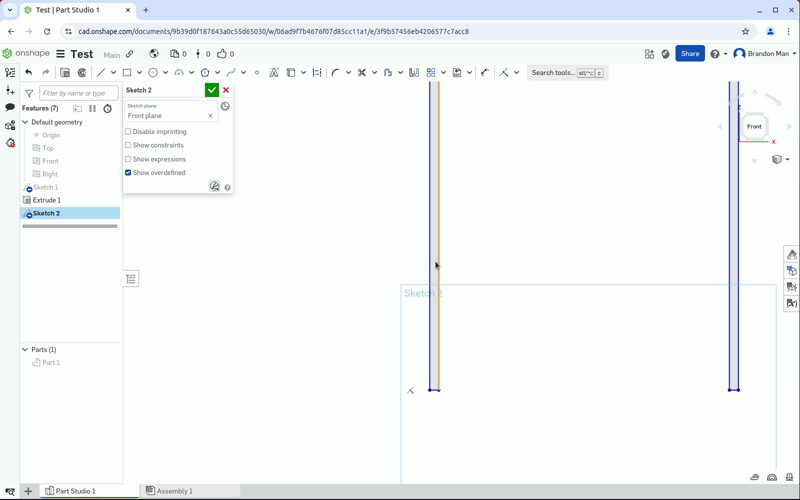
scroll(6)
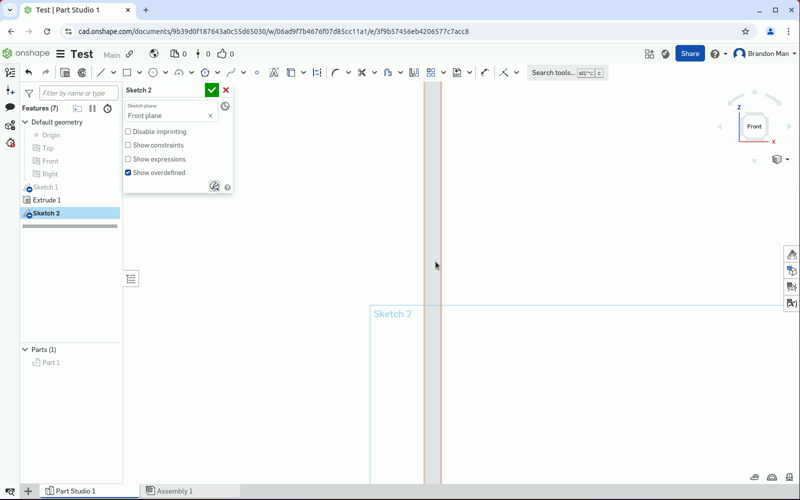
click(435, 261)
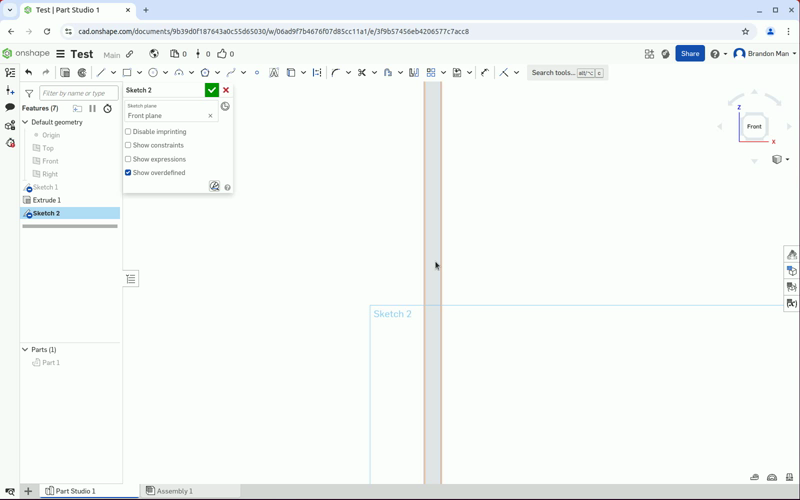
scroll(-6)
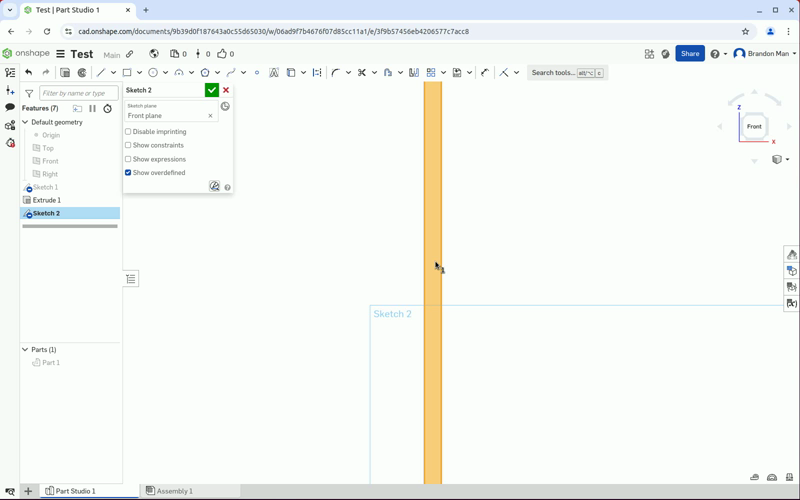
scroll(-6)
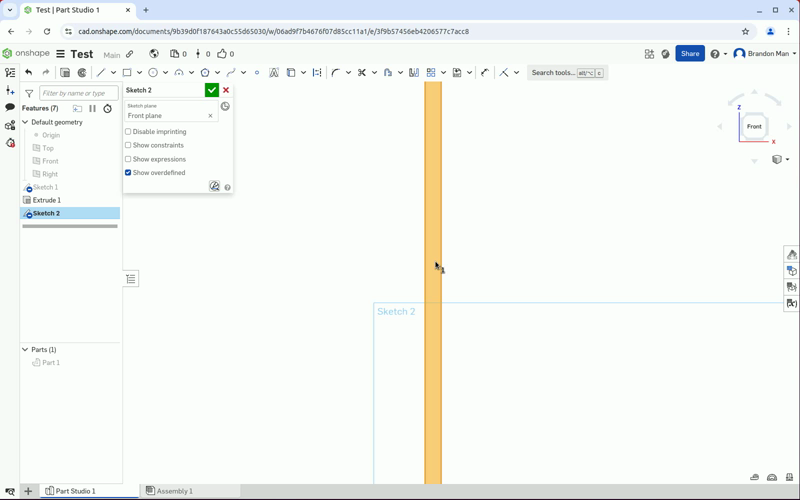
scroll(-6)
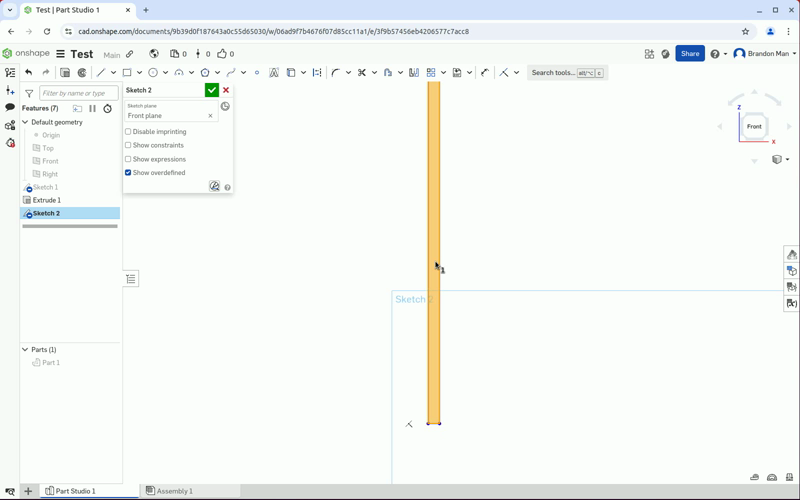
scroll(-6)
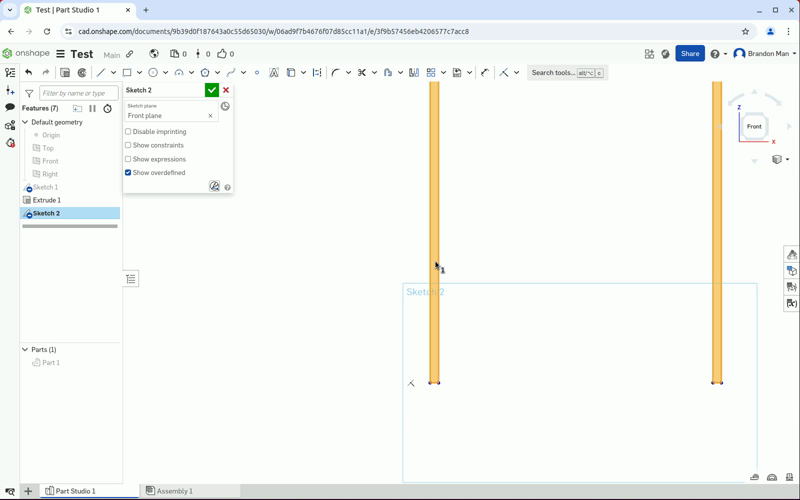
scroll(-6)
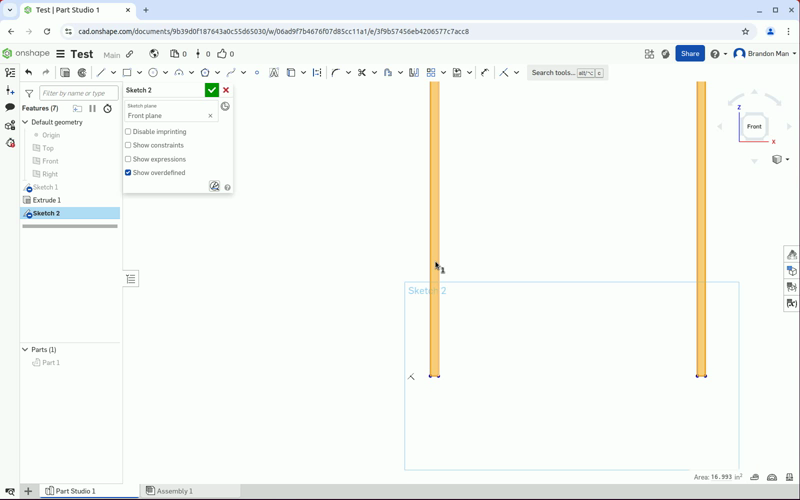
scroll(-6)
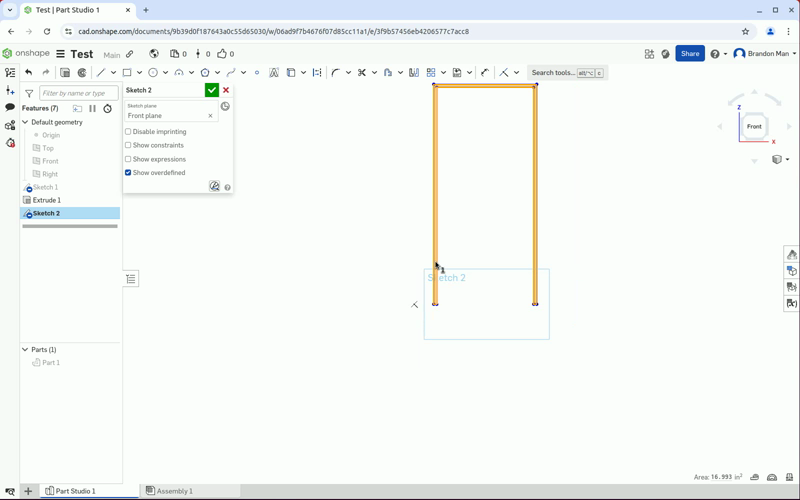
scroll(-6)
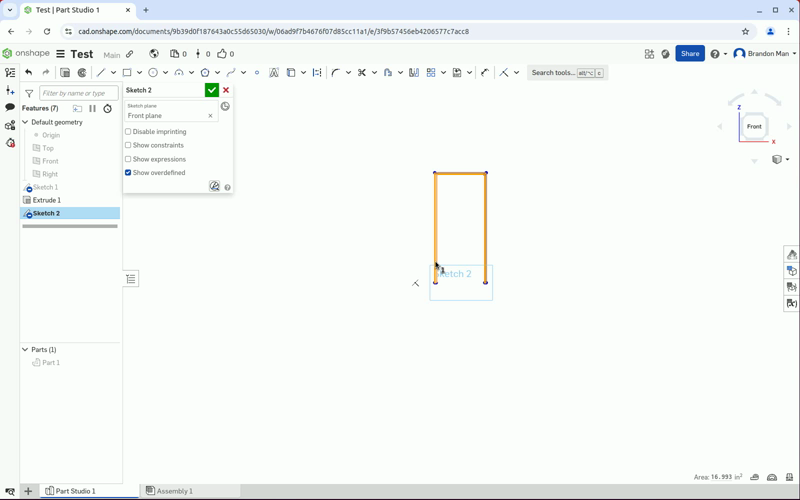
mouse_move(73, 352)
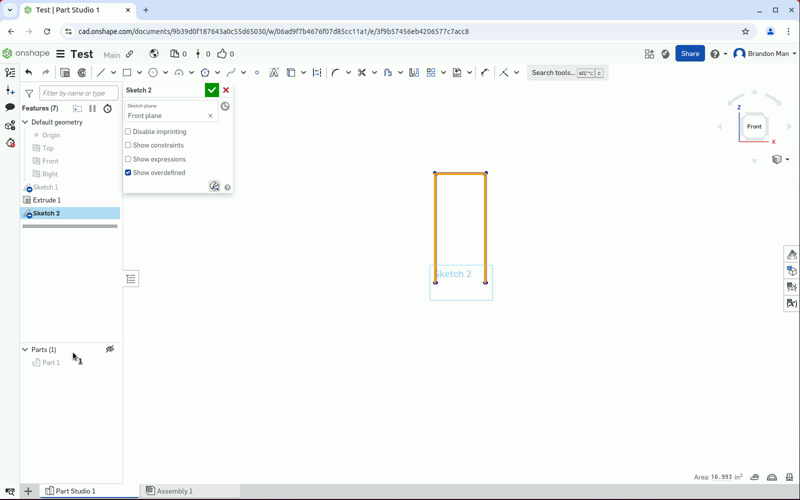
key(shift+y)
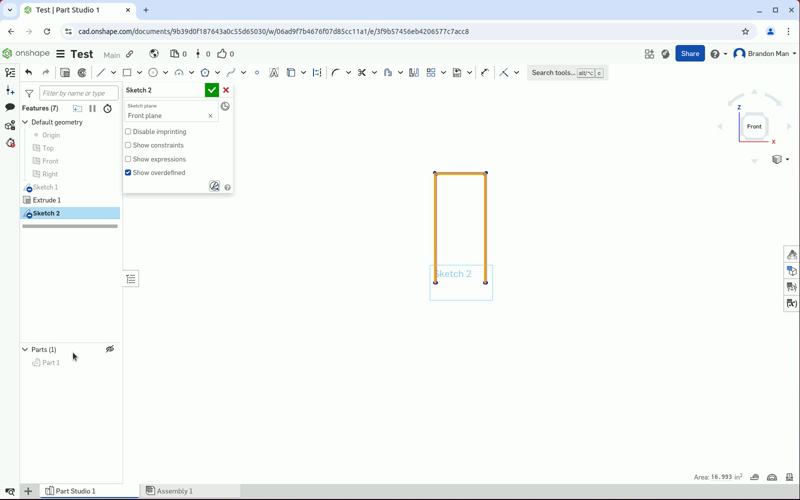
key(shift+e)
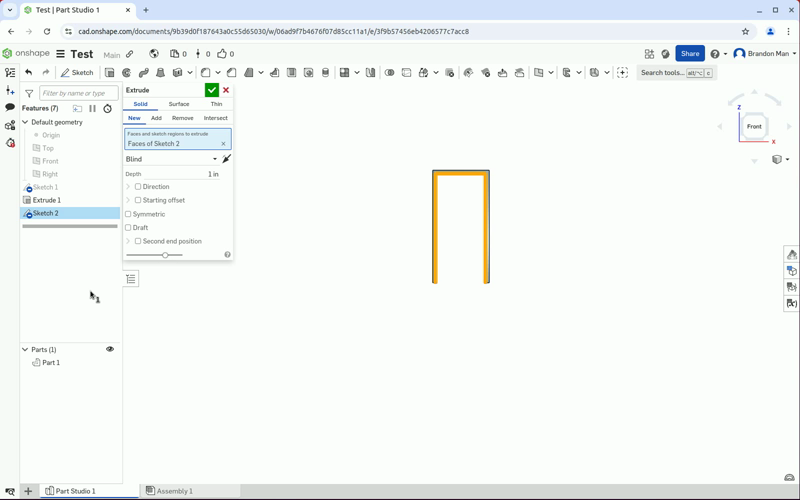
mouse_move(143, 106)
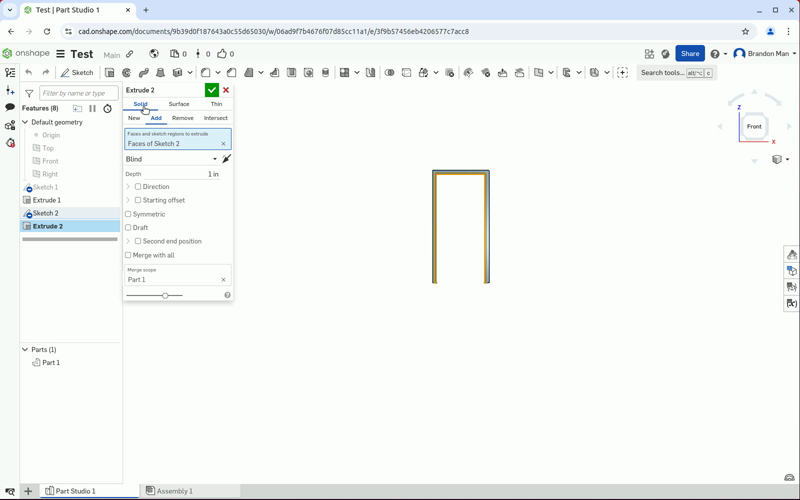
click(143, 106)
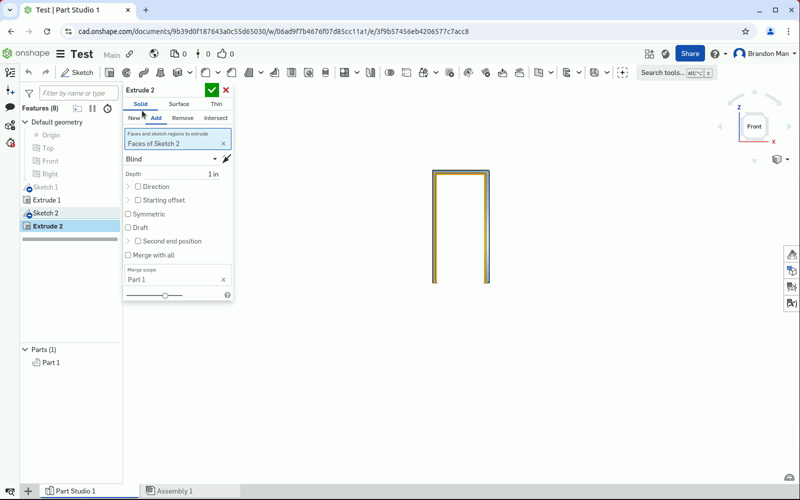
mouse_move(137, 120)
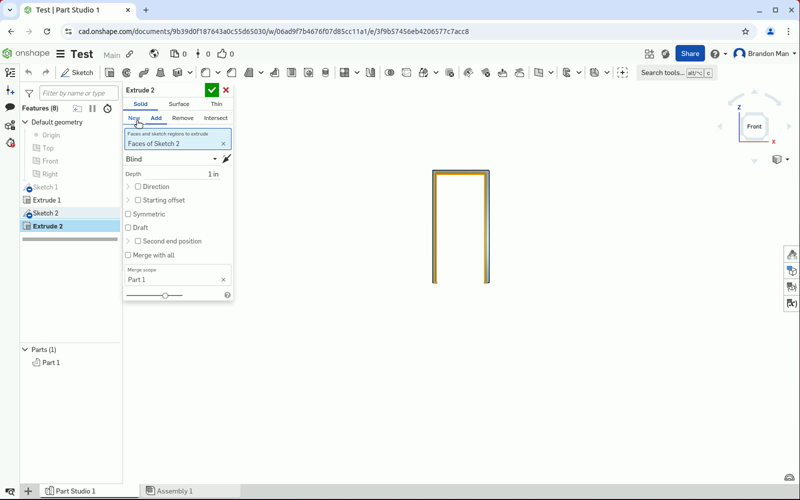
click(137, 120)
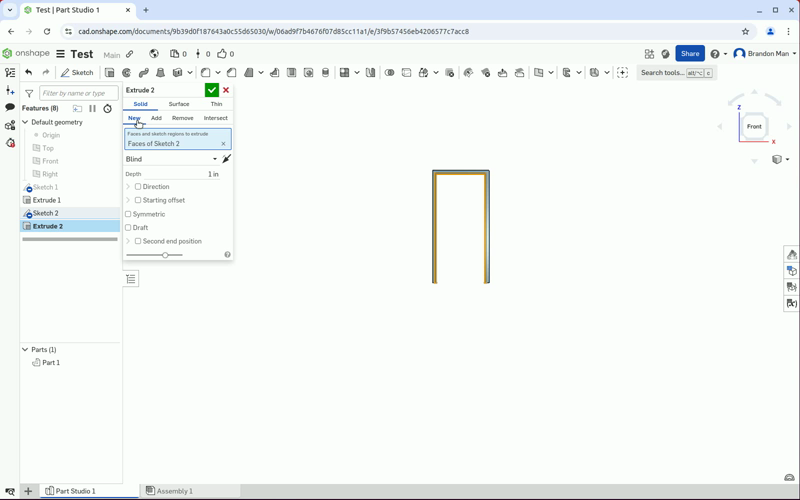
key(tab, 4)
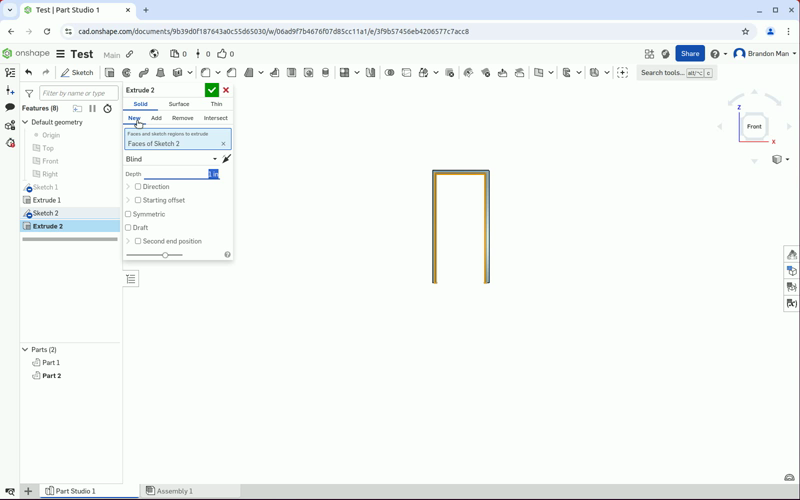
text(0.482)
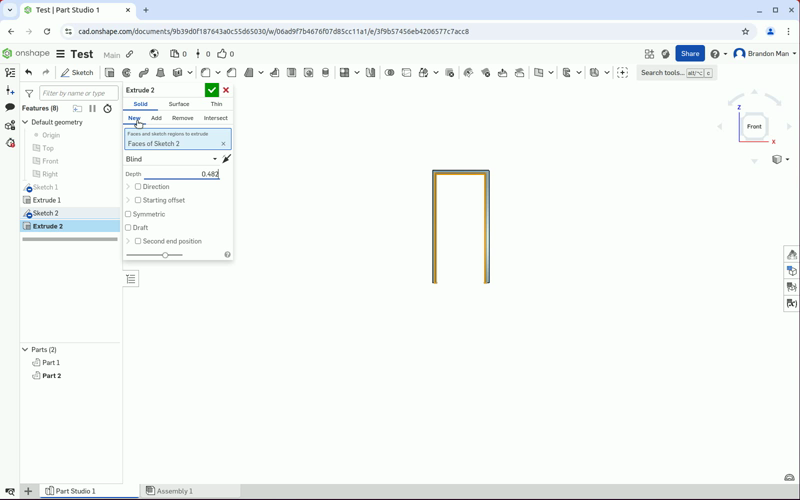
key(tab, 3)
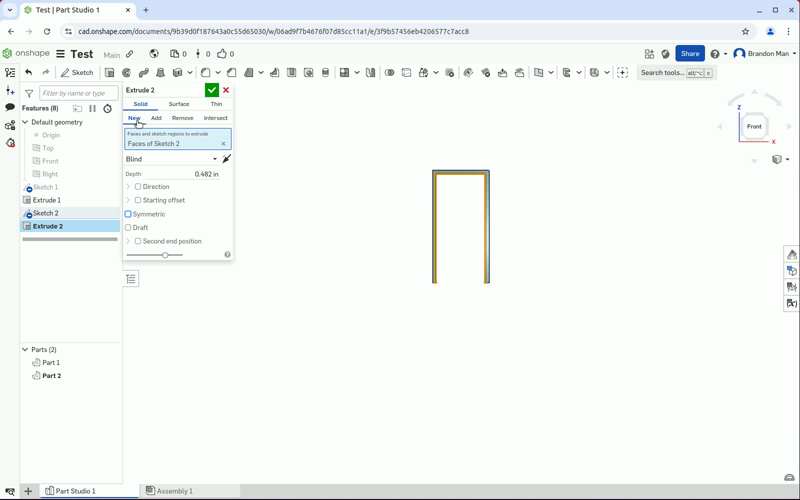
key(space)
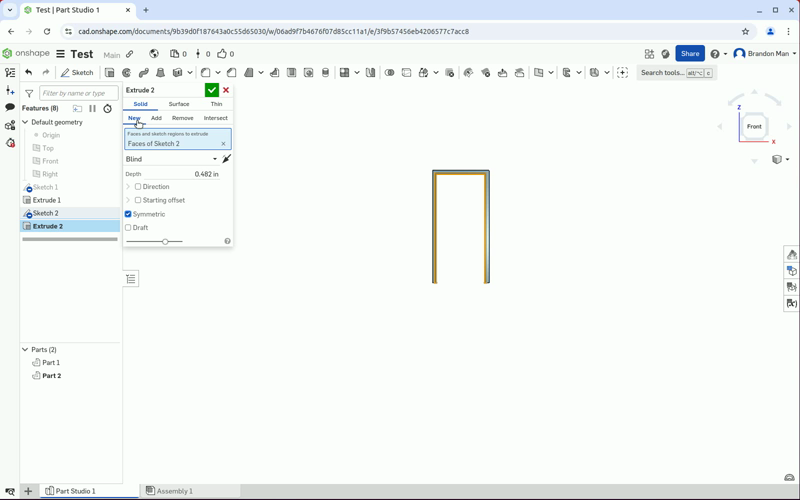
key(enter)
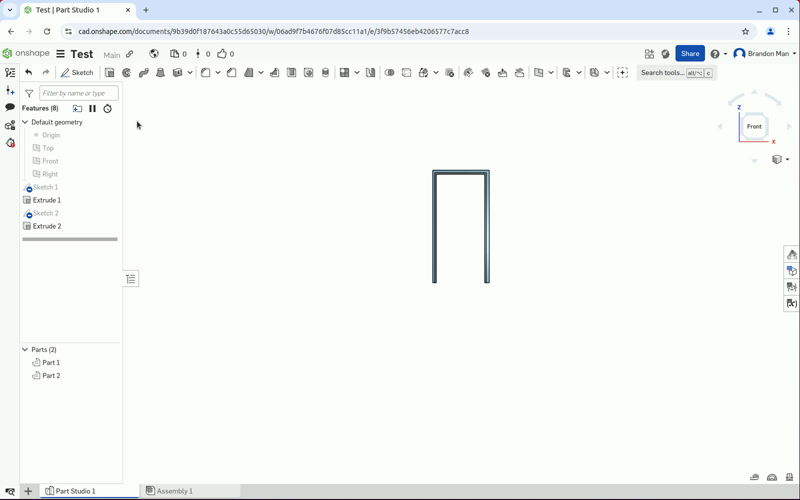
key(shift+h)
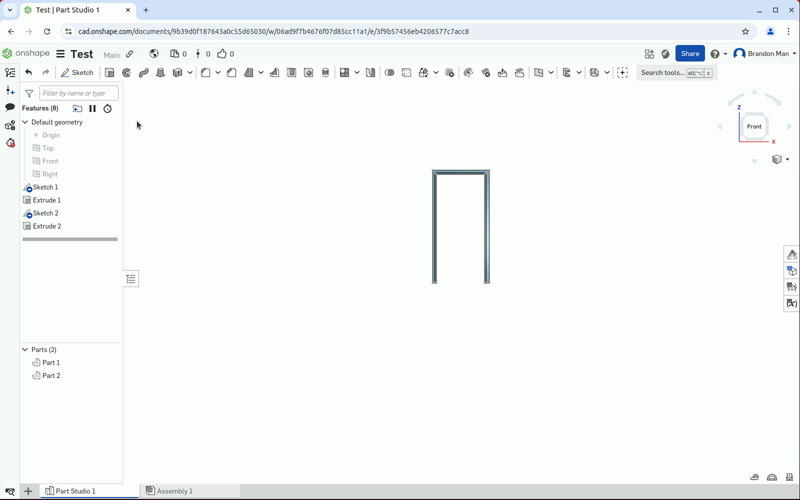
key(shift+h)
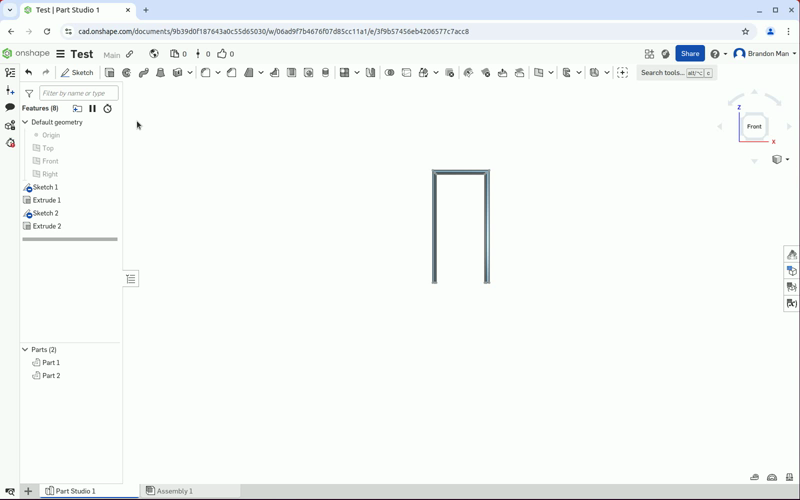
key(shift+7)
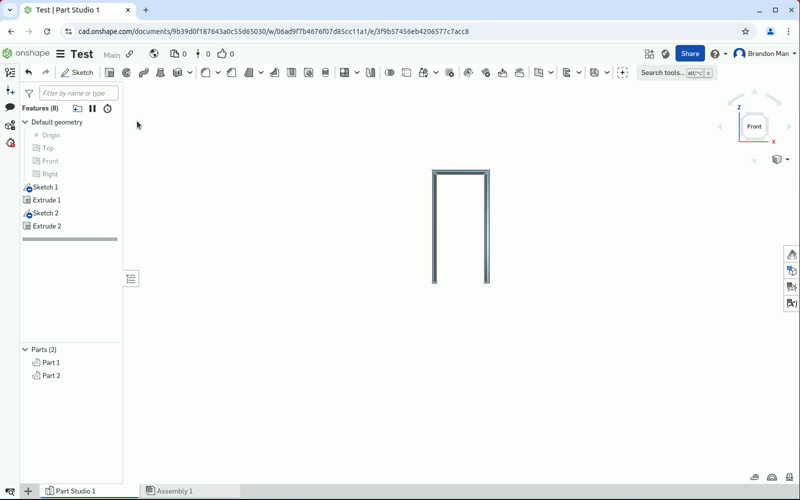
key(left, 2)
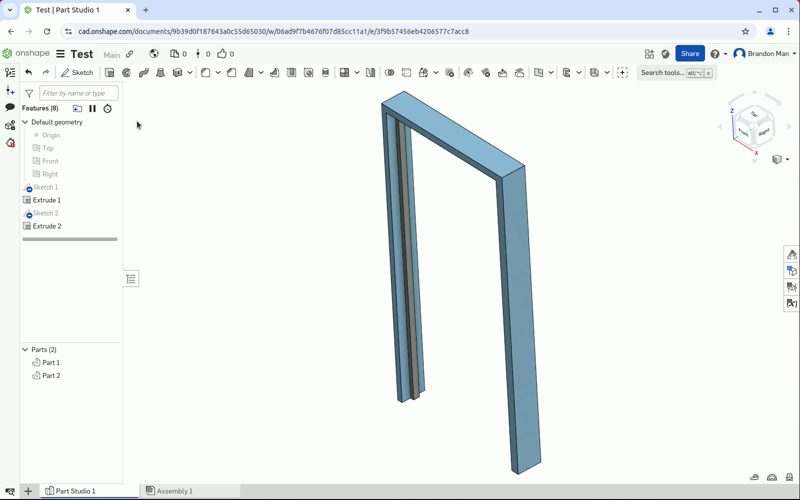
key(down, 2)
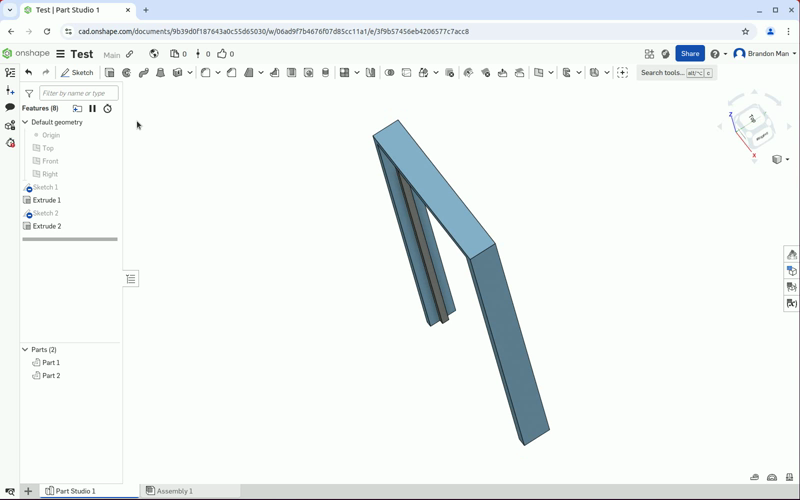
key(up, 2)
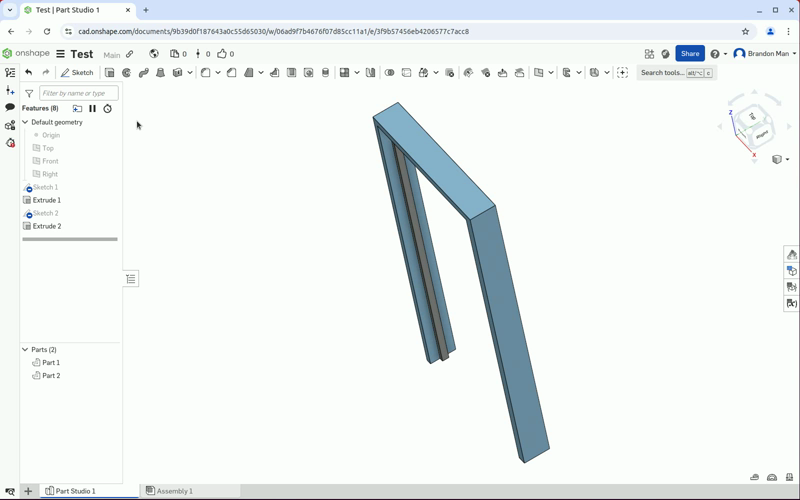
key(right, 2)
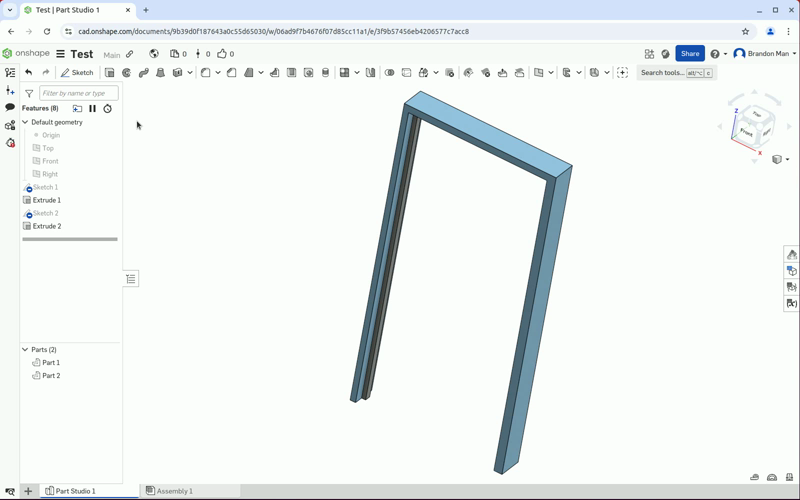
mouse_move(73, 189)
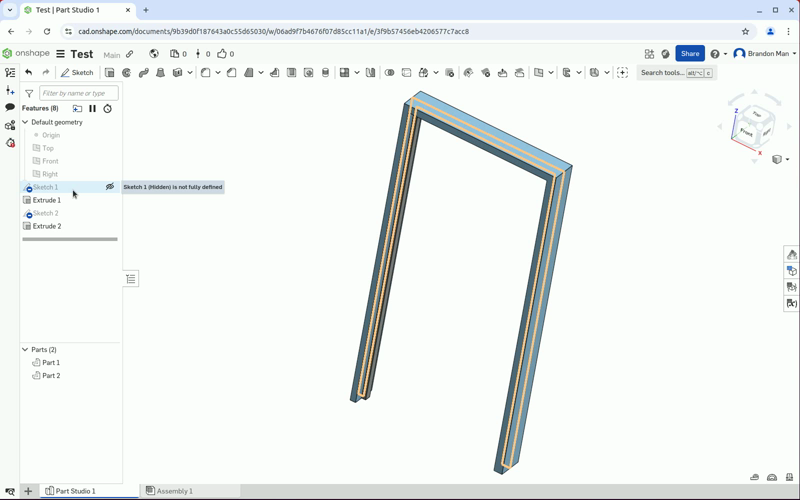
click(73, 189)